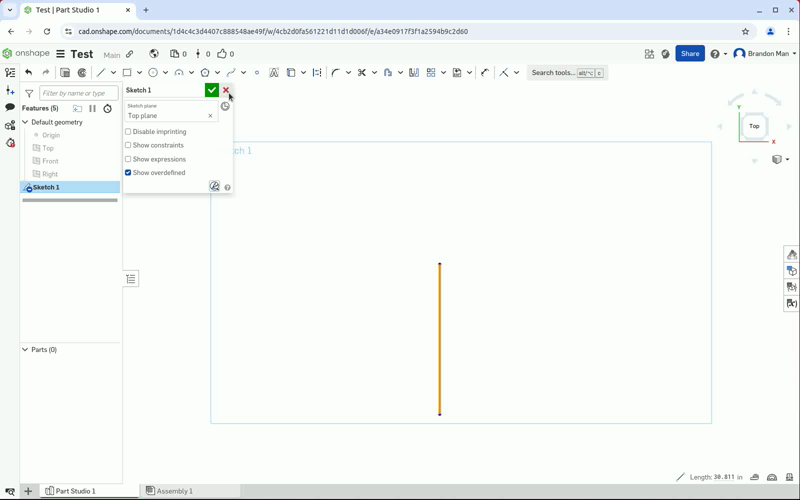
key(shift+h)
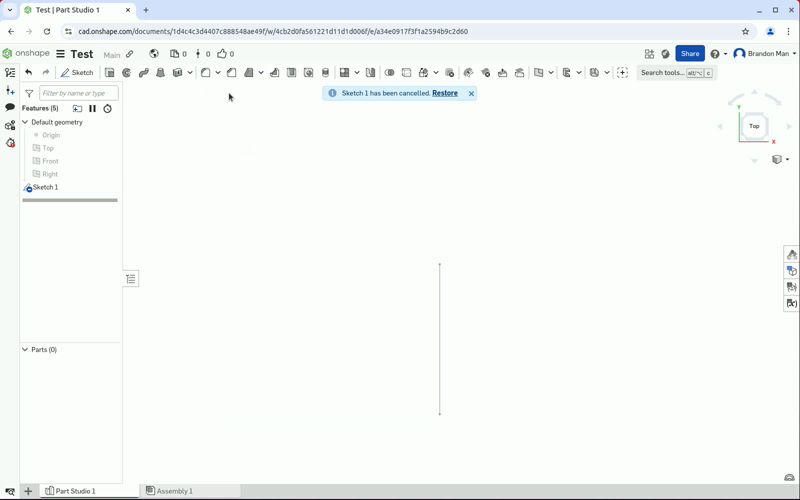
mouse_move(73, 352)
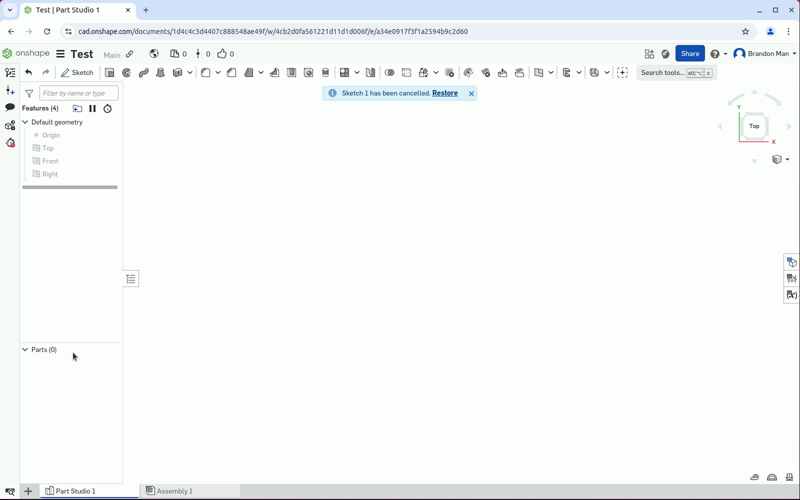
key(y)
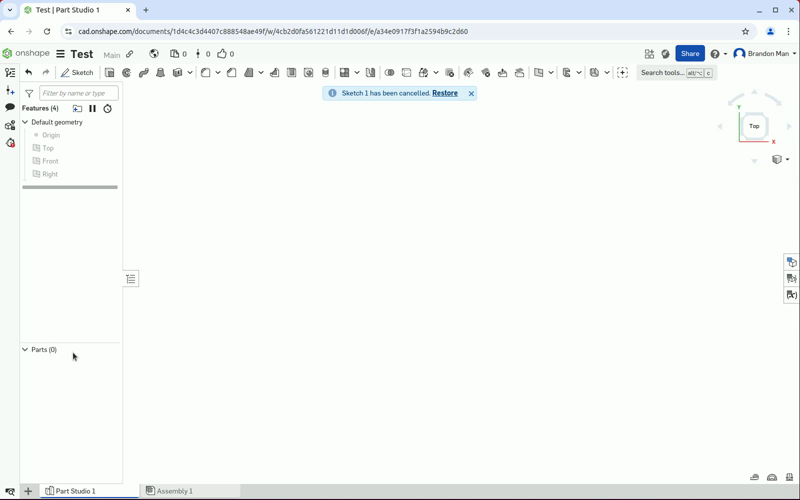
key(shift+p)
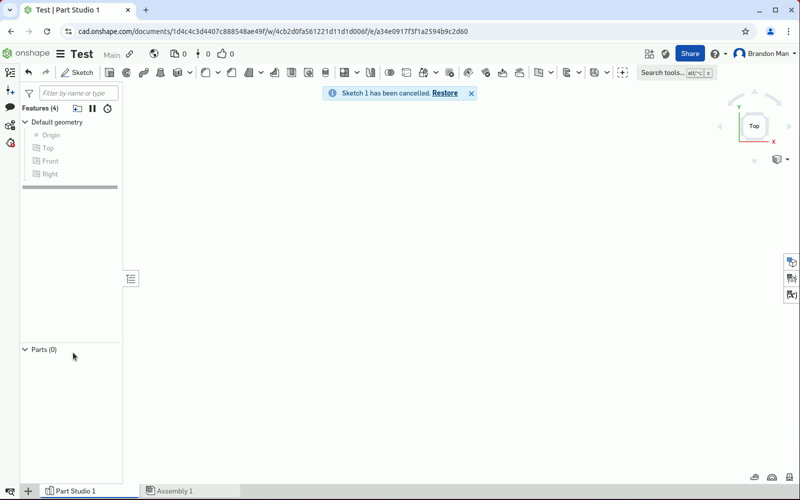
key(space)
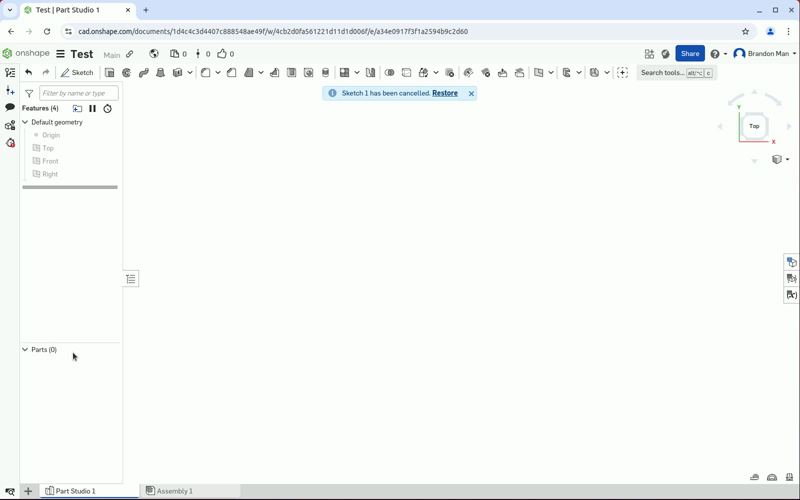
key_down(shift)
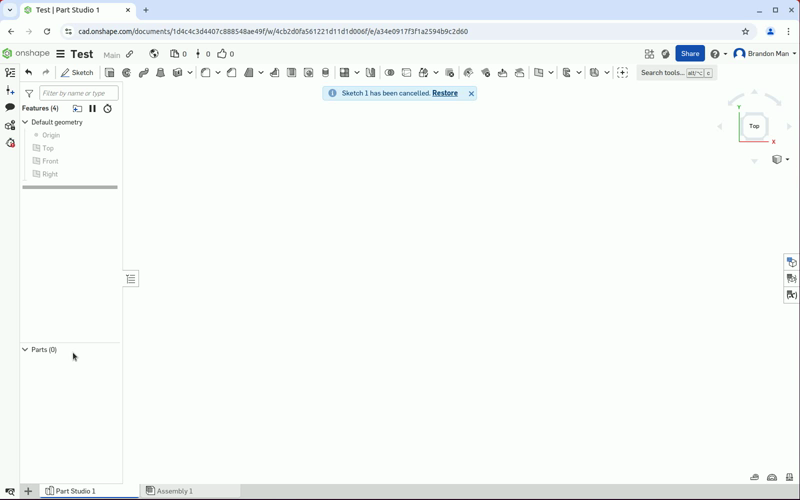
key(up)
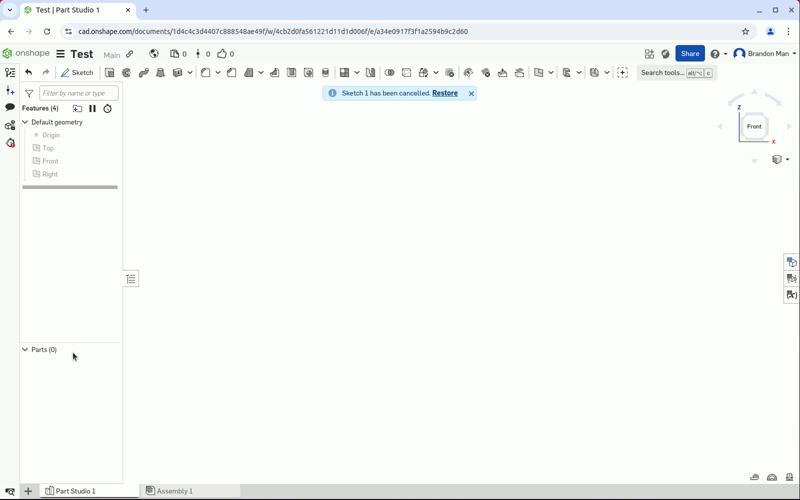
key_up(shift)
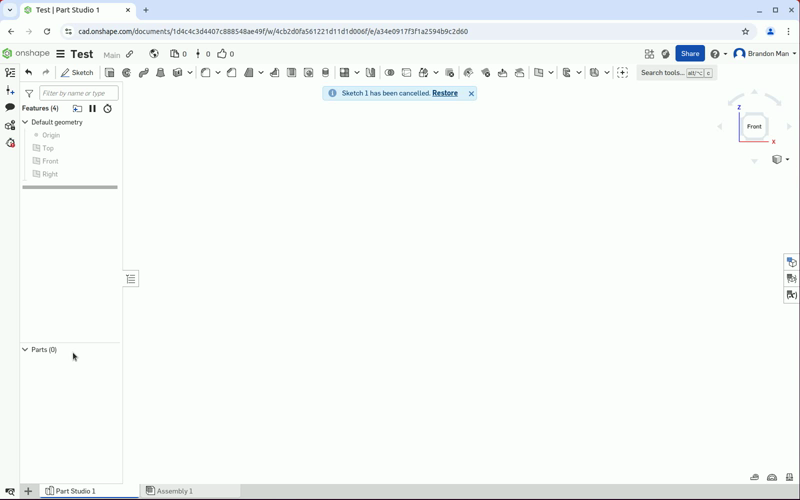
key(space)
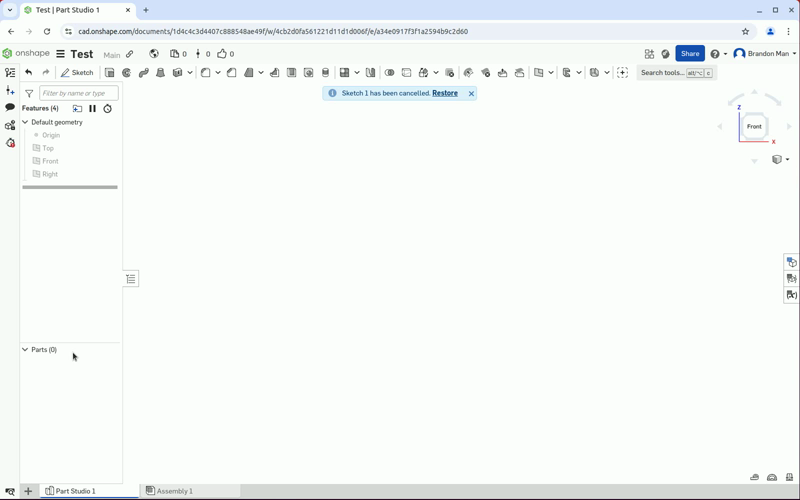
key_down(shift)
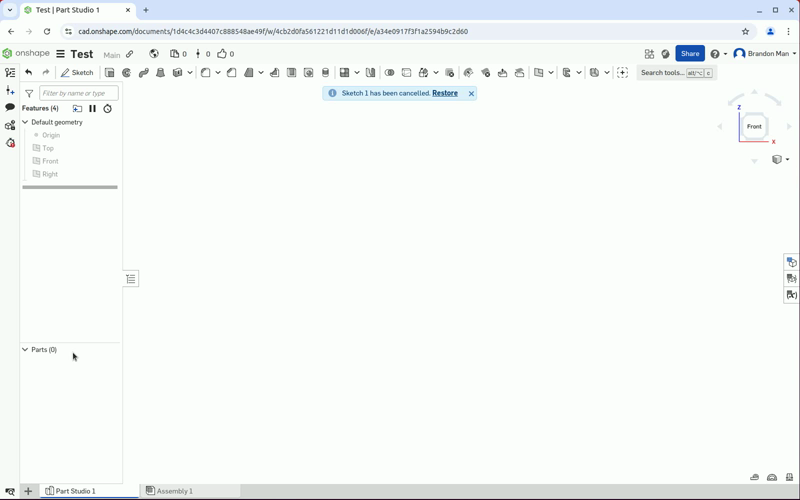
key(left)
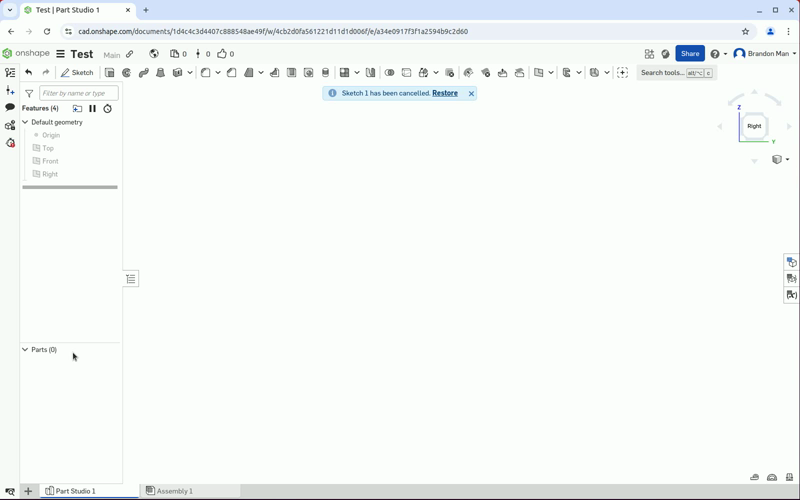
key_up(shift)
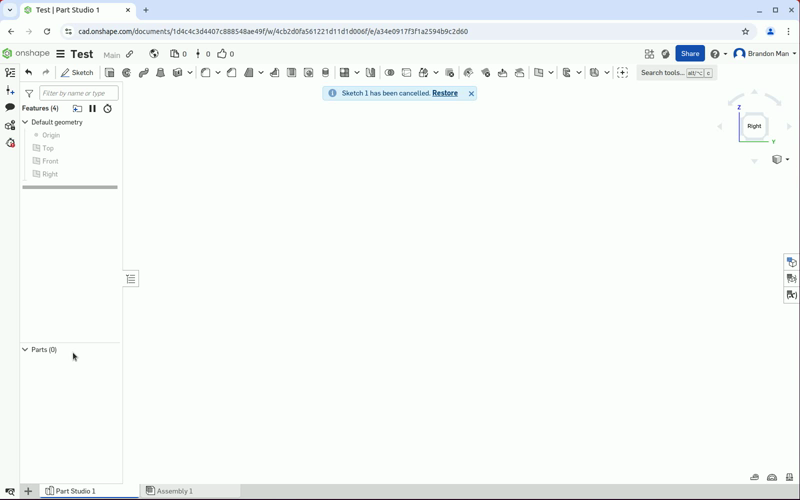
mouse_move(73, 352)
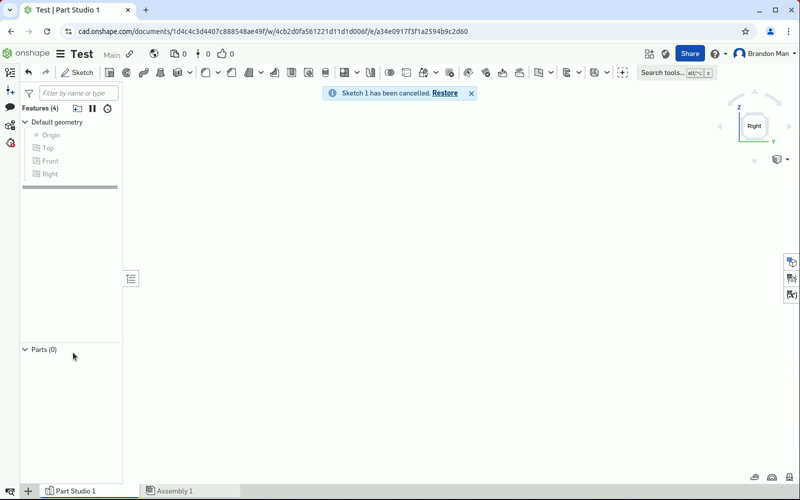
key(shift+y)
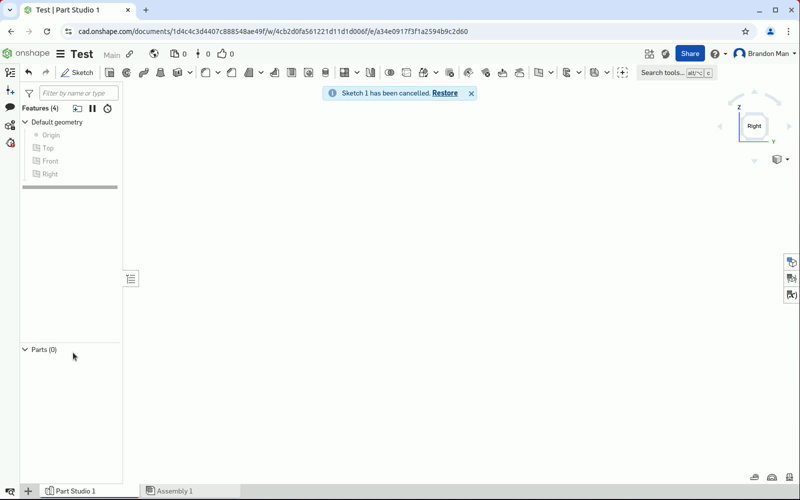
key(shift+s)
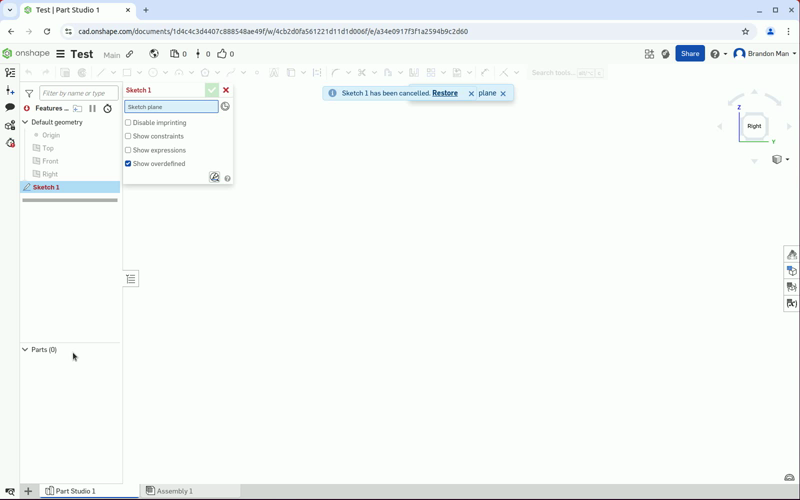
mouse_move(73, 176)
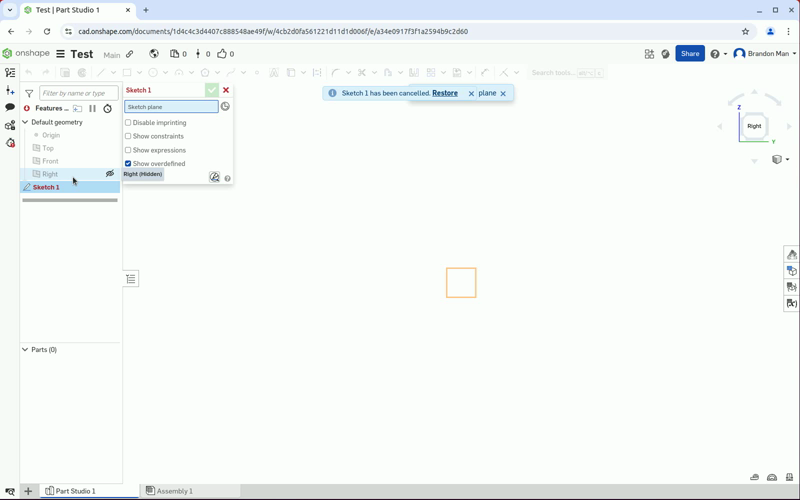
click(73, 176)
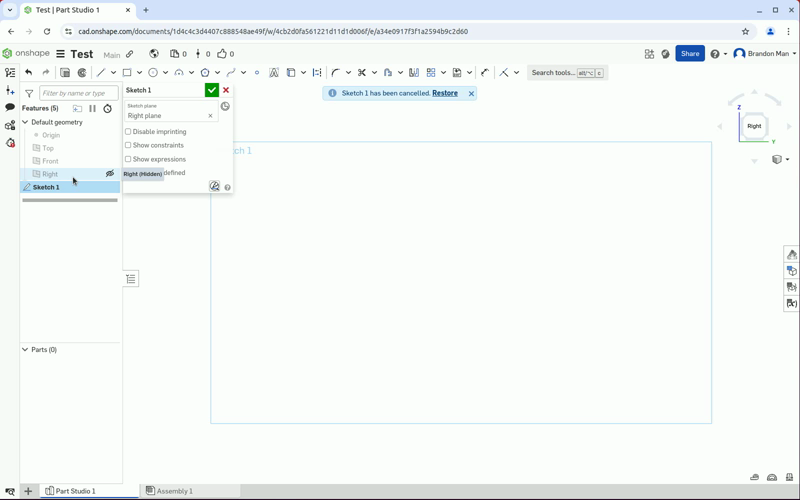
mouse_move(73, 352)
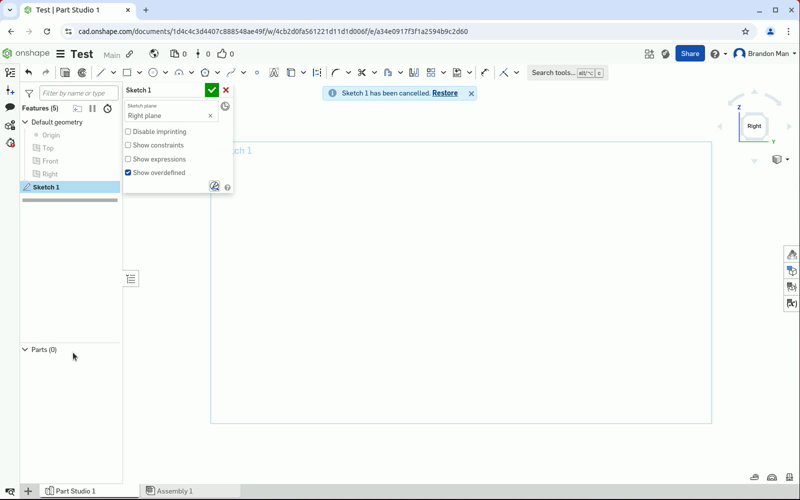
key(y)
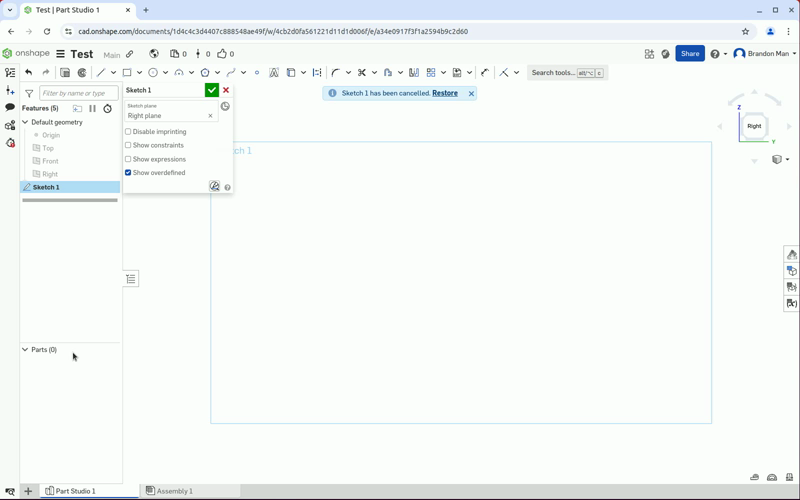
key(c)
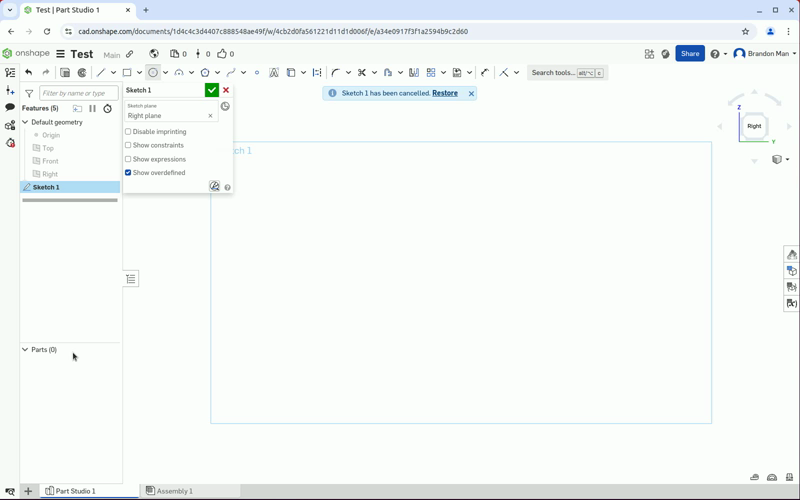
key_down(shift)
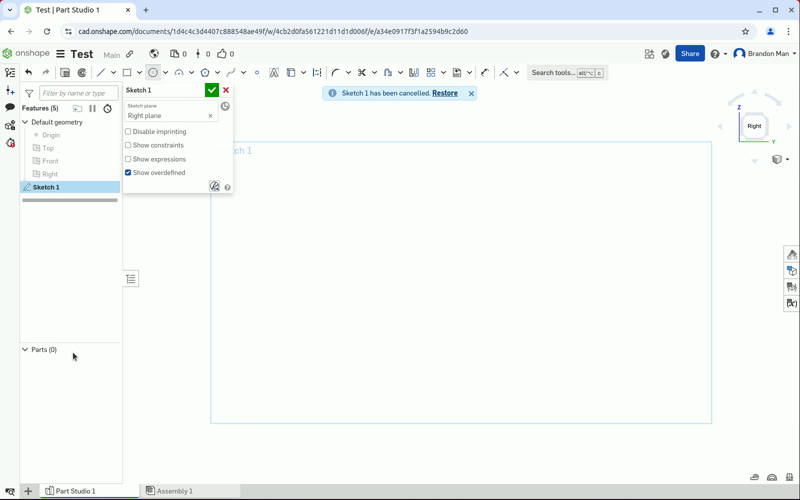
mouse_move(461, 282)
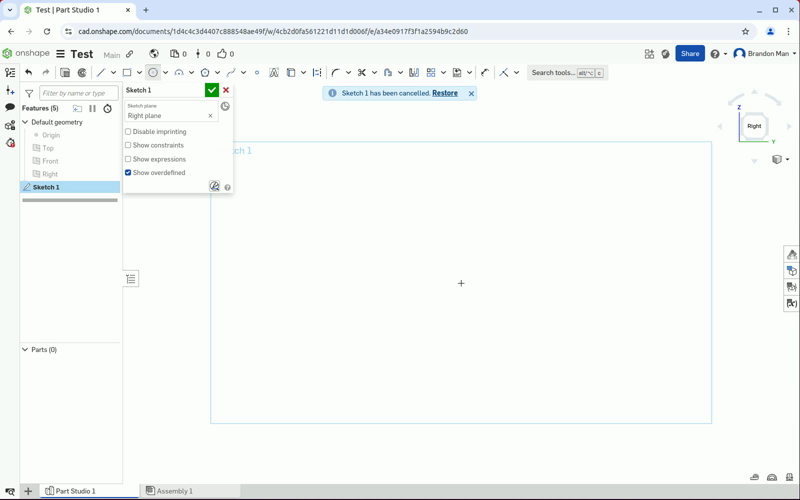
click(461, 282)
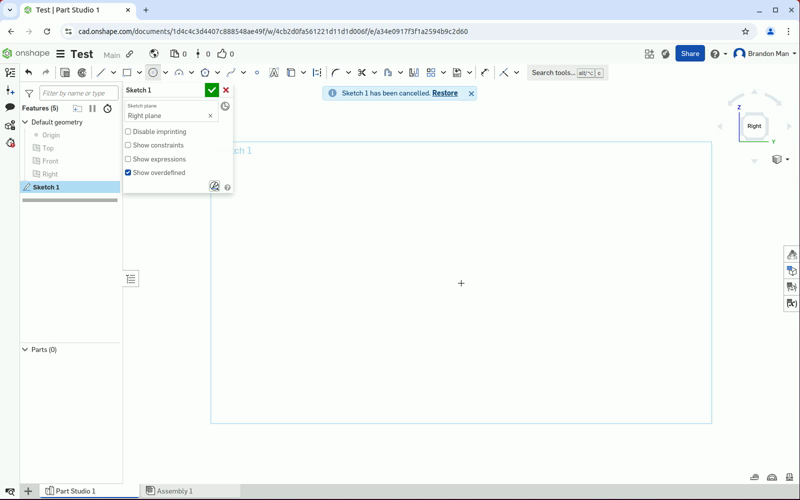
key_up(shift)
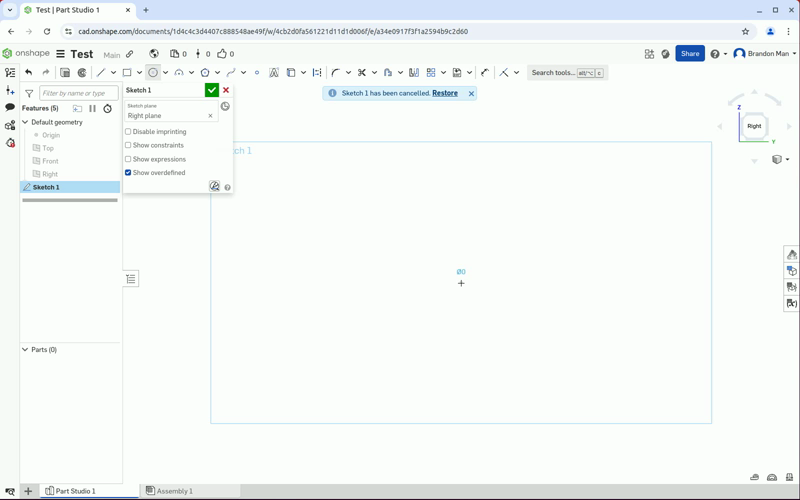
mouse_move(467, 282)
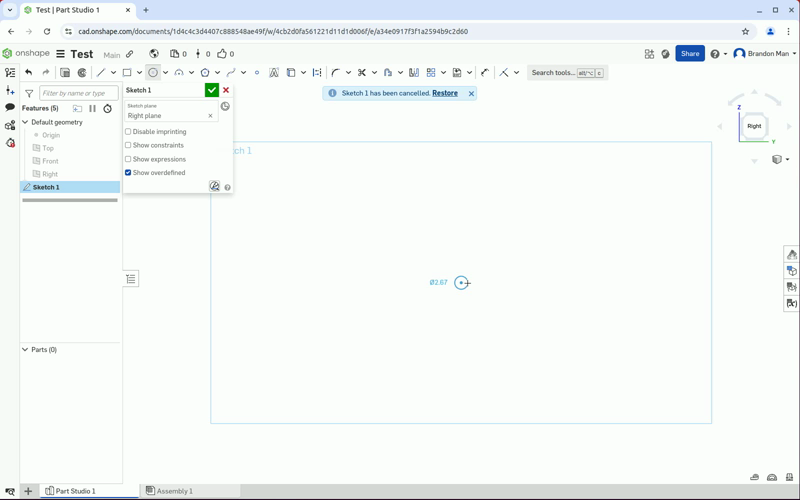
click(467, 282)
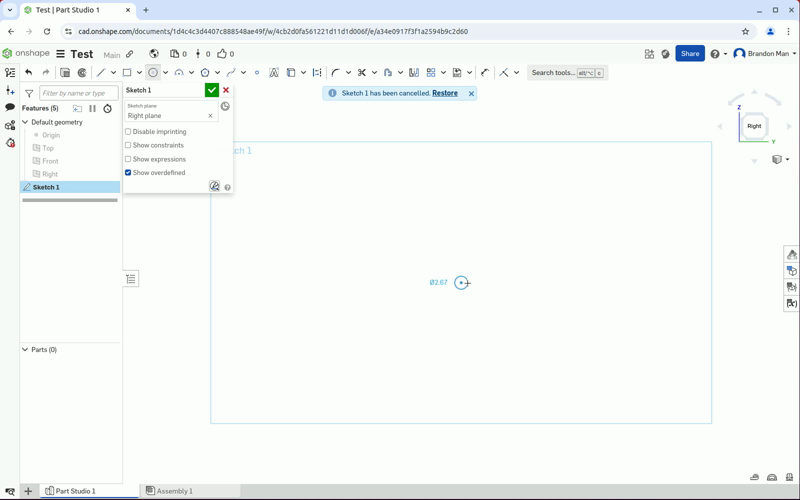
key(esc)
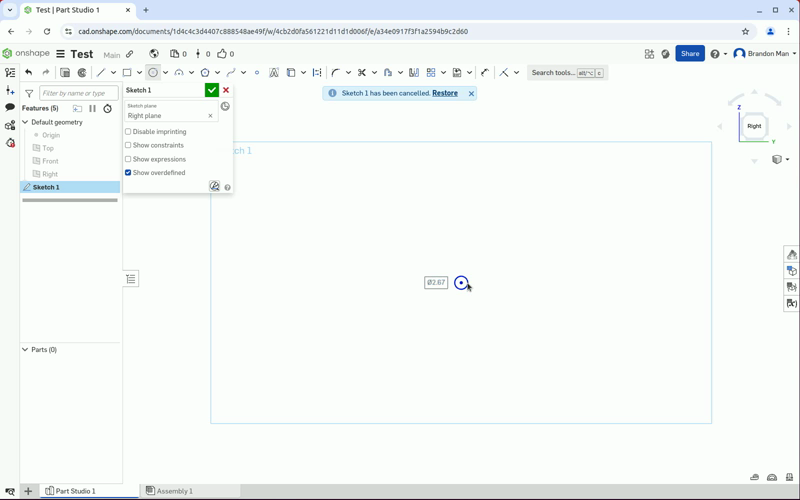
key(c)
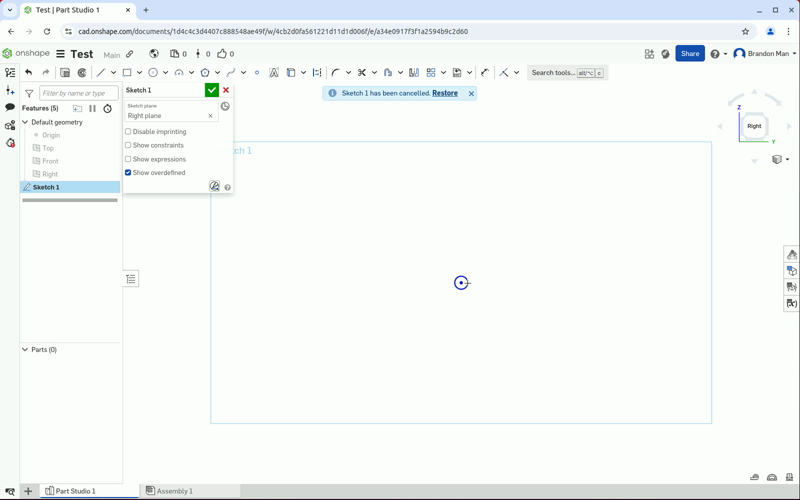
key_down(shift)
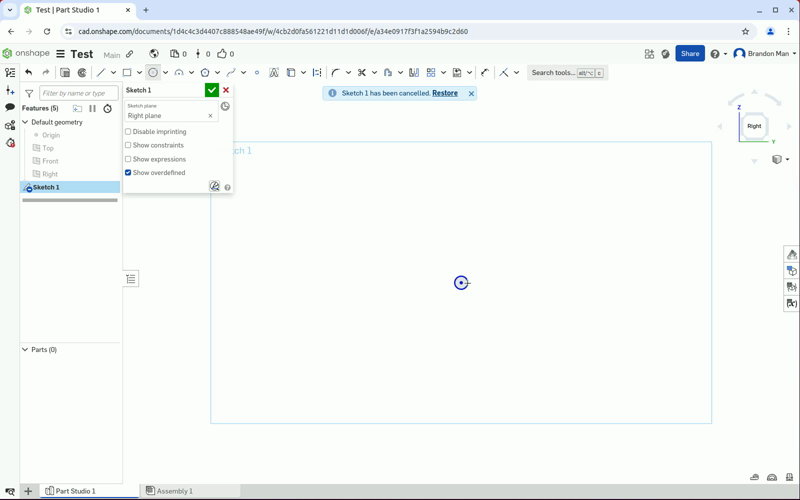
mouse_move(461, 282)
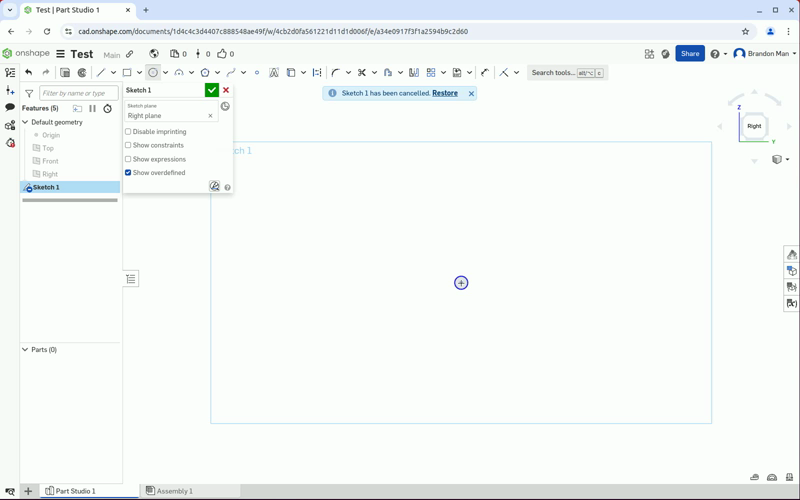
click(461, 282)
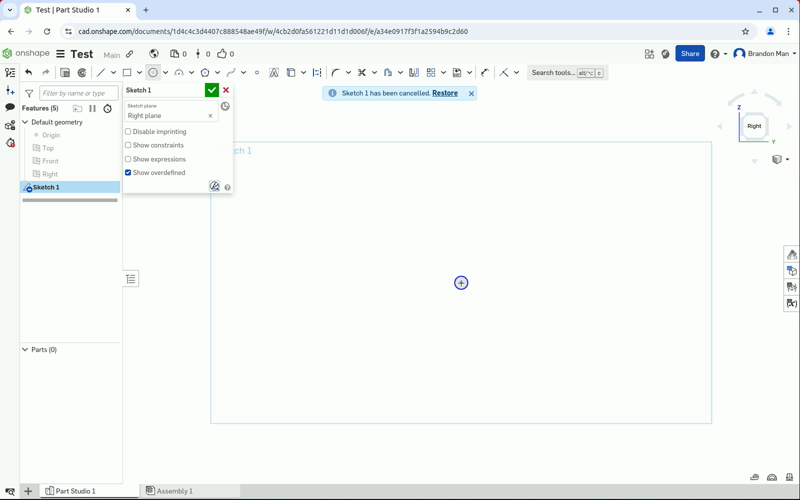
key_up(shift)
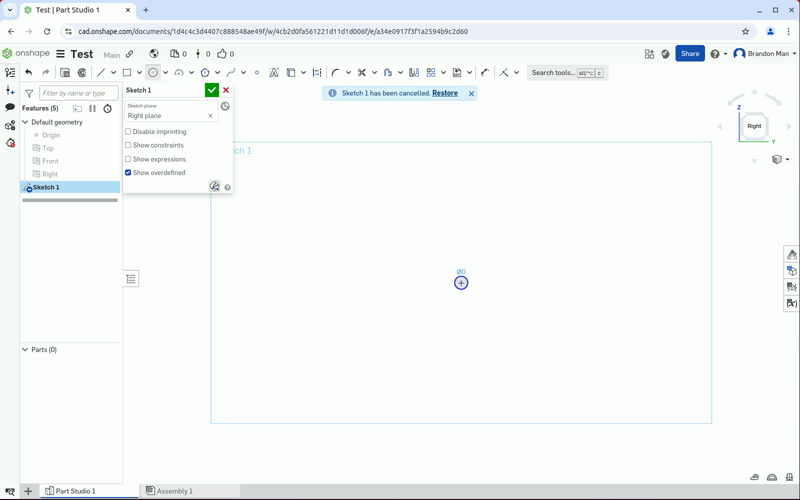
mouse_move(464, 282)
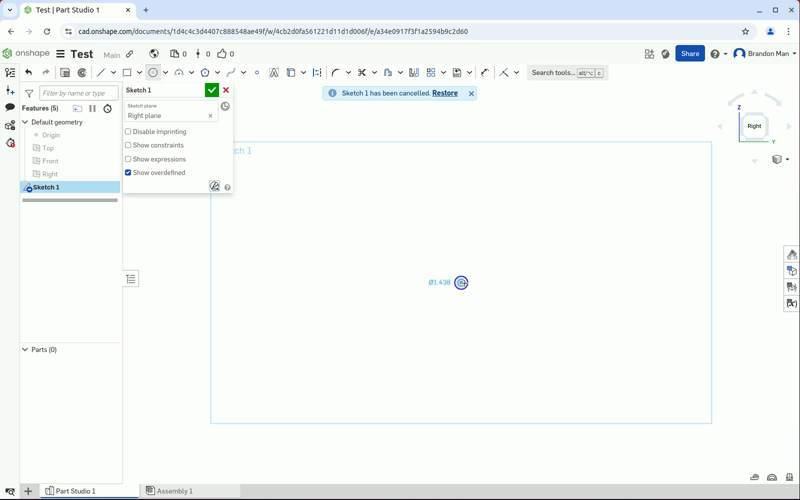
scroll(6)
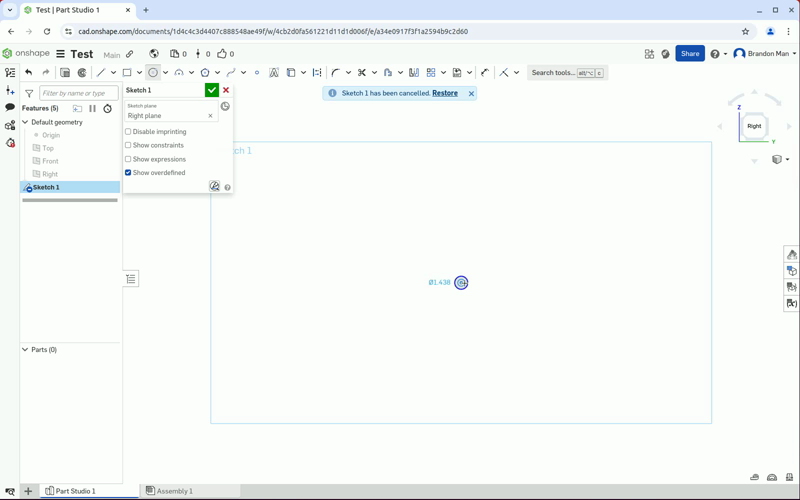
scroll(6)
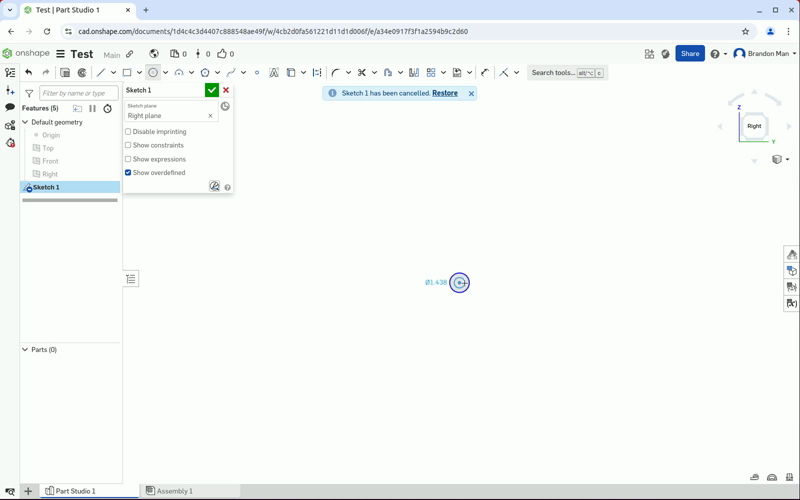
scroll(6)
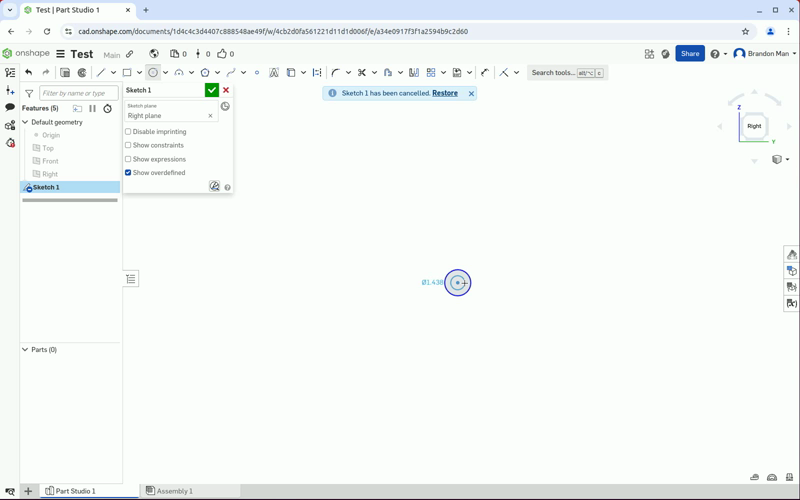
scroll(6)
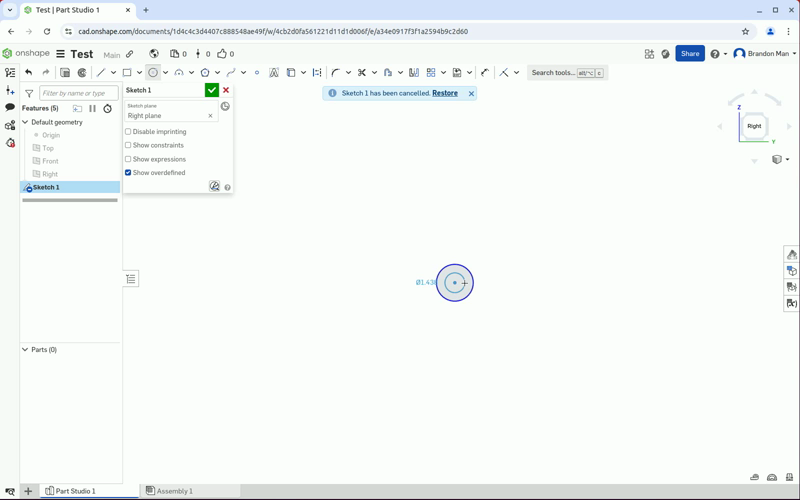
scroll(6)
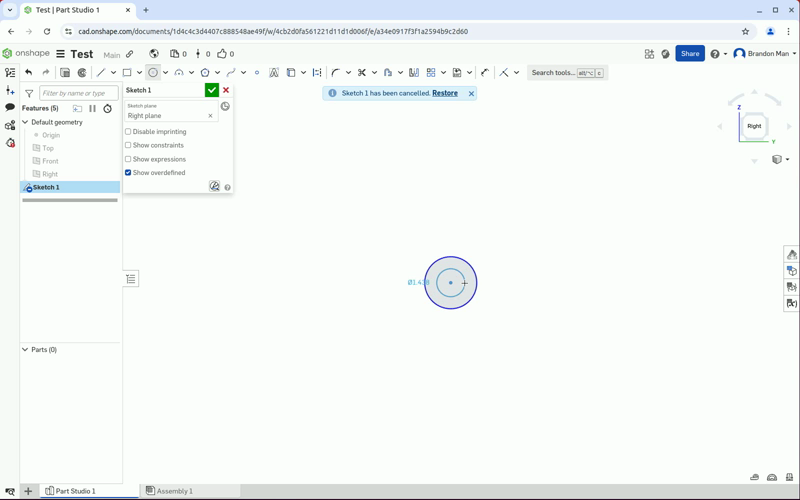
scroll(6)
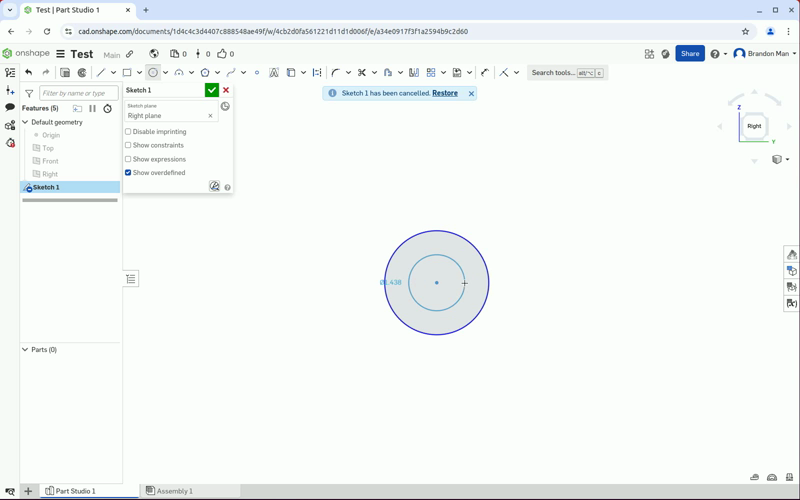
scroll(6)
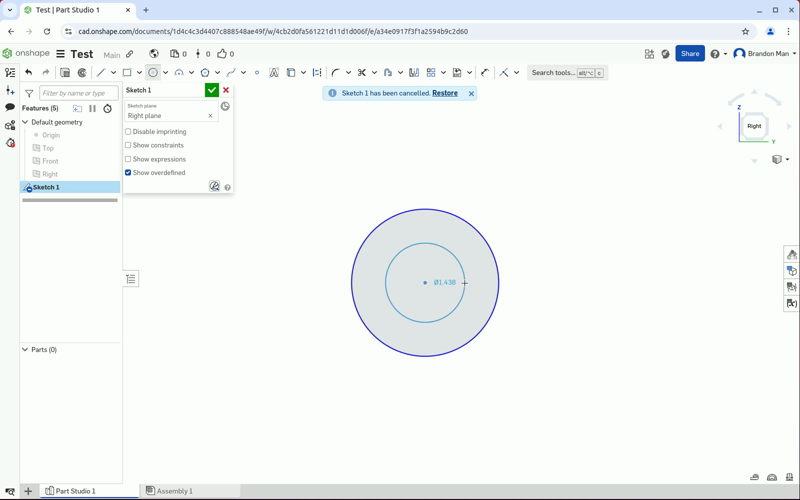
click(464, 282)
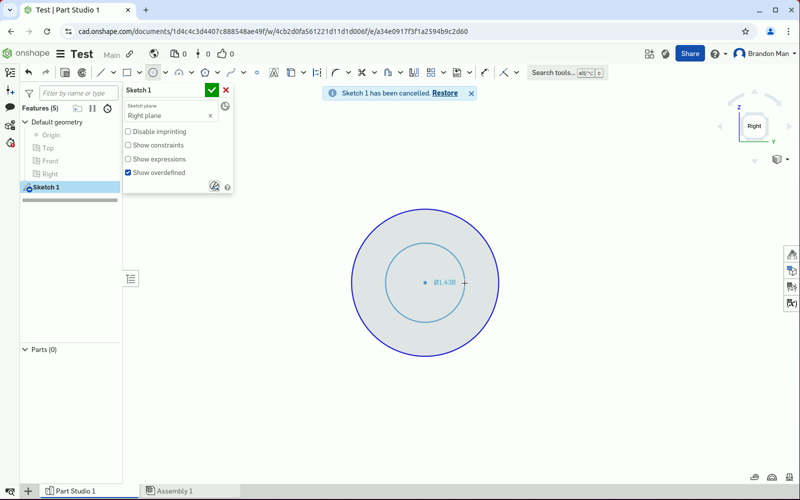
scroll(-6)
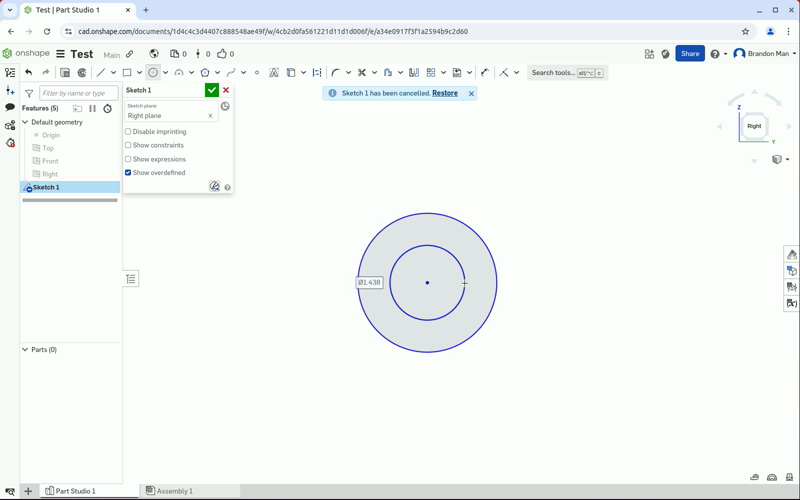
scroll(-6)
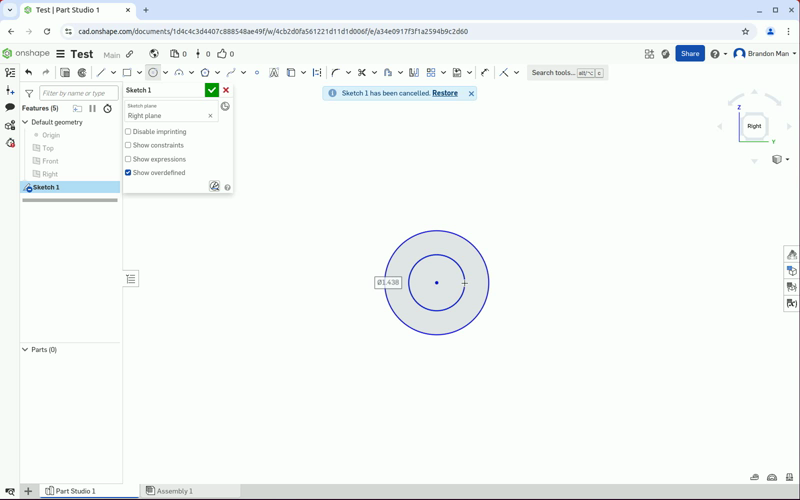
scroll(-6)
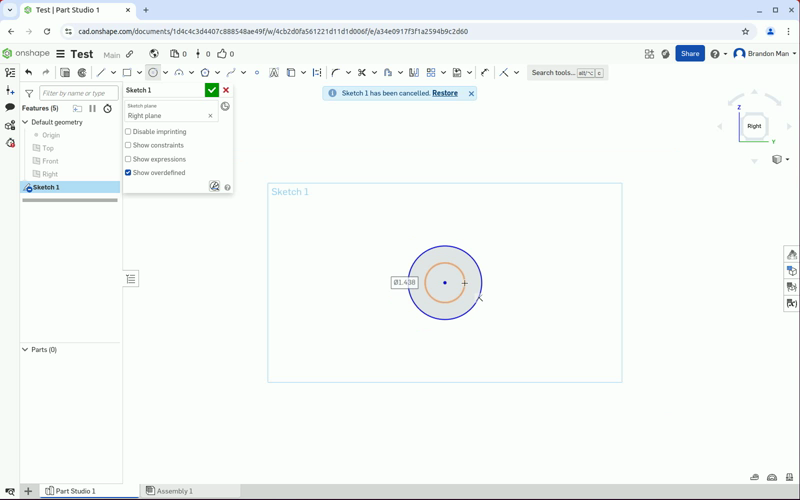
scroll(-6)
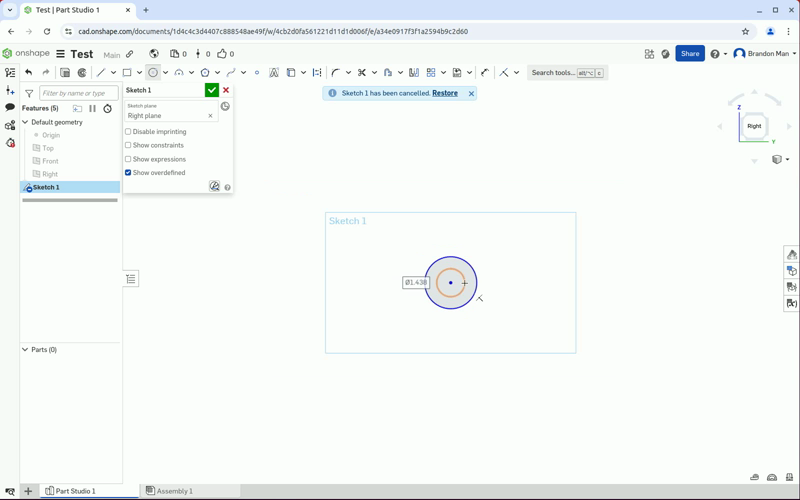
scroll(-6)
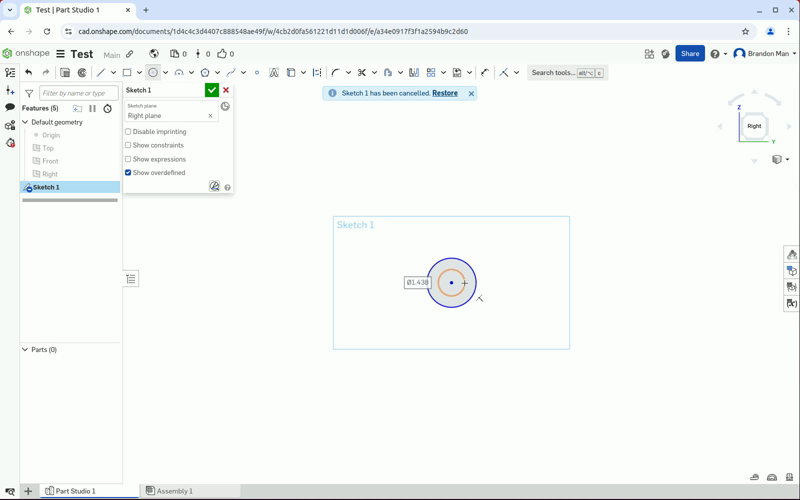
scroll(-6)
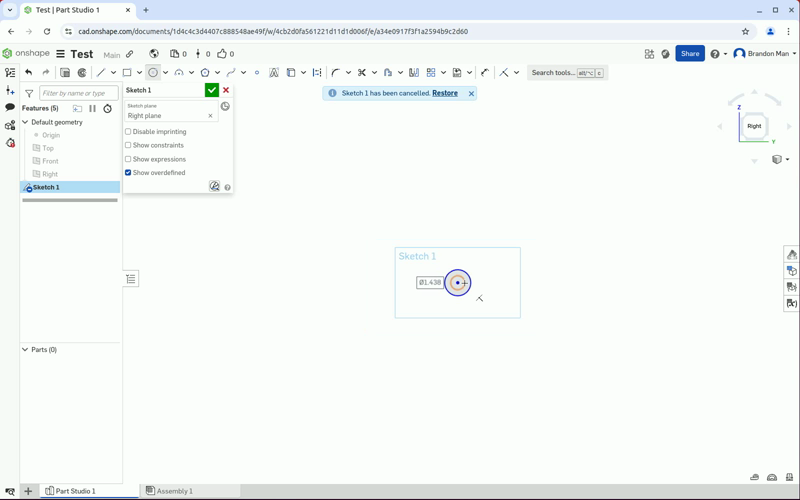
scroll(-6)
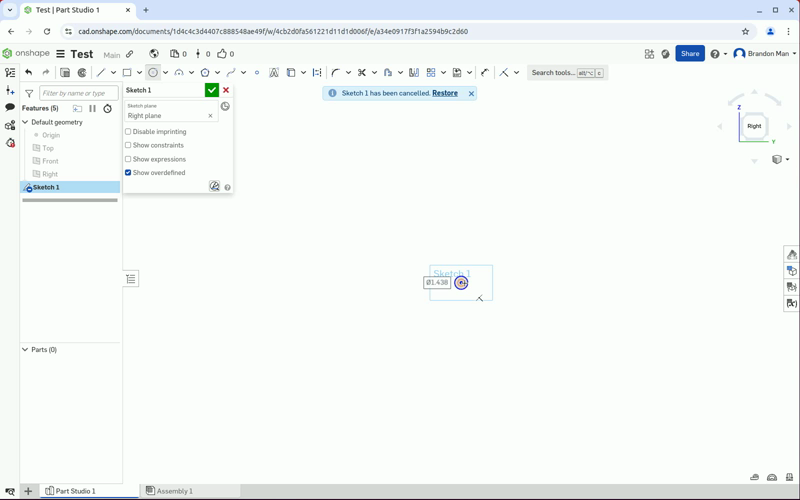
key(esc)
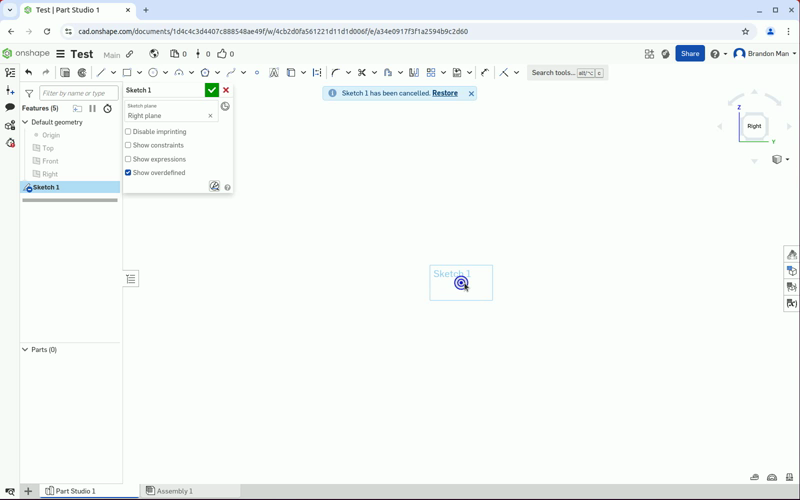
mouse_move(456, 281)
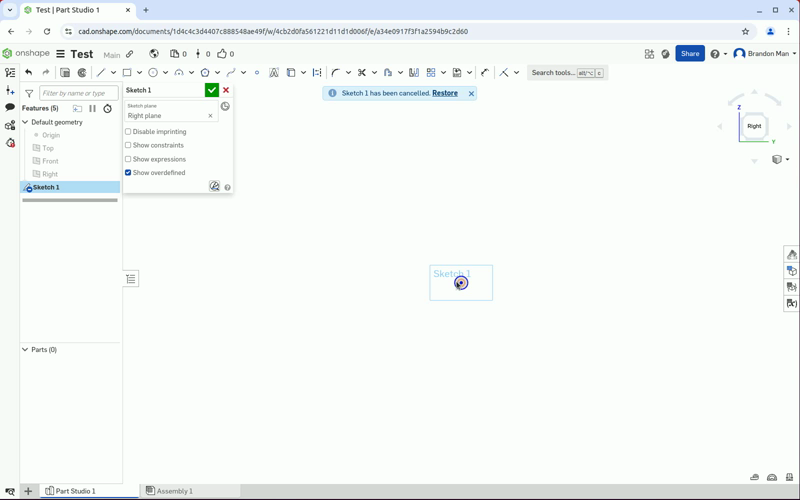
scroll(6)
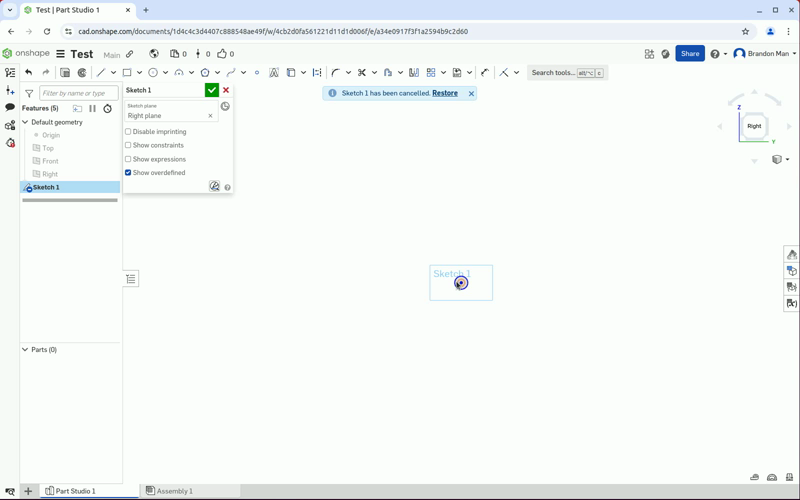
scroll(6)
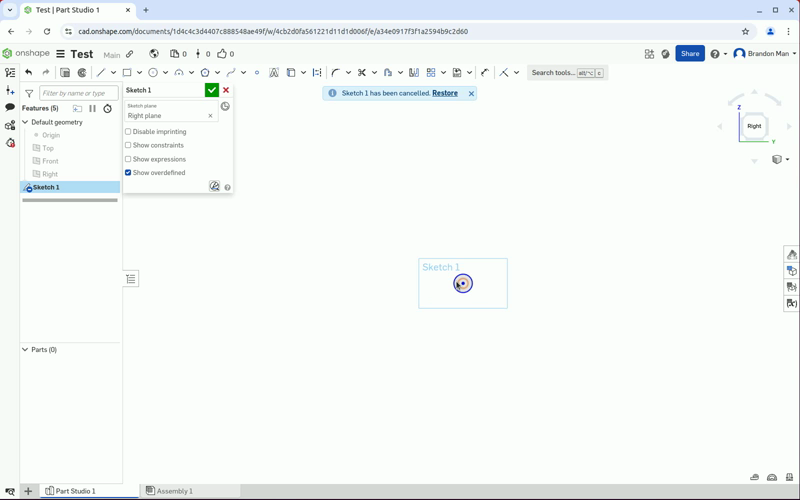
scroll(6)
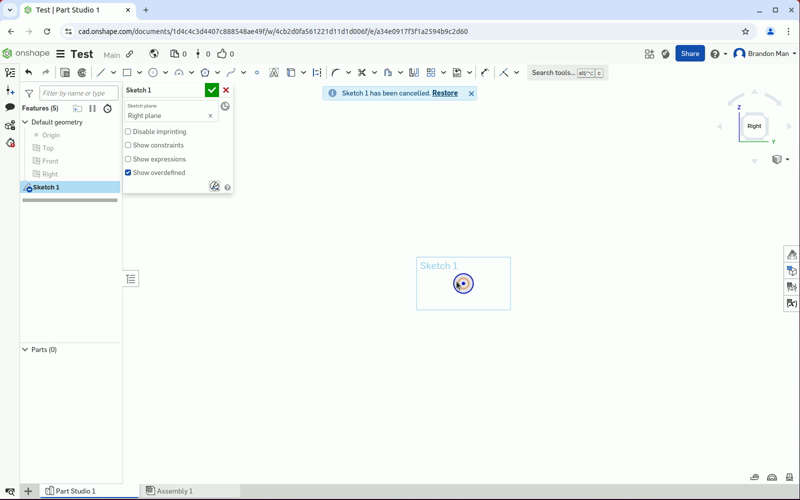
scroll(6)
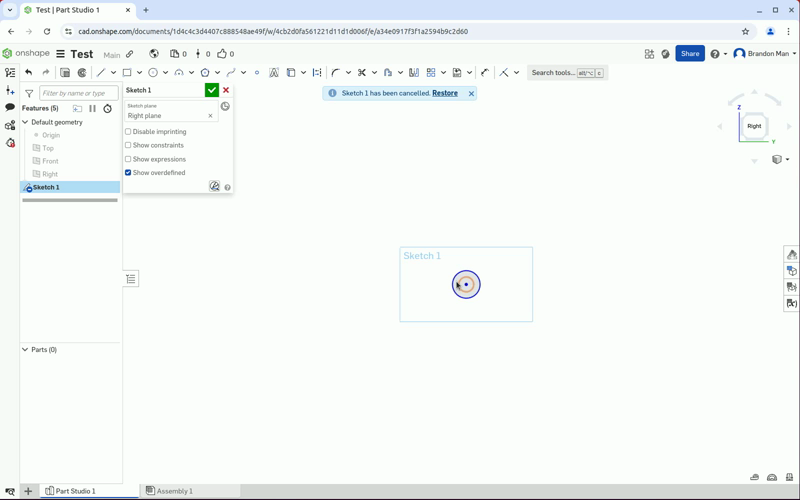
scroll(6)
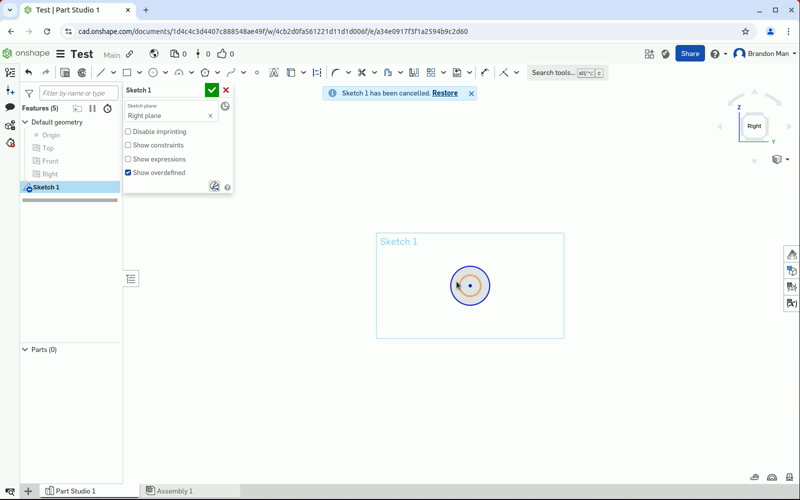
scroll(6)
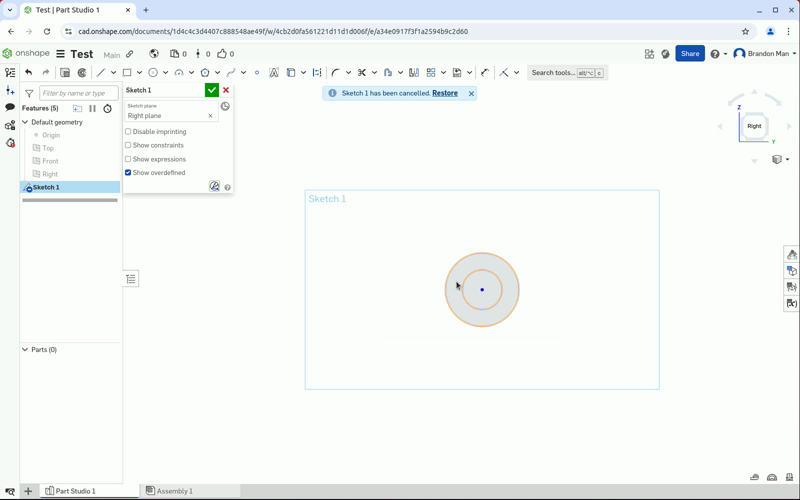
scroll(6)
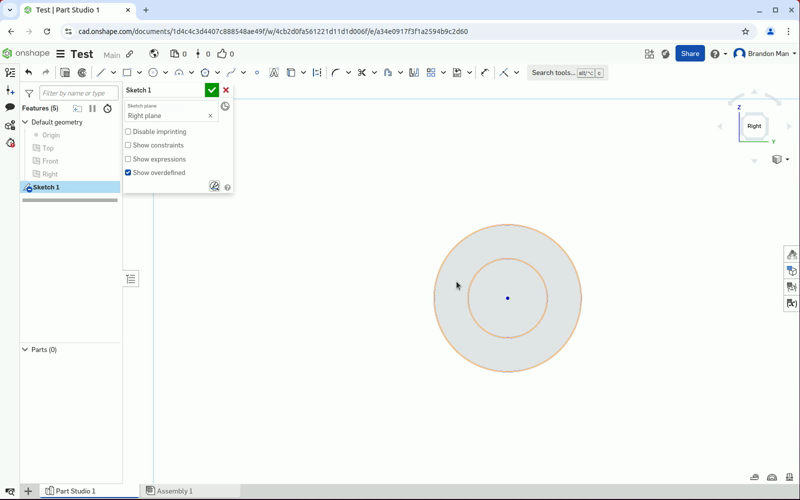
click(456, 281)
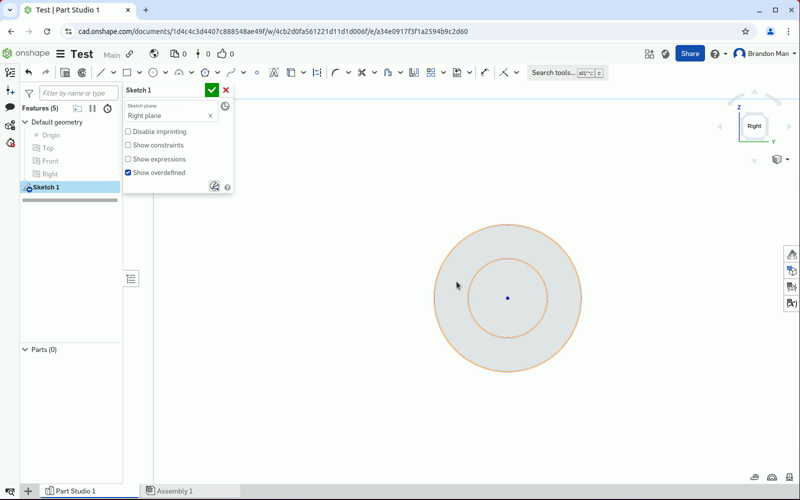
scroll(-6)
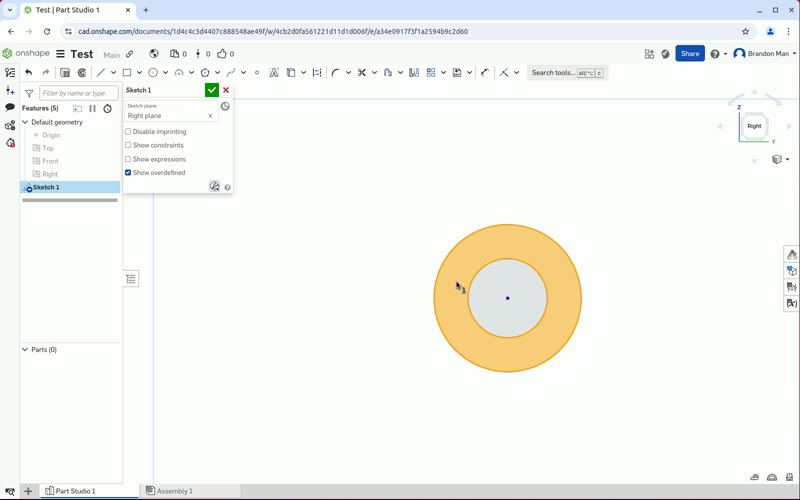
scroll(-6)
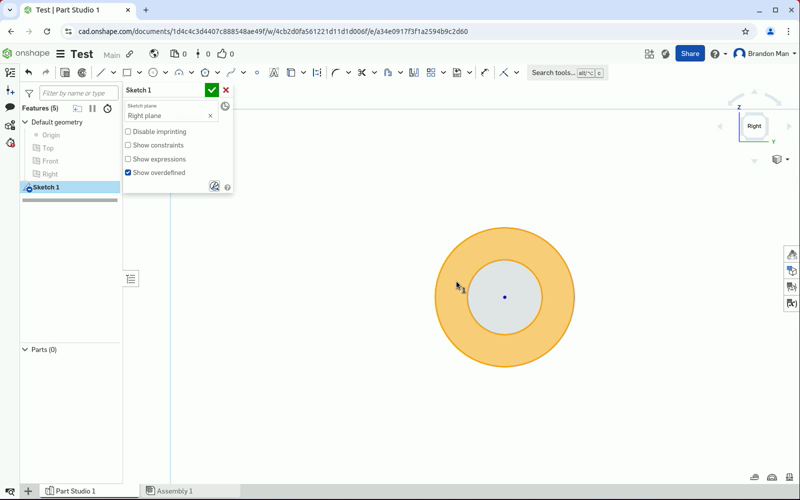
scroll(-6)
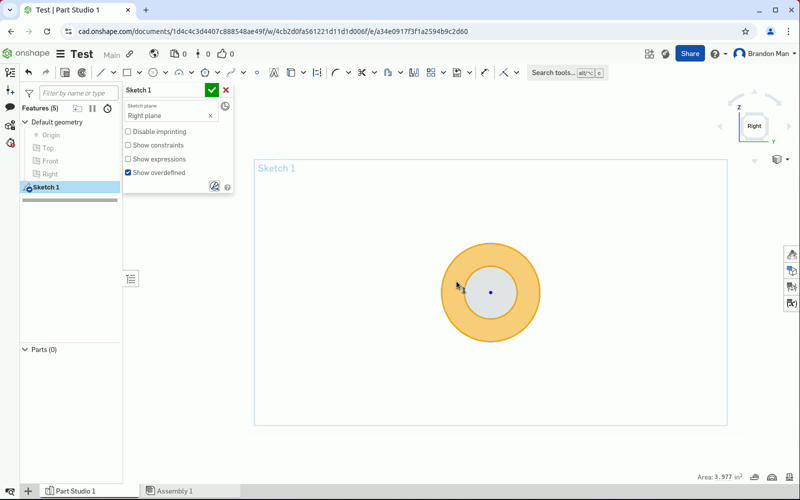
scroll(-6)
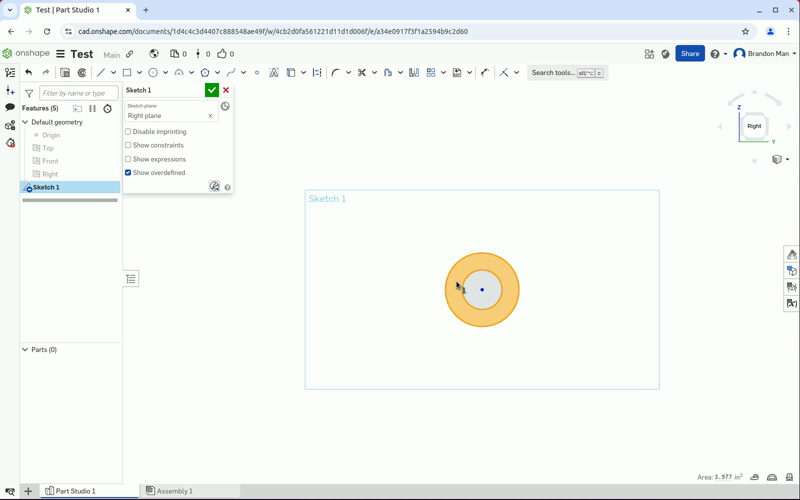
scroll(-6)
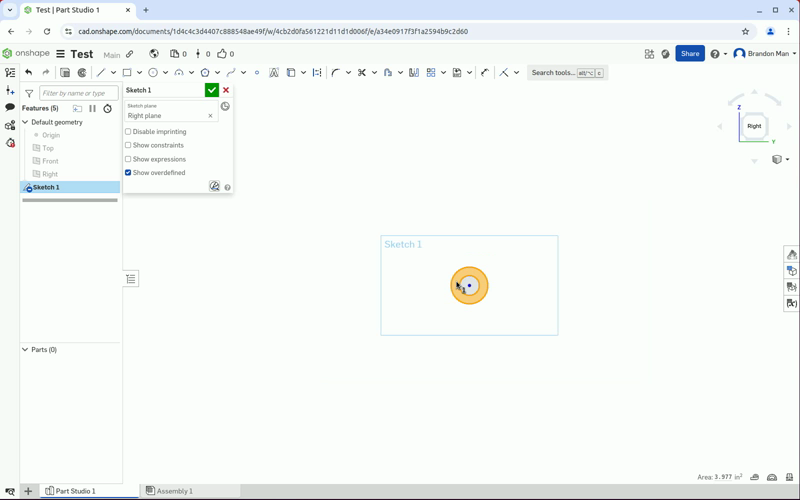
scroll(-6)
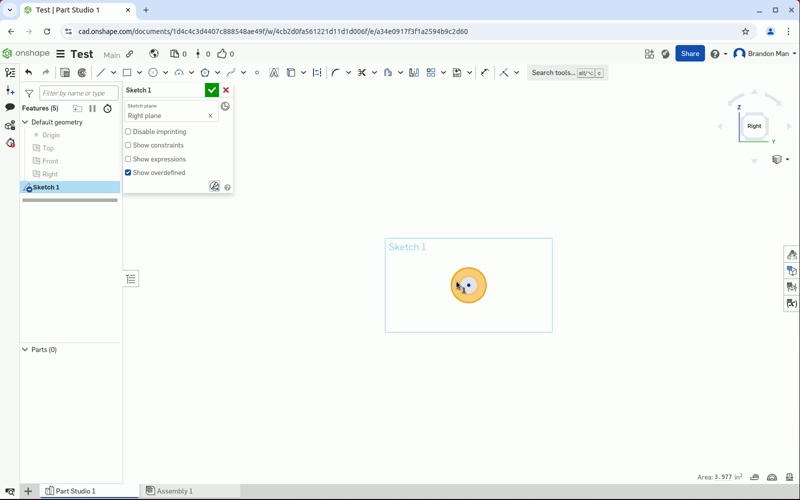
scroll(-6)
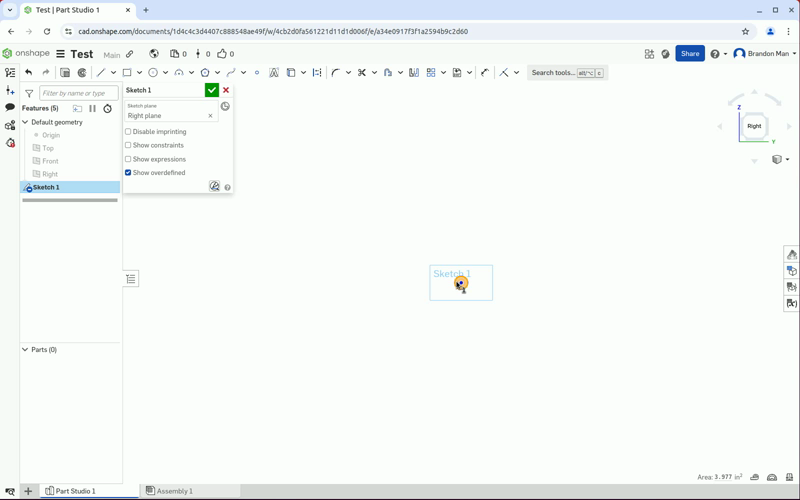
mouse_move(73, 352)
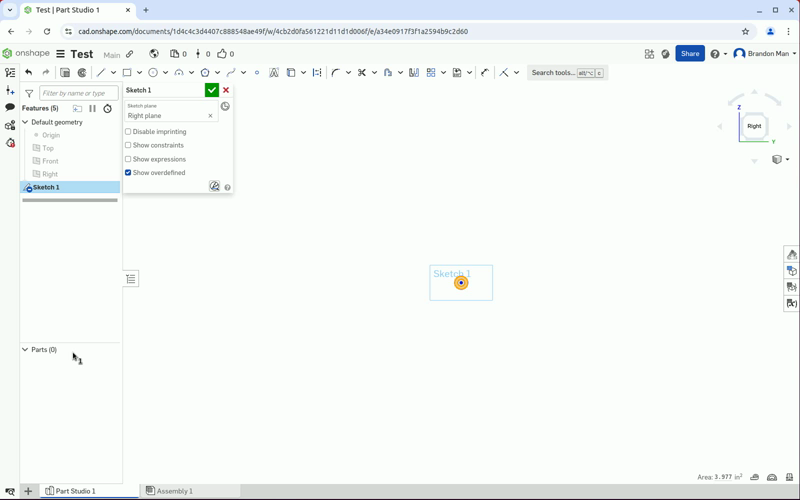
key(shift+y)
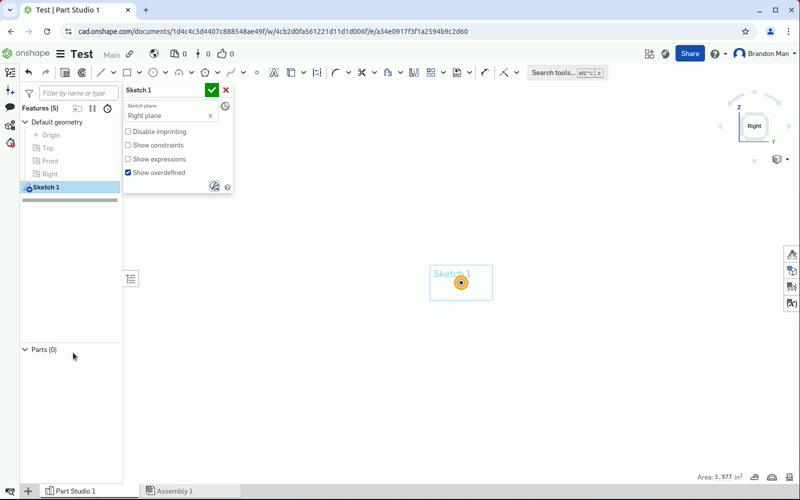
key(shift+e)
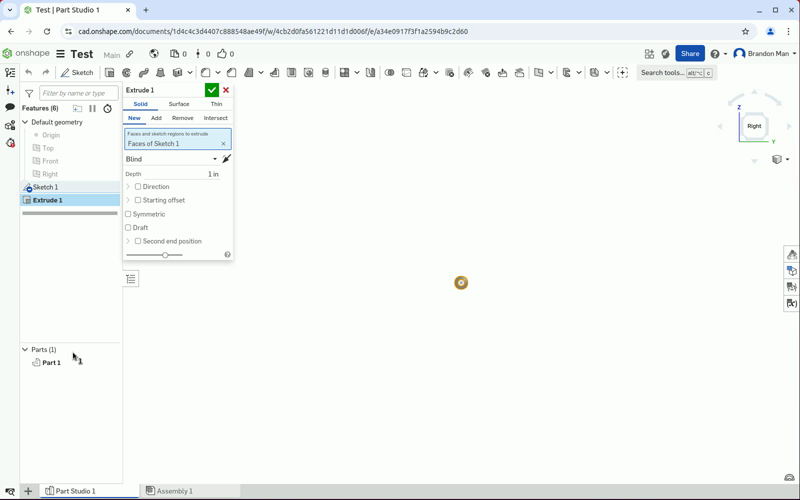
mouse_move(143, 106)
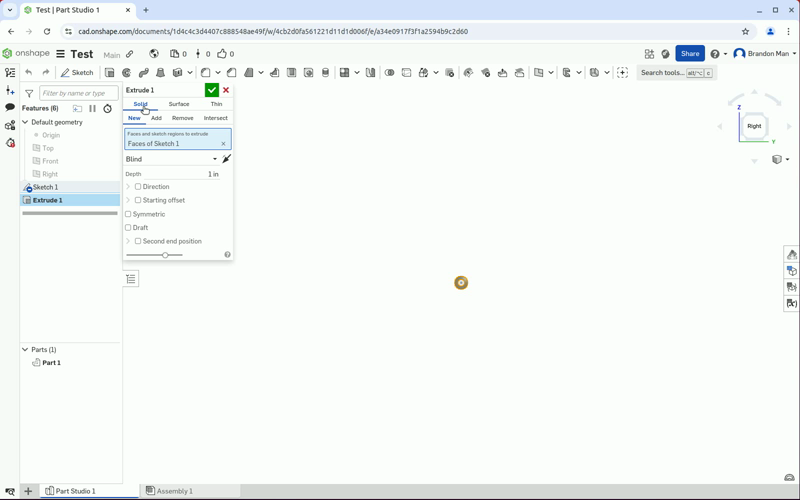
click(143, 106)
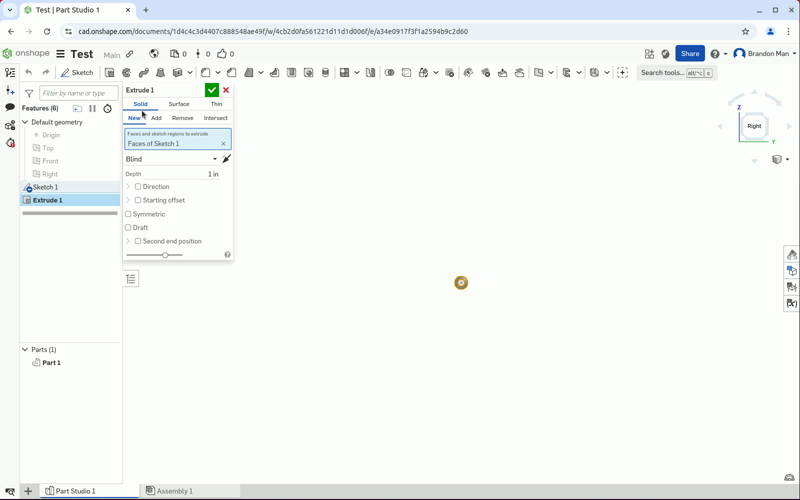
mouse_move(137, 120)
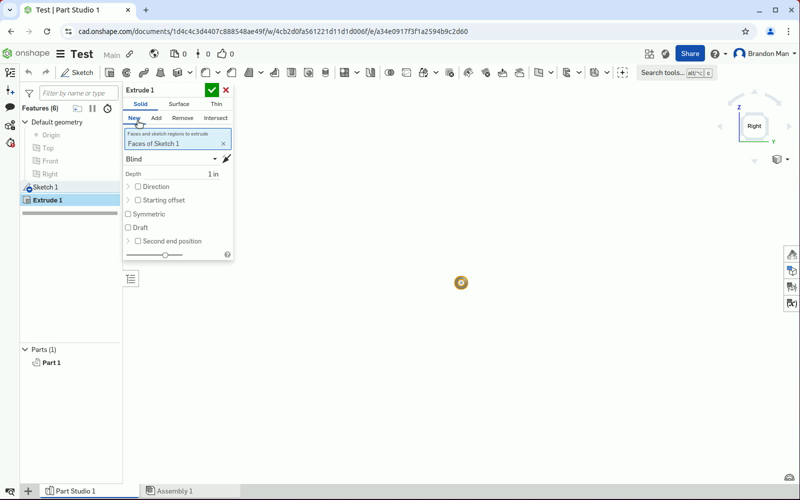
click(137, 120)
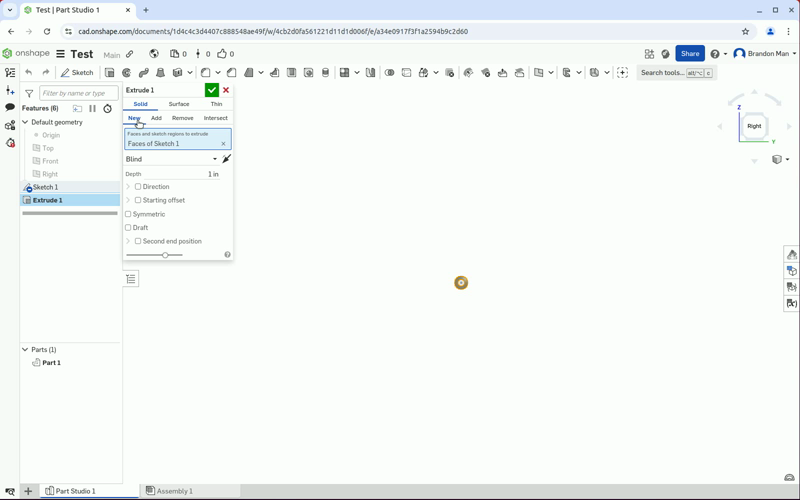
key(tab, 4)
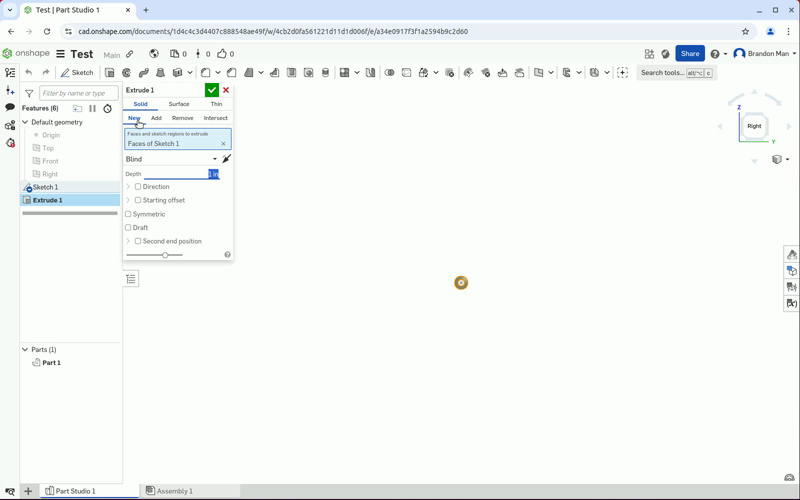
text(0.722)
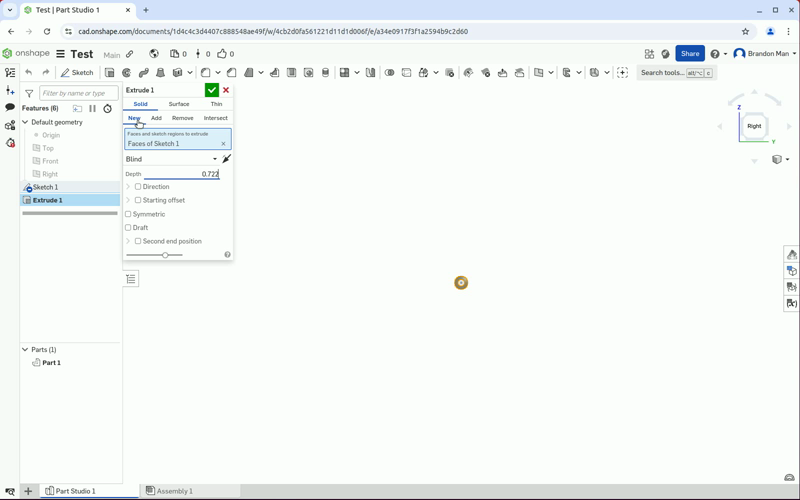
key(enter)
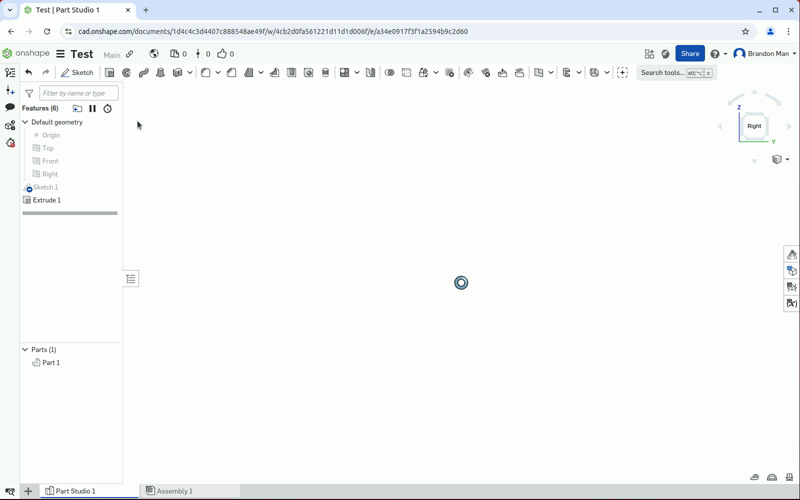
key(shift+h)
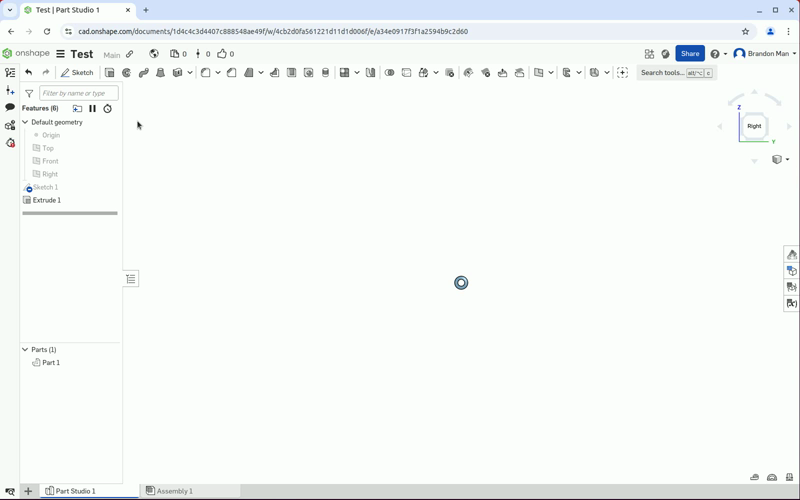
key(shift+h)
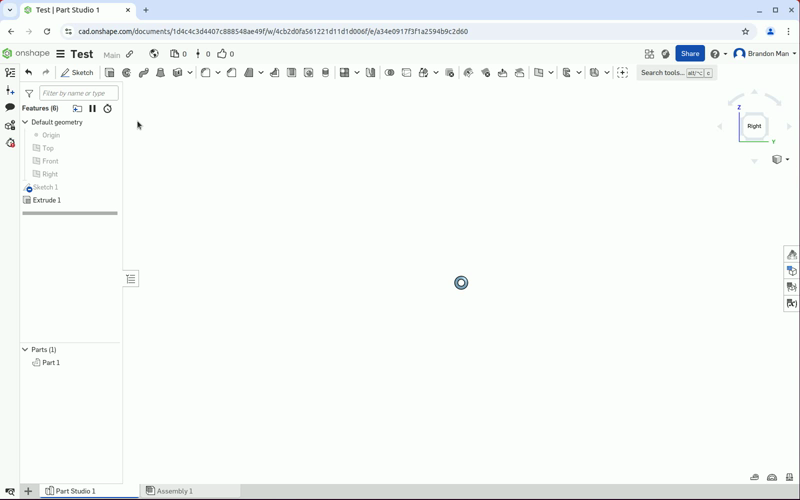
mouse_move(73, 189)
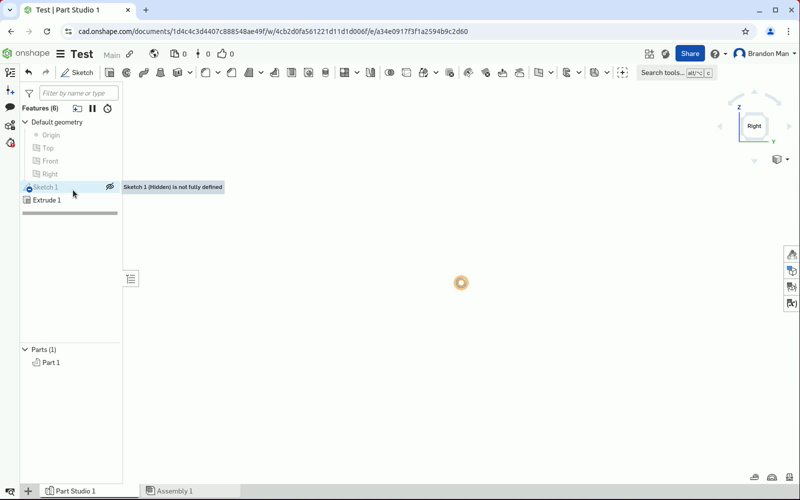
click(73, 189)
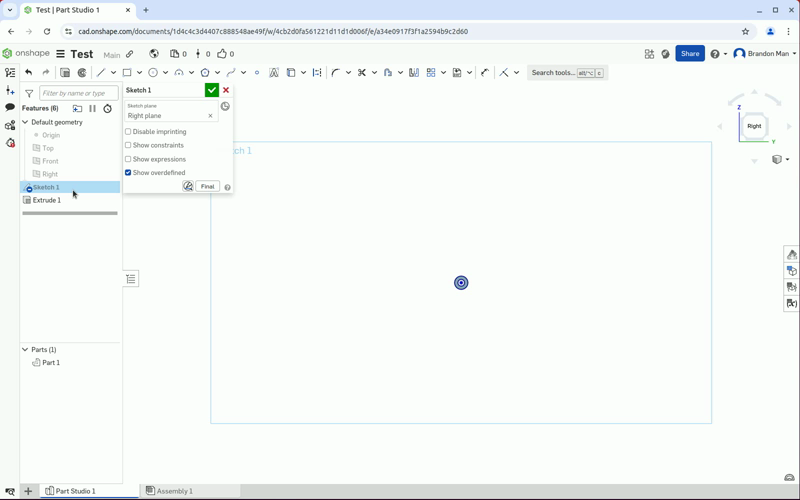
mouse_move(229, 92)
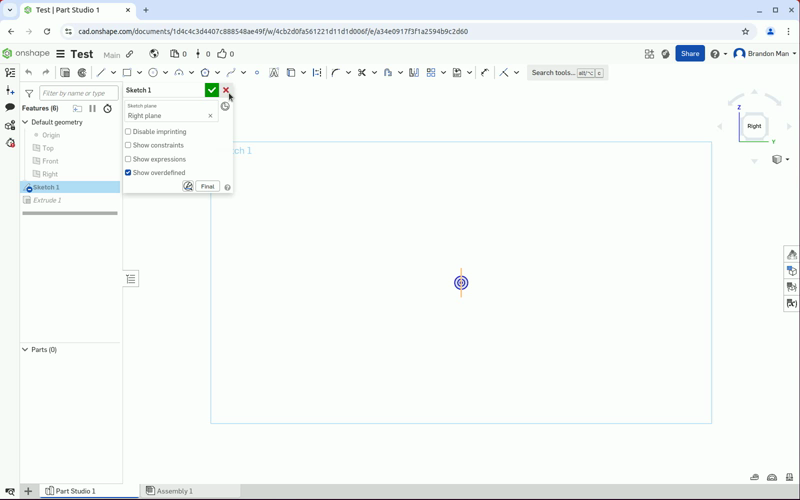
click(229, 92)
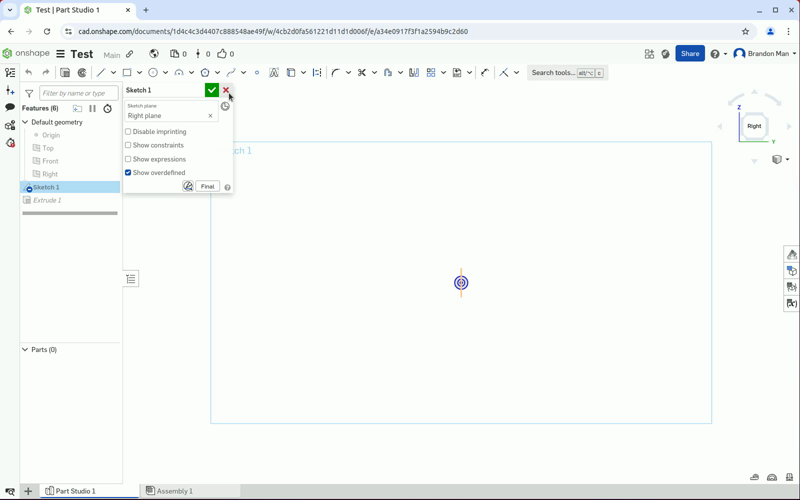
key(shift+s)
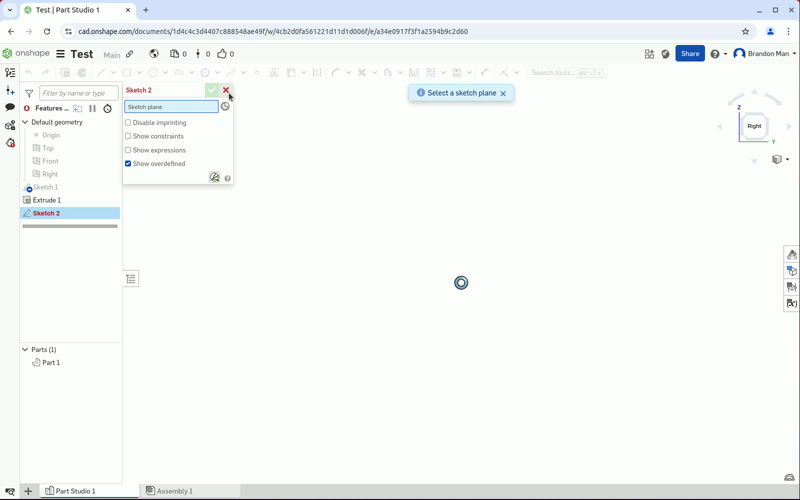
mouse_move(73, 176)
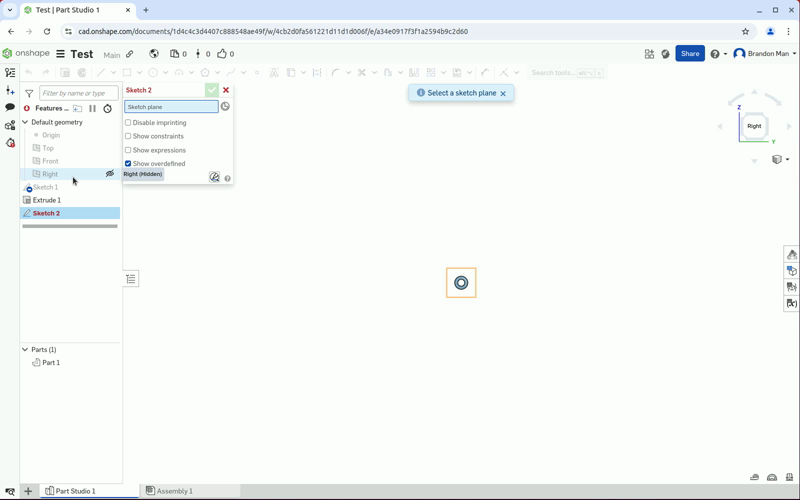
click(73, 176)
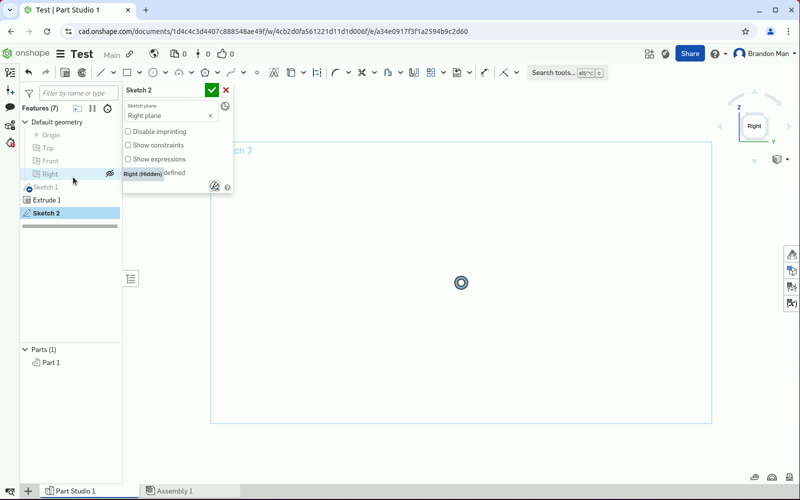
mouse_move(73, 352)
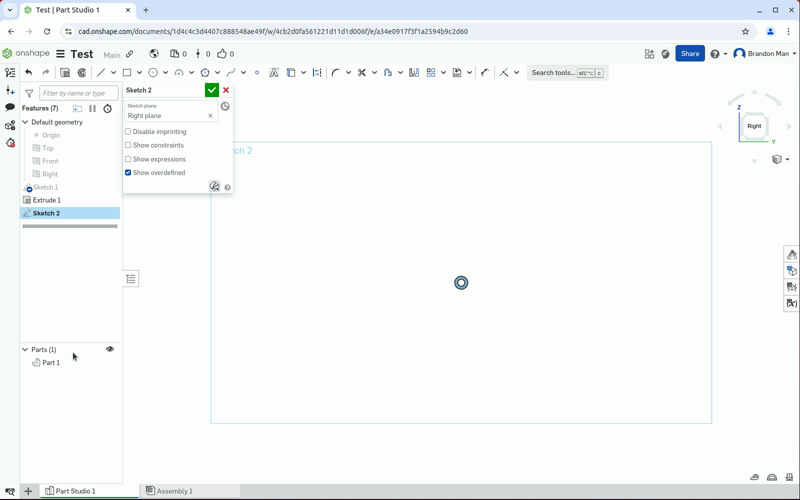
key(y)
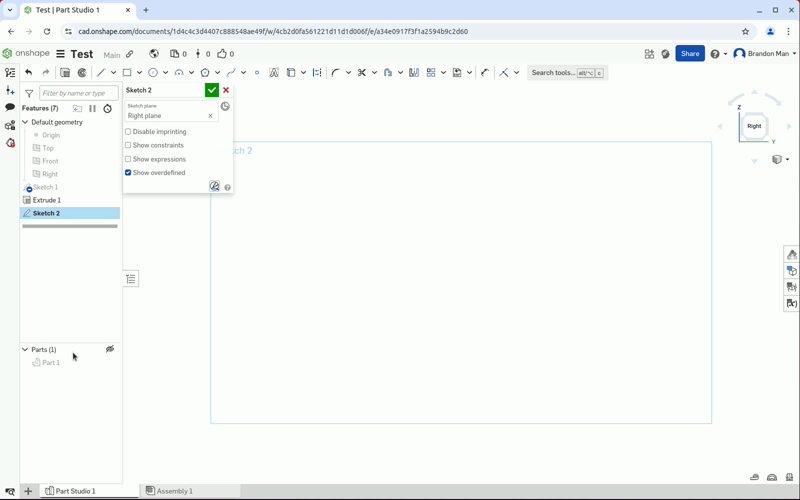
key(a)
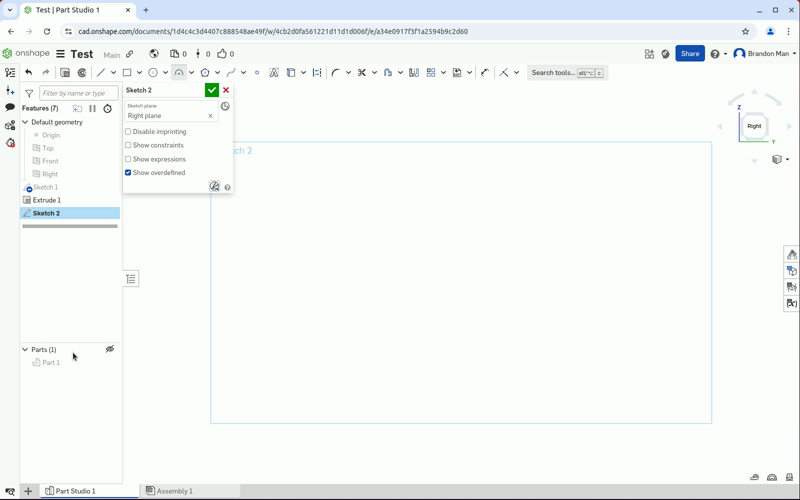
key_down(shift)
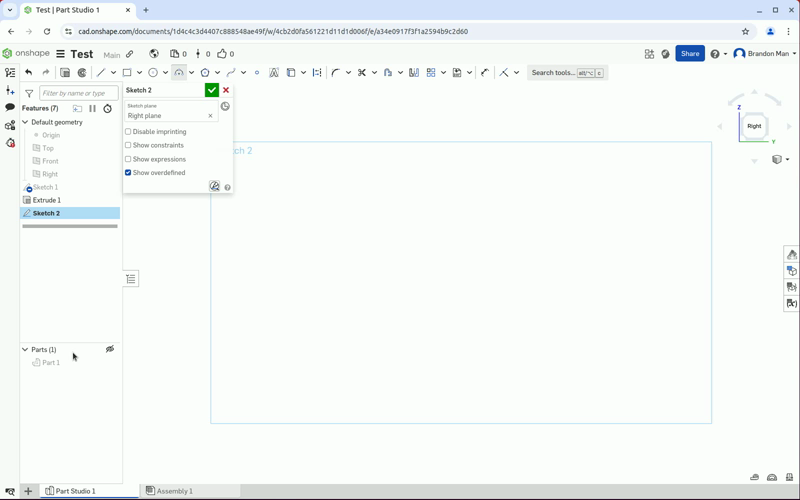
mouse_move(454, 282)
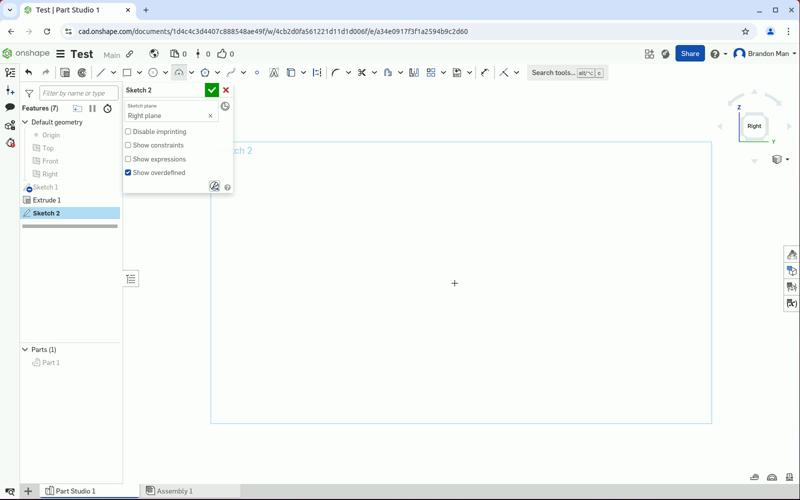
click(454, 282)
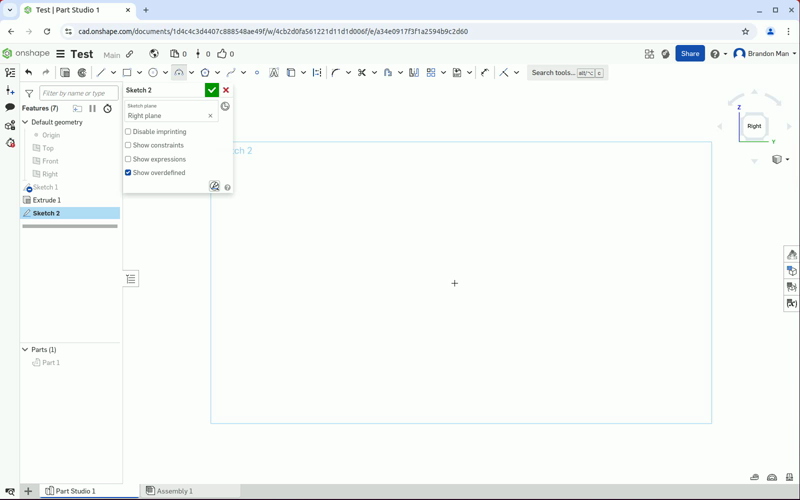
key_up(shift)
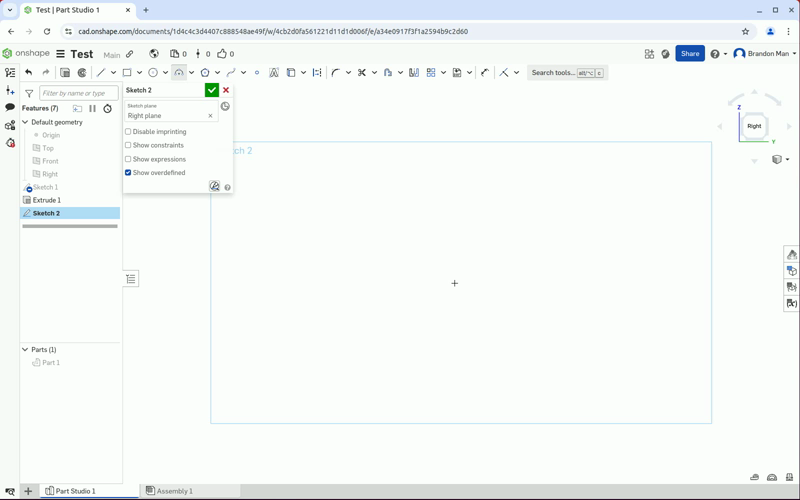
key_down(shift)
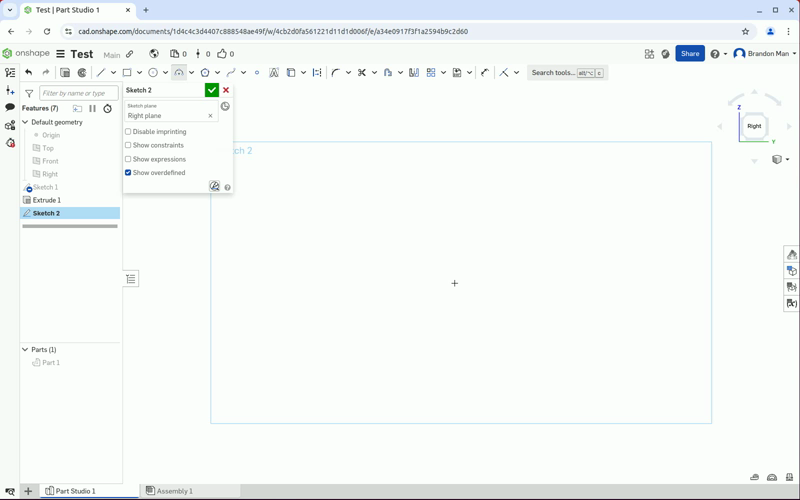
mouse_move(466, 282)
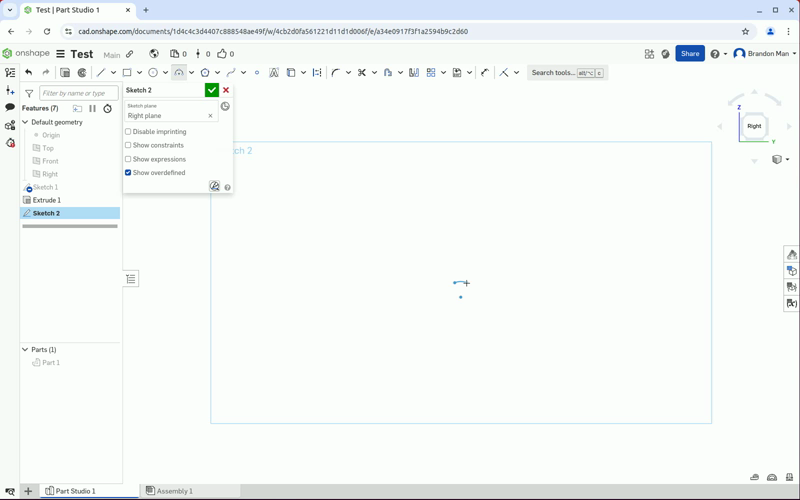
click(466, 282)
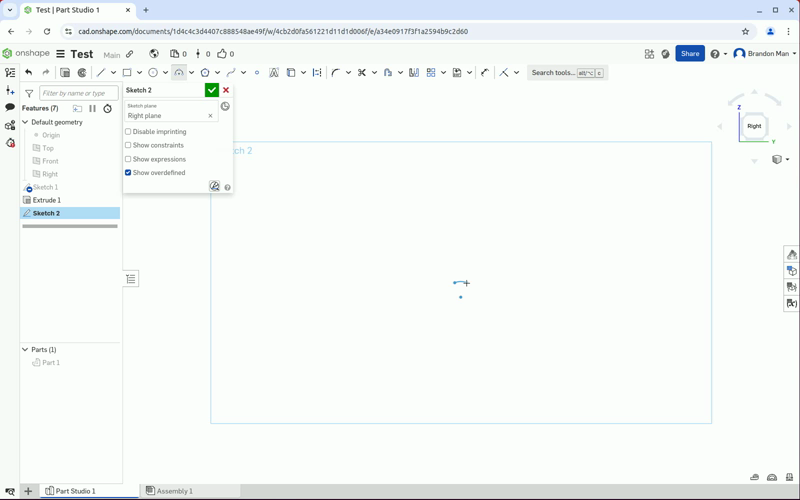
mouse_move(460, 276)
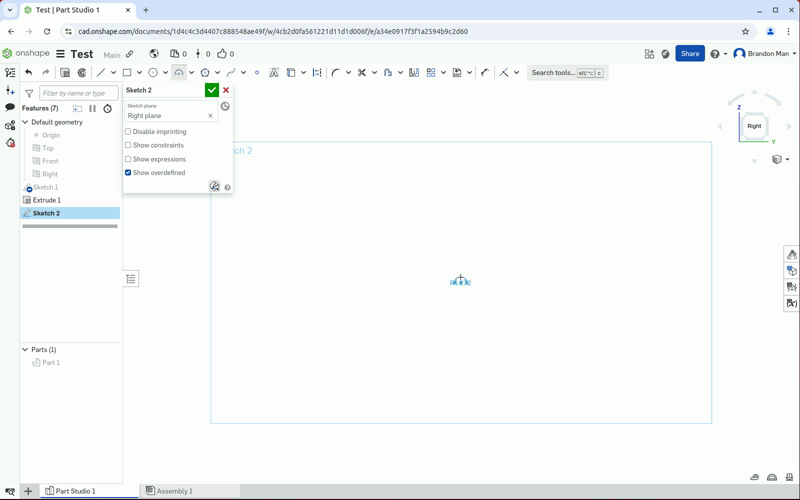
click(460, 276)
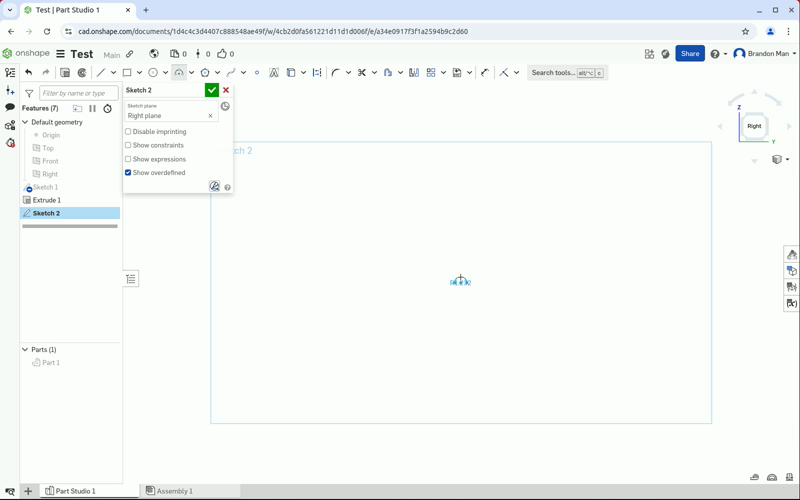
key_up(shift)
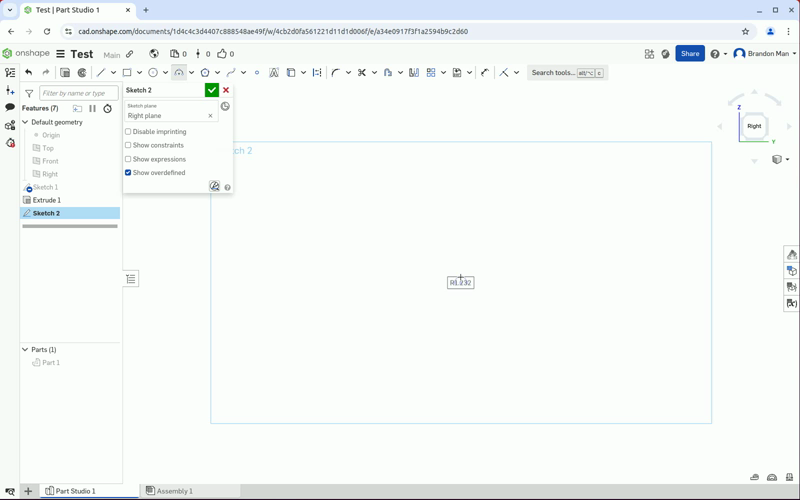
key(esc)
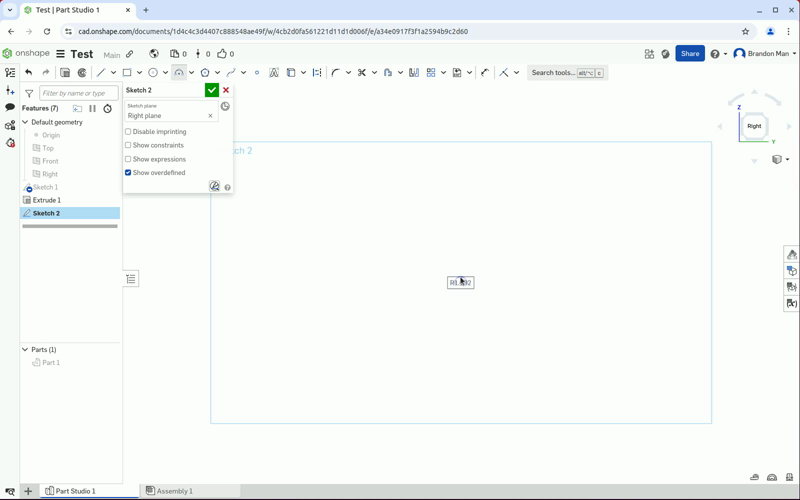
key(l)
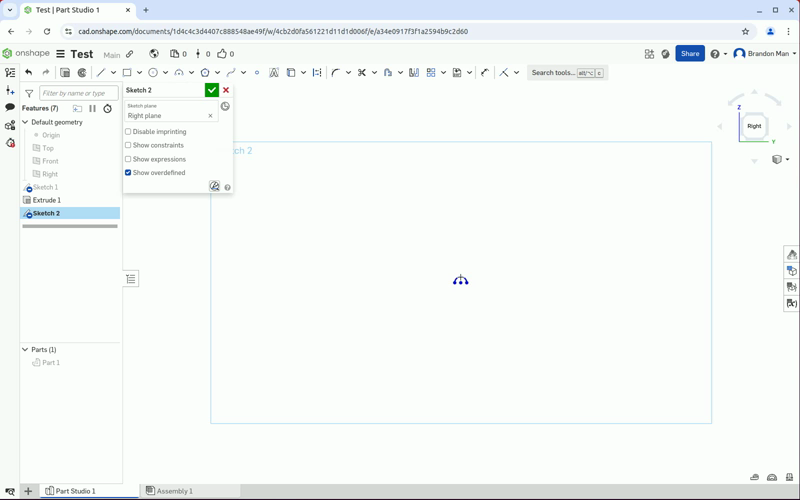
mouse_move(466, 282)
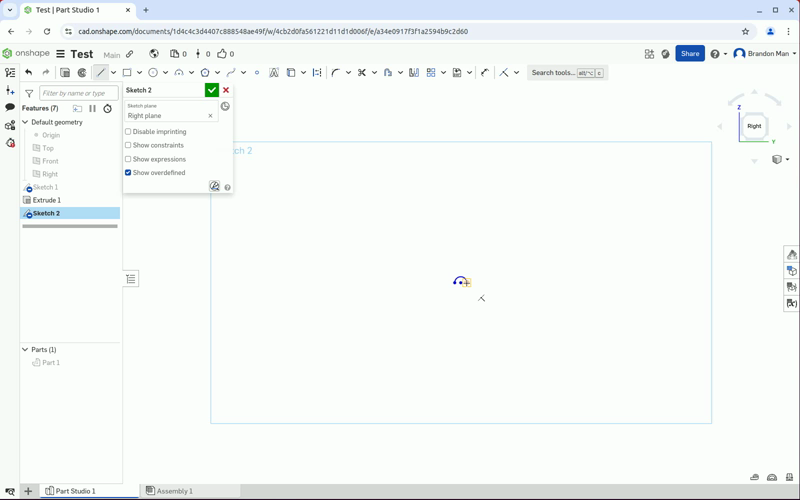
click(466, 282)
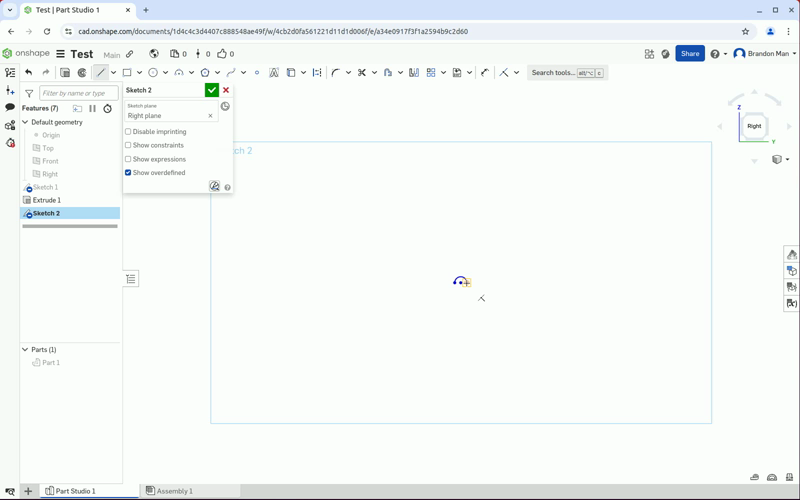
key_down(shift)
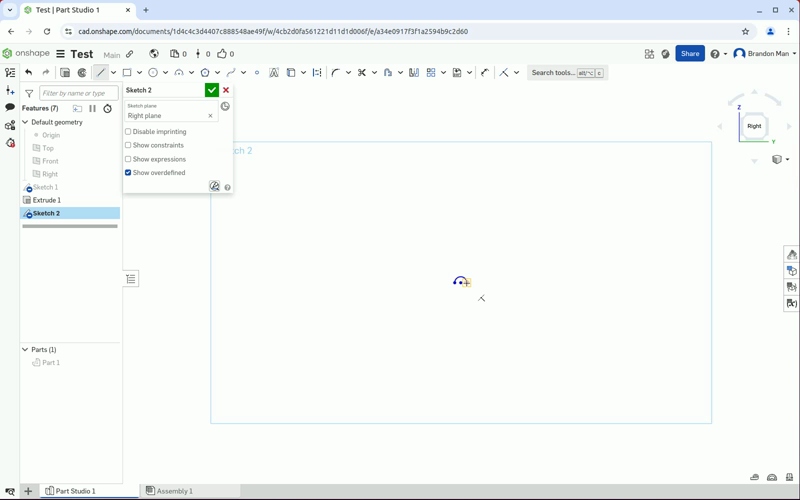
mouse_move(466, 176)
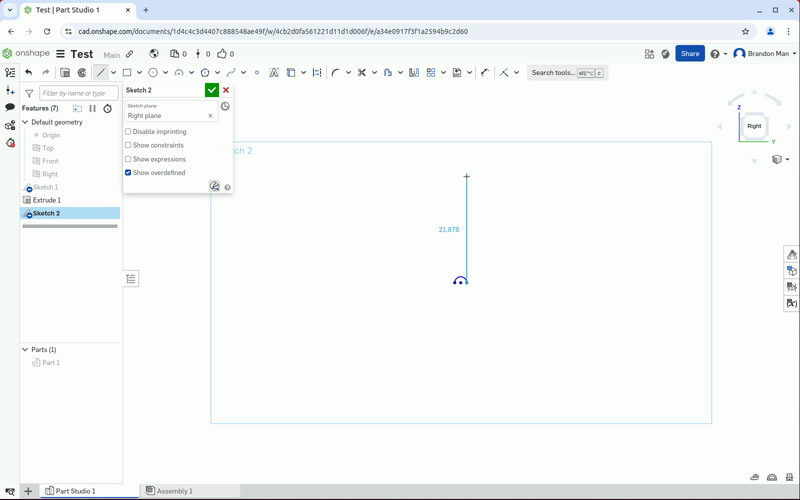
click(466, 176)
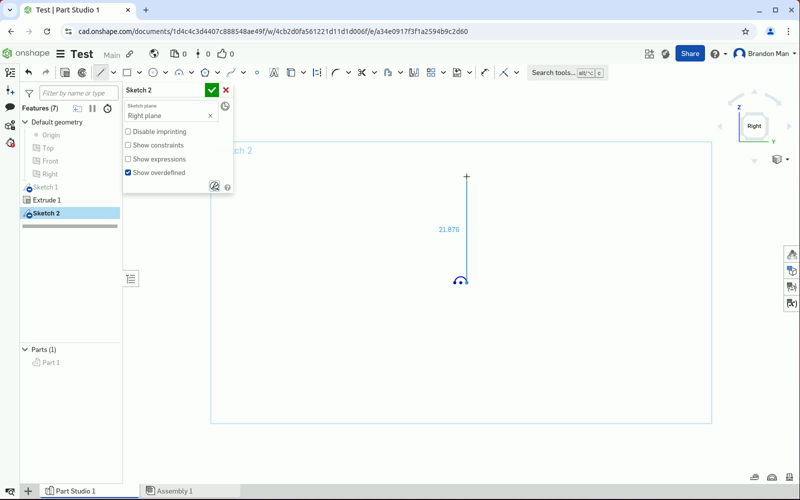
key_up(shift)
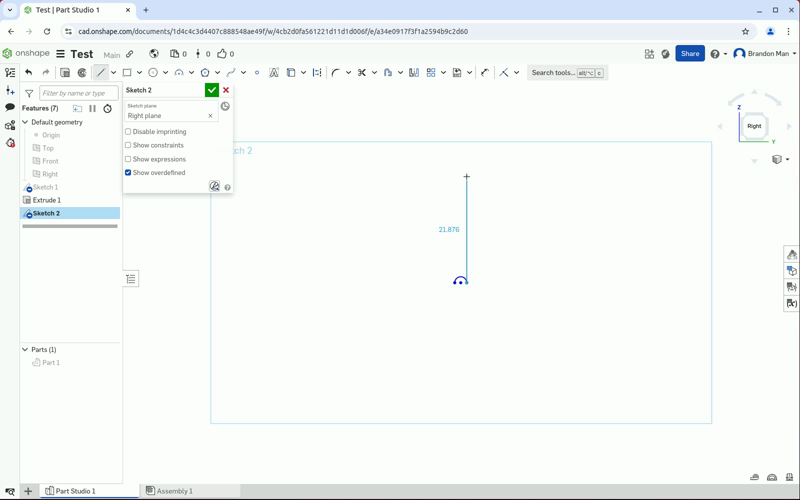
key(esc)
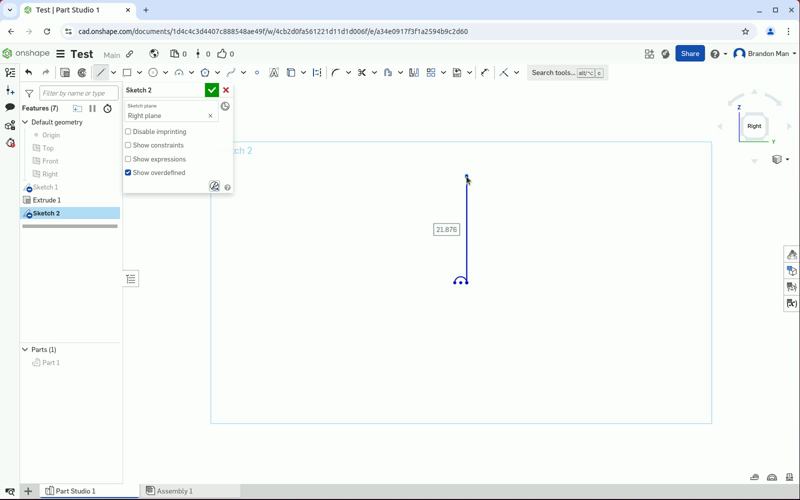
key(a)
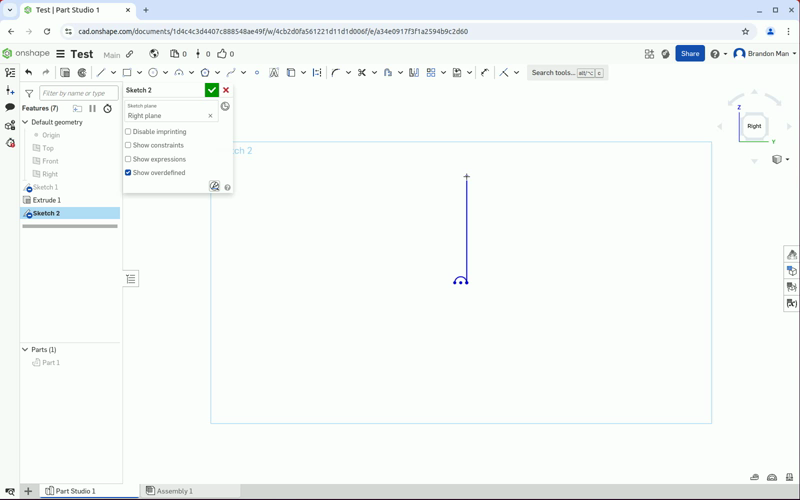
mouse_move(466, 176)
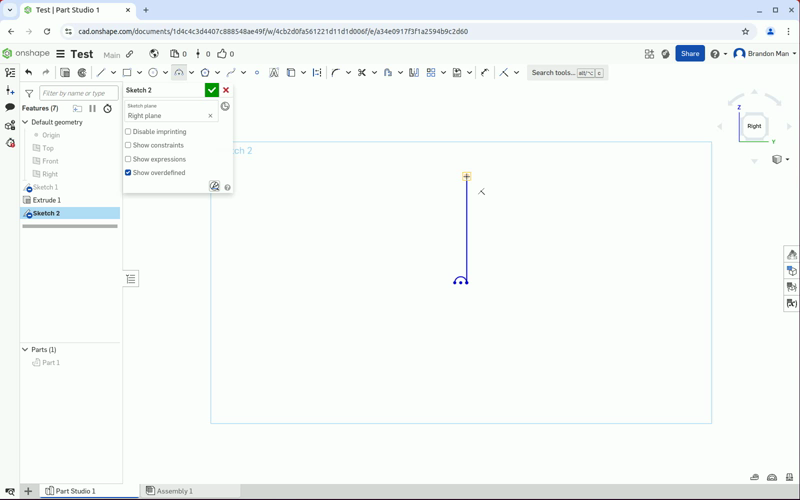
click(466, 176)
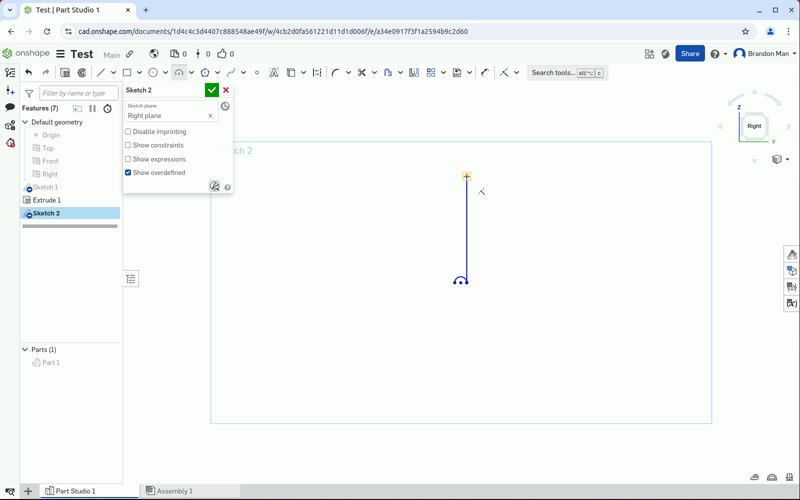
key_down(shift)
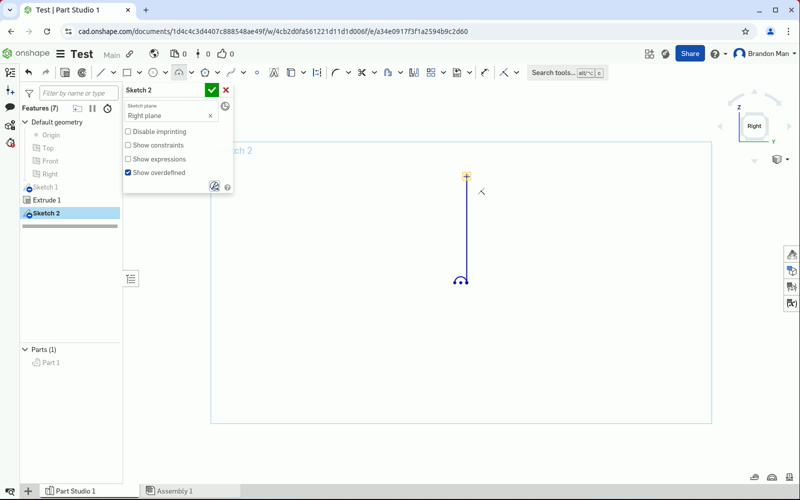
mouse_move(454, 176)
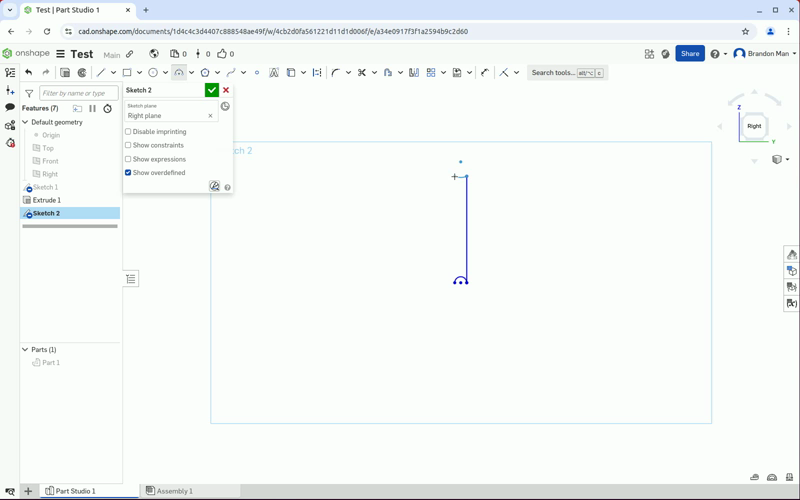
click(454, 176)
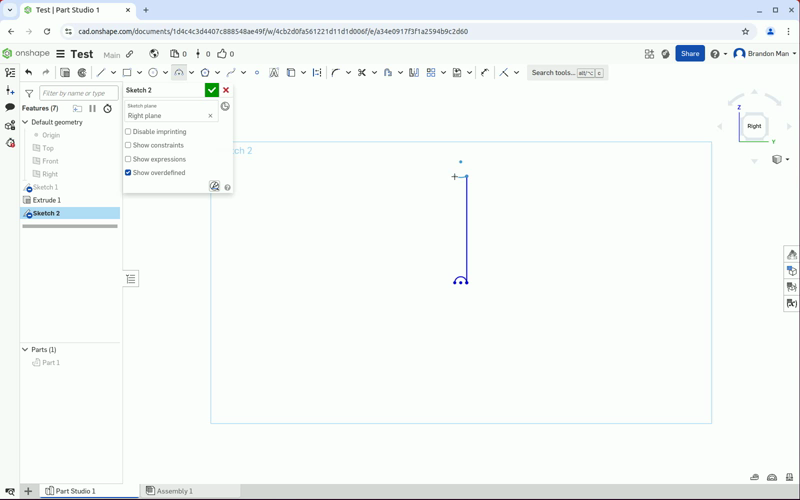
mouse_move(460, 170)
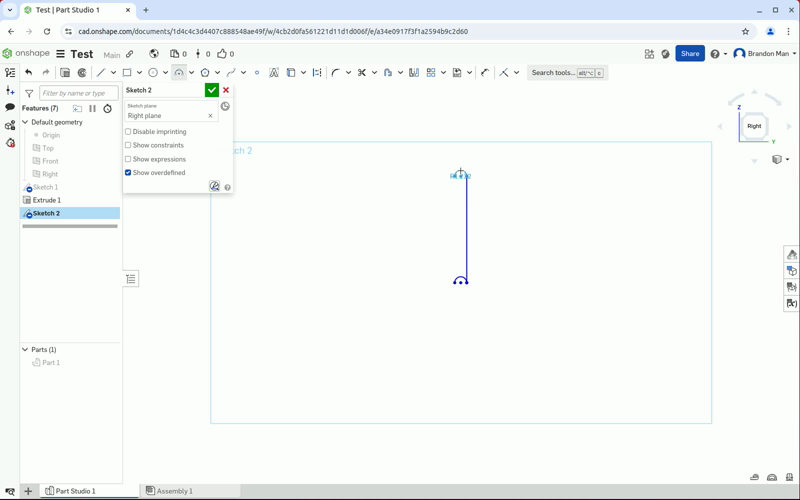
click(460, 170)
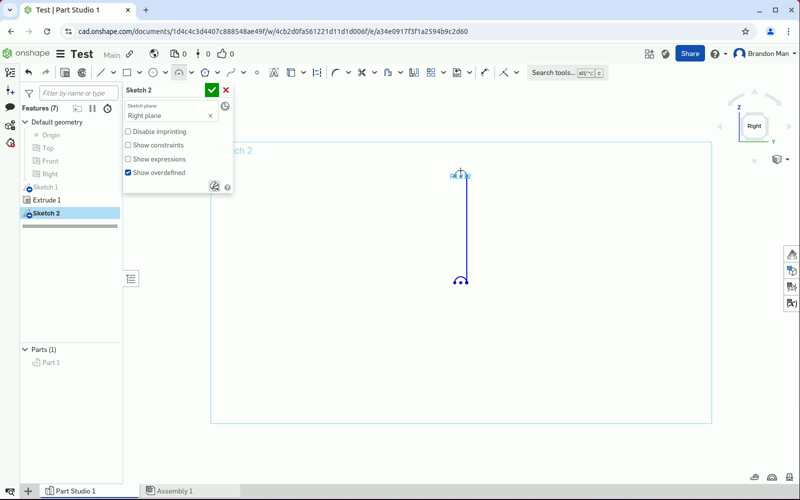
key_up(shift)
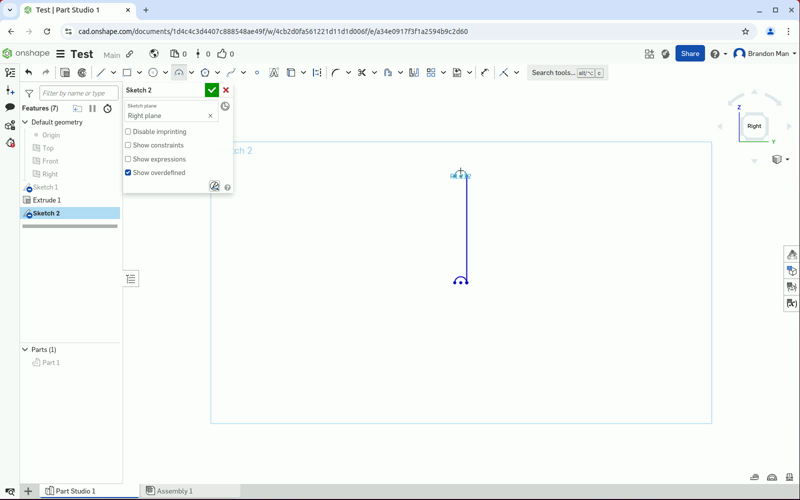
key(esc)
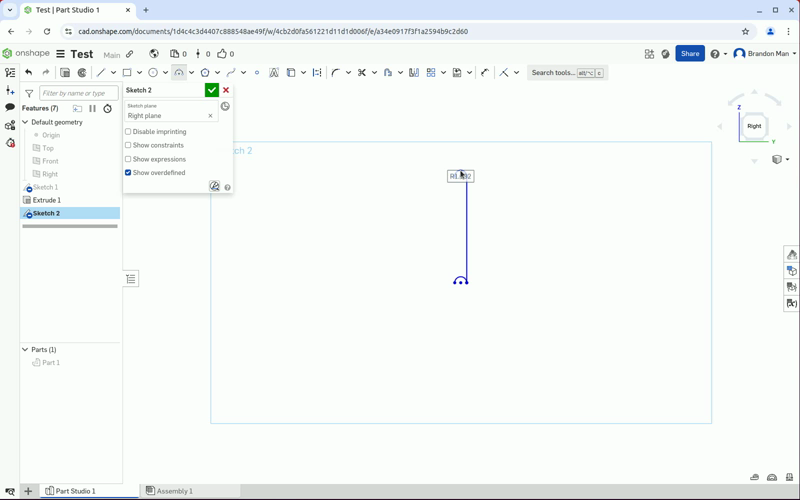
key(l)
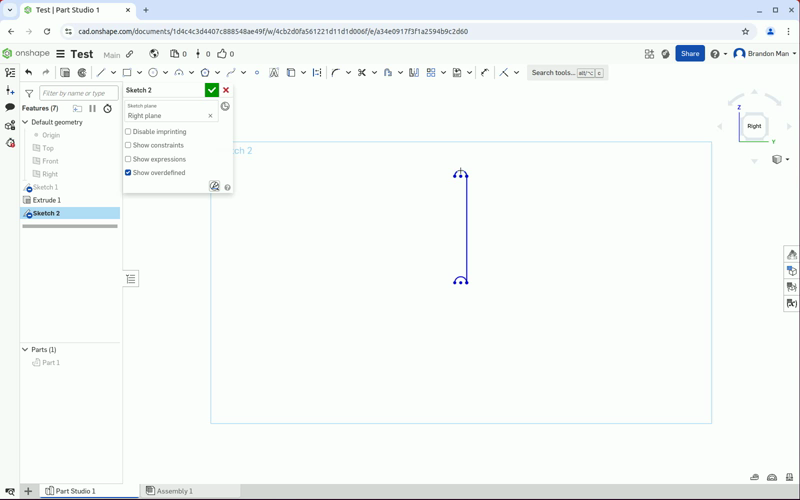
mouse_move(454, 176)
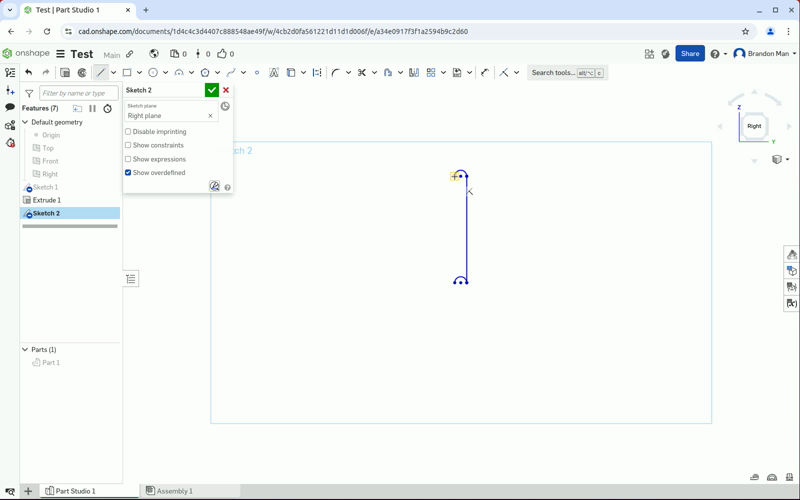
click(454, 176)
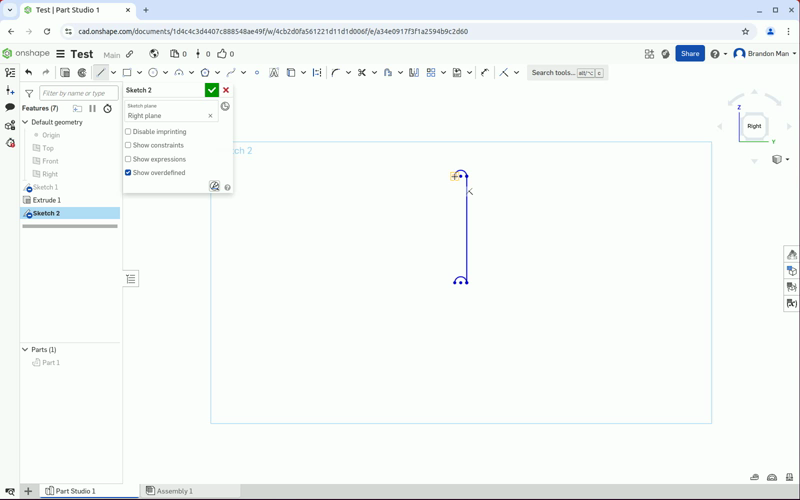
key_down(shift)
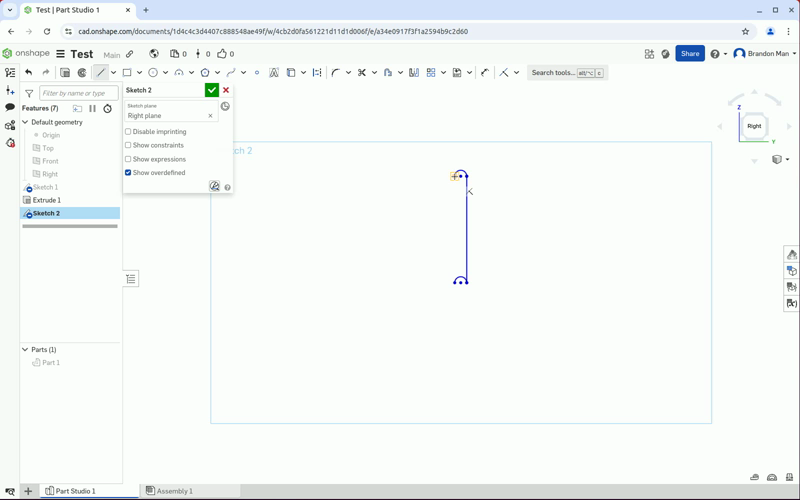
mouse_move(454, 282)
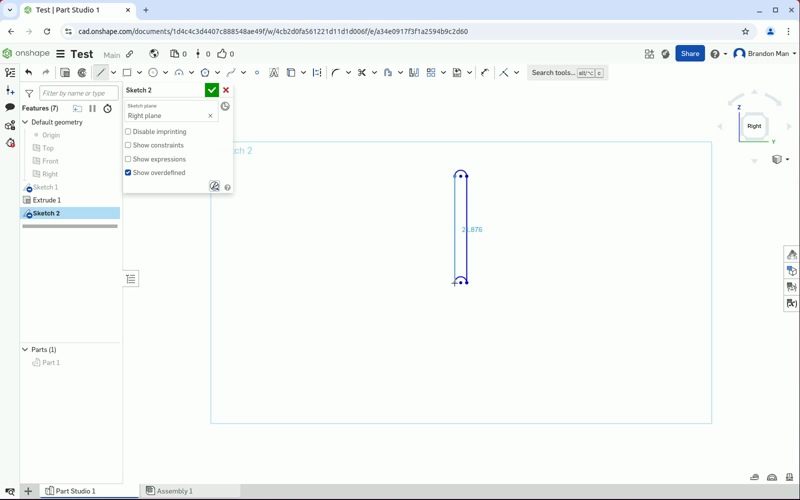
key_up(shift)
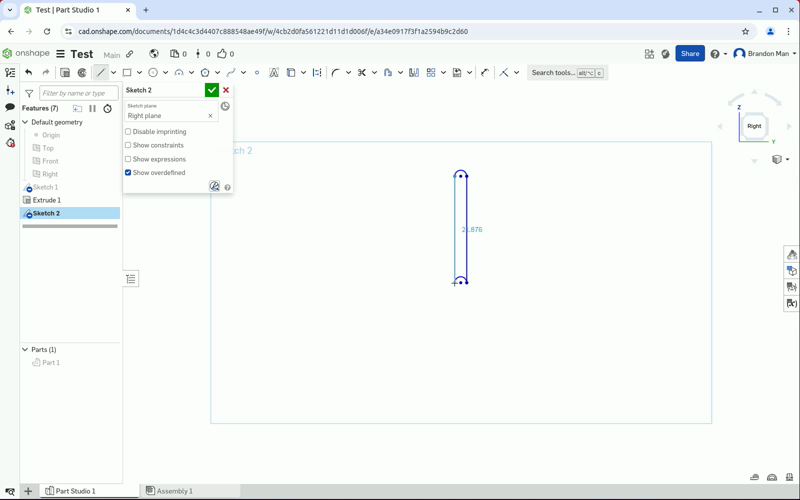
click(454, 282)
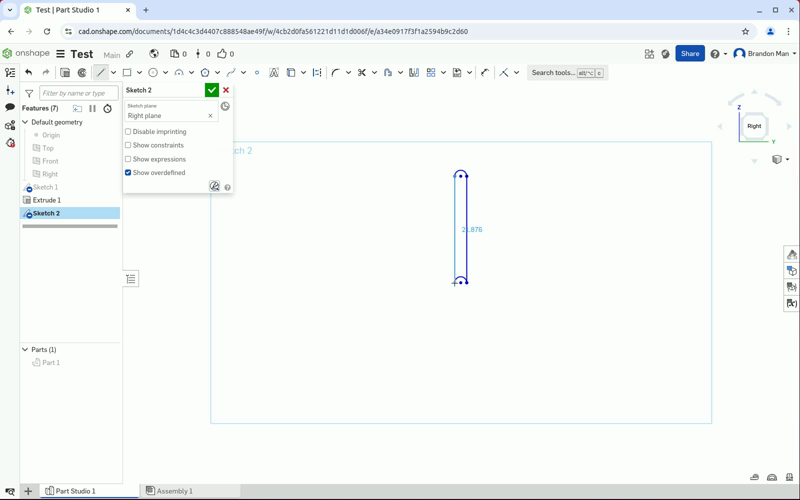
key(esc)
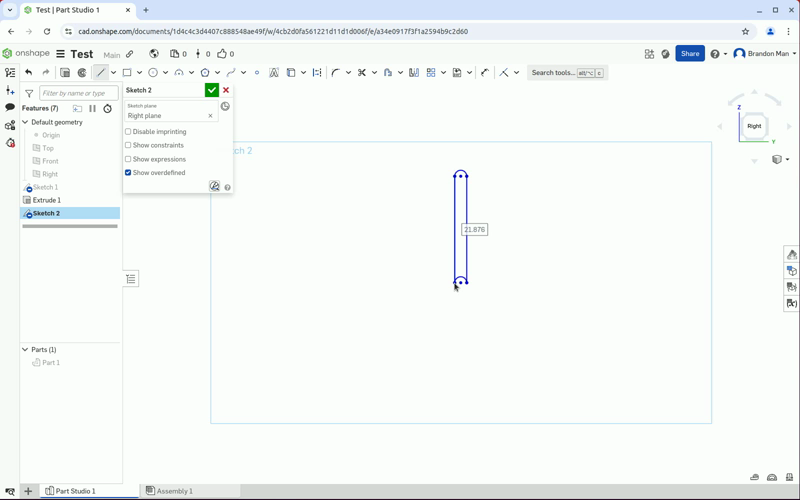
key(c)
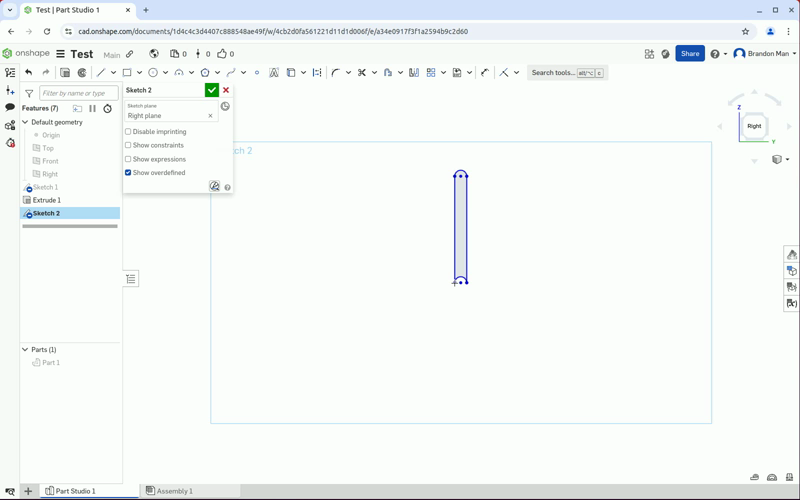
key_down(shift)
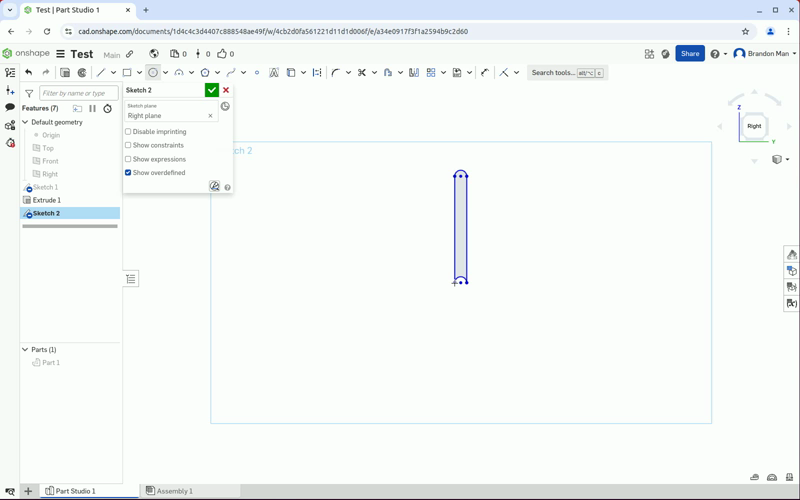
mouse_move(460, 191)
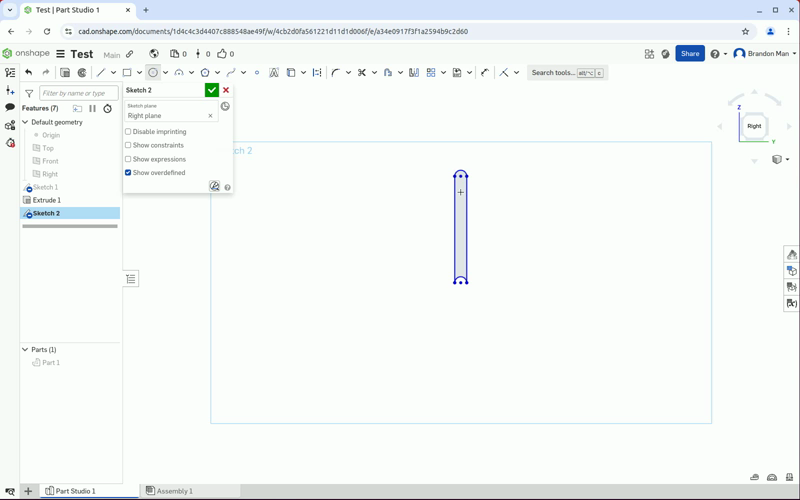
click(460, 191)
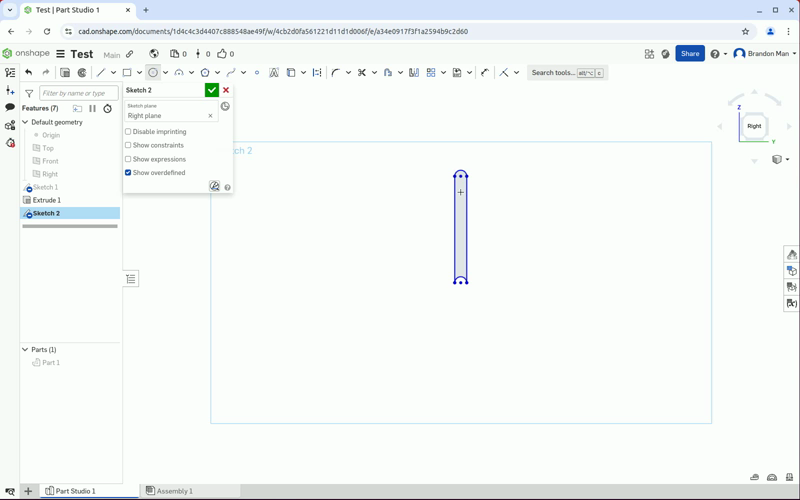
key_up(shift)
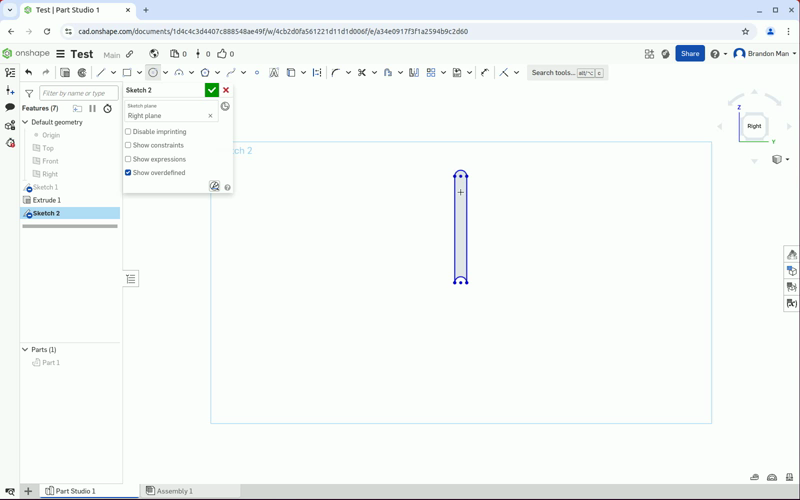
mouse_move(463, 191)
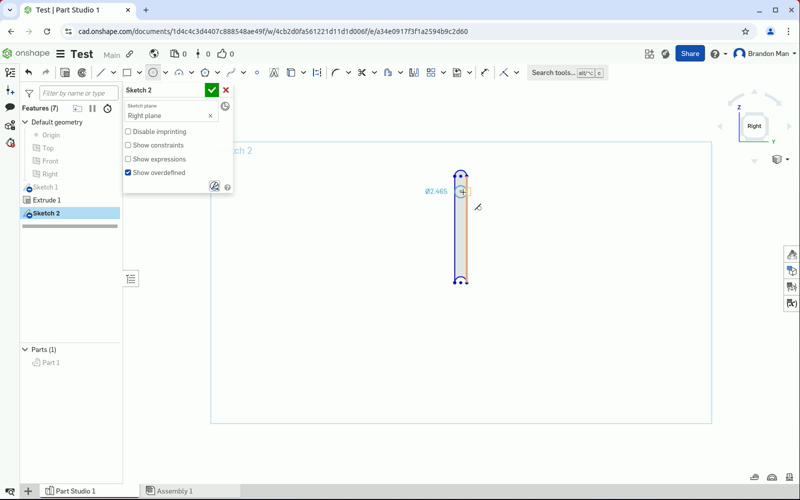
scroll(6)
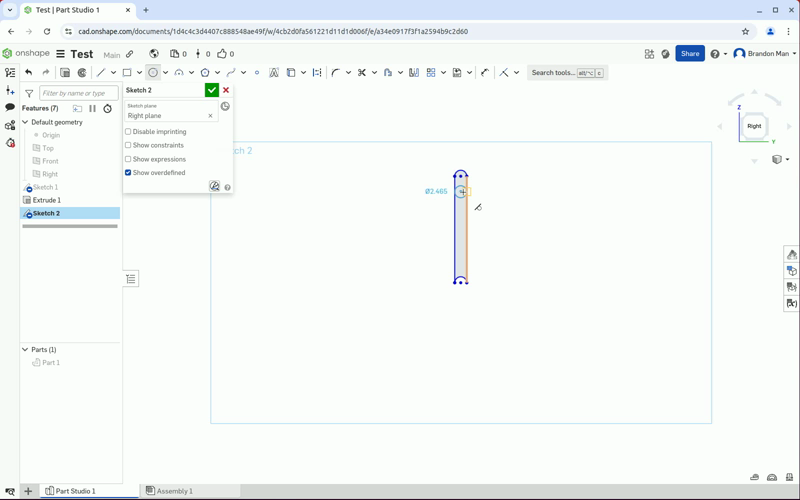
scroll(6)
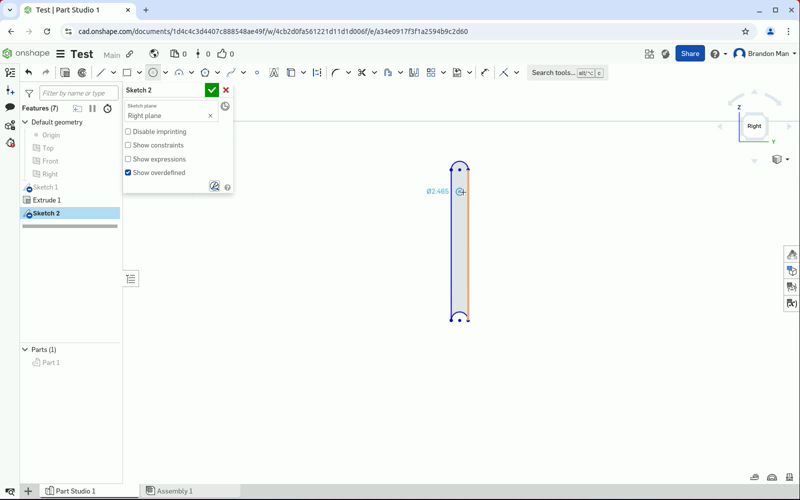
scroll(6)
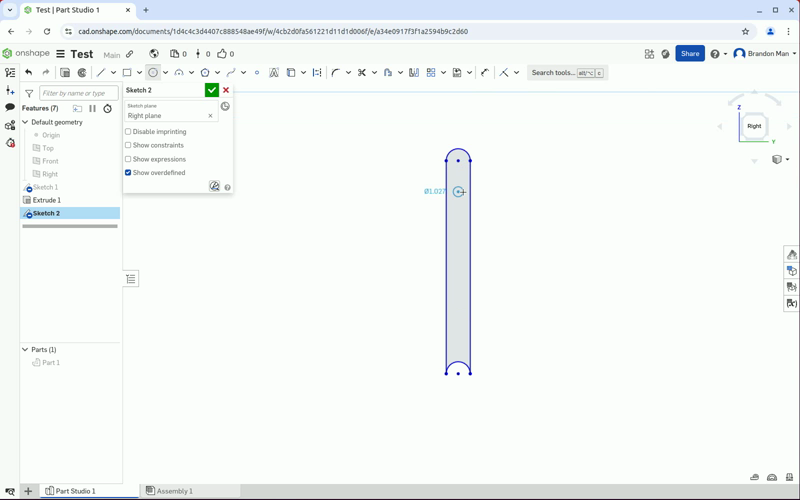
scroll(6)
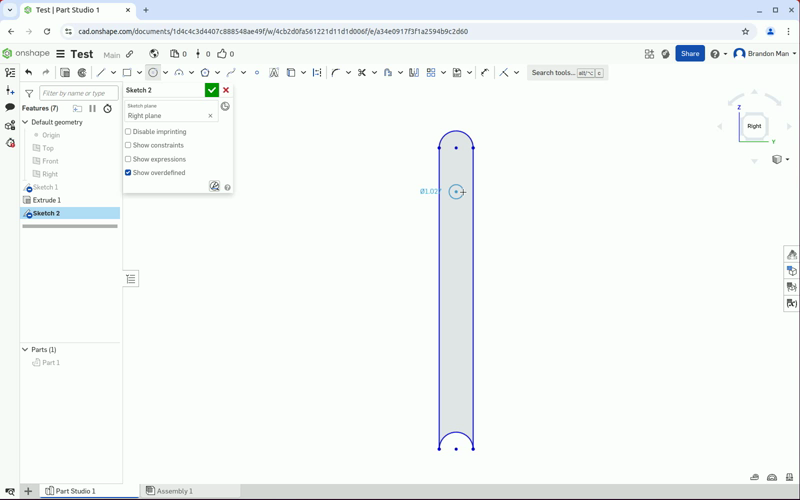
scroll(6)
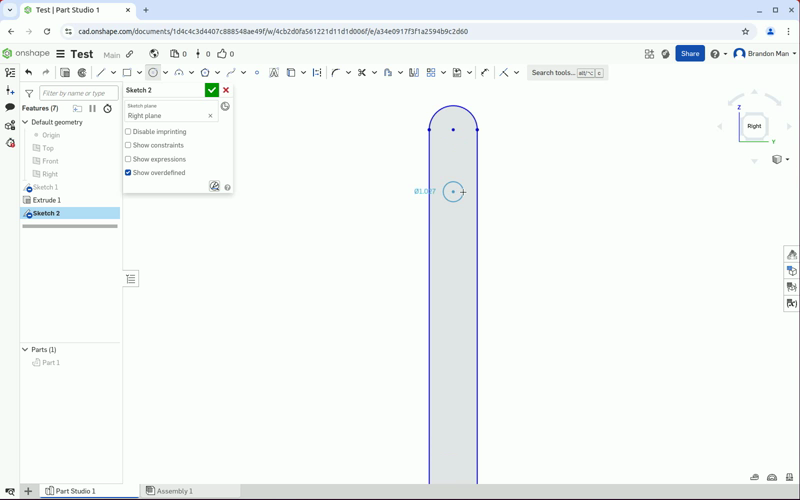
scroll(6)
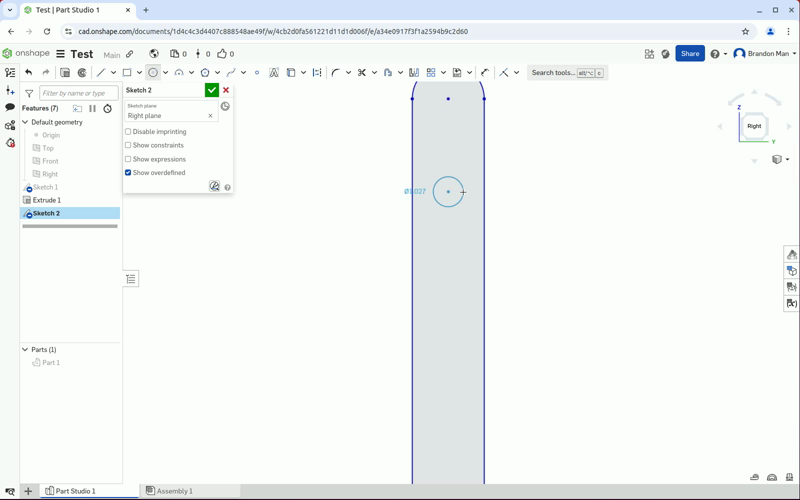
scroll(6)
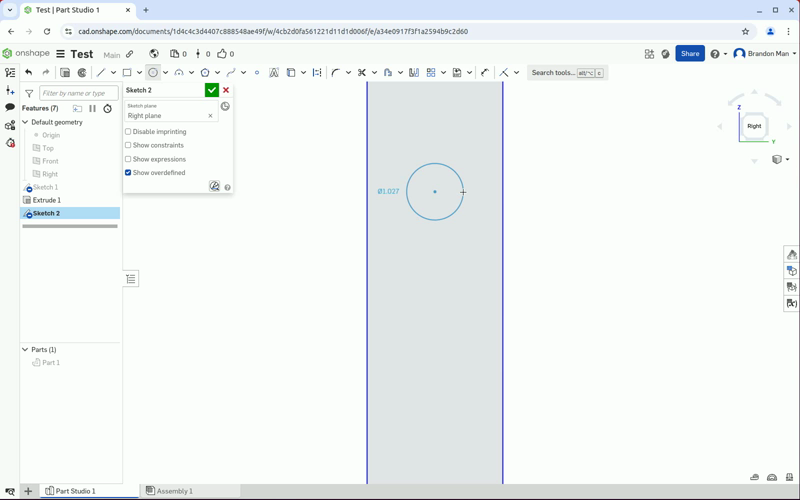
click(463, 191)
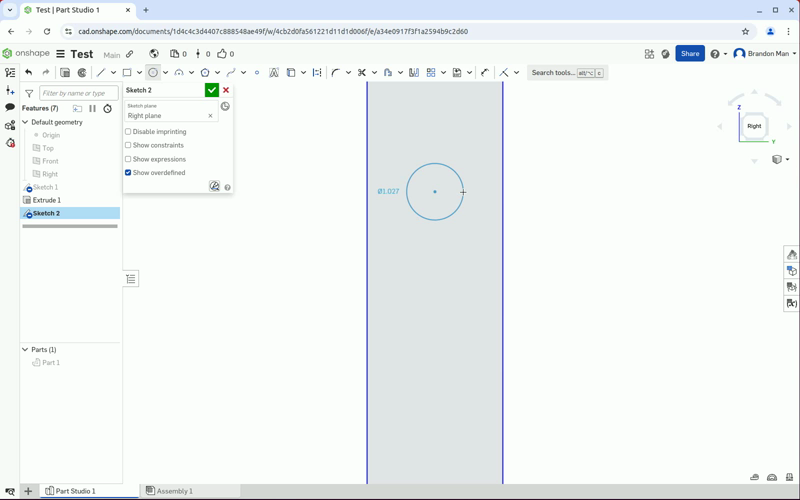
scroll(-6)
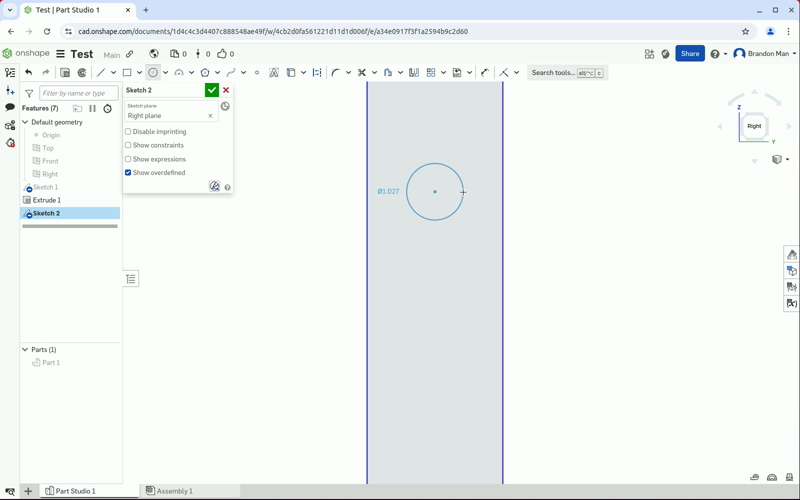
scroll(-6)
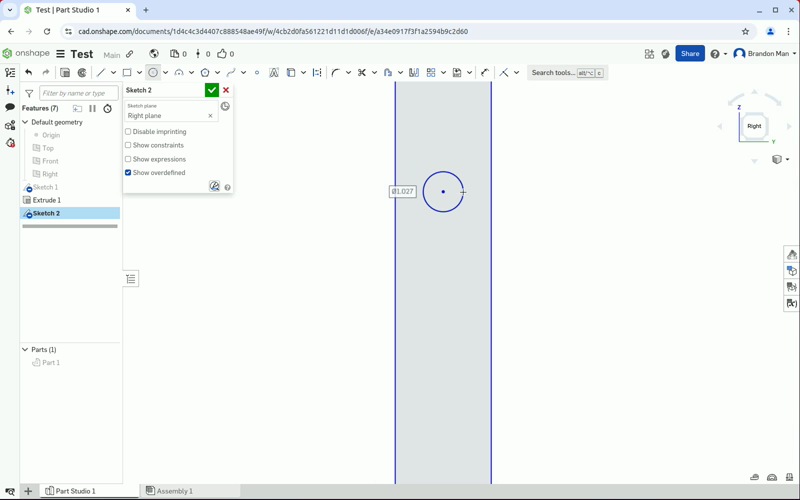
scroll(-6)
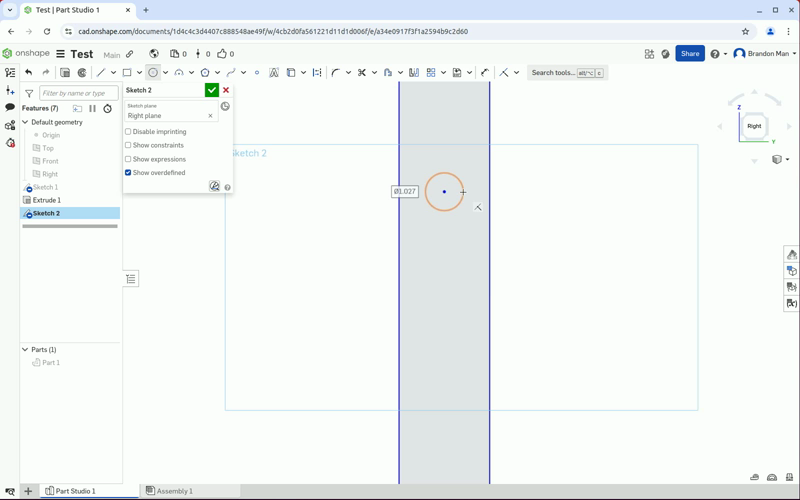
scroll(-6)
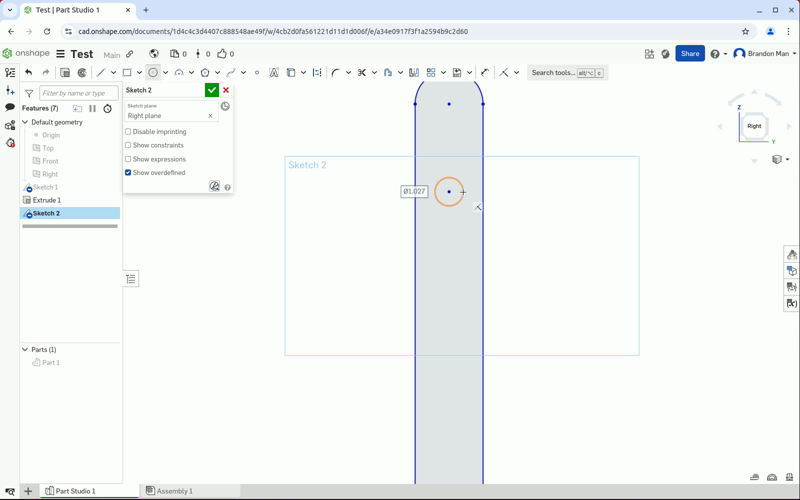
scroll(-6)
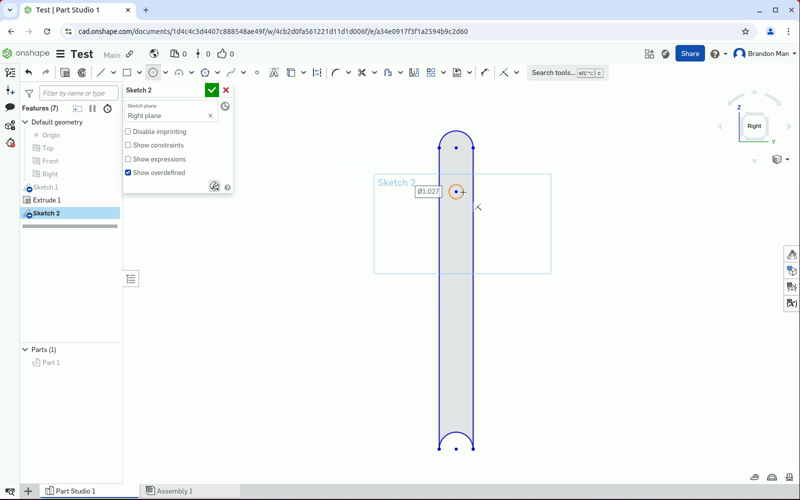
scroll(-6)
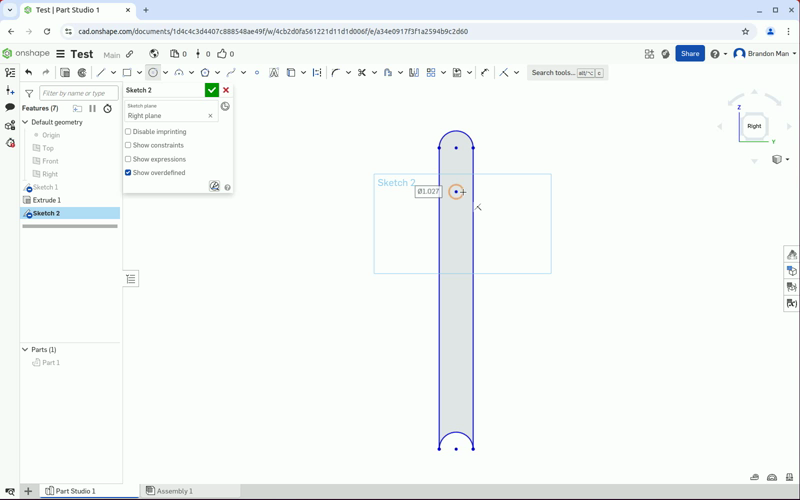
scroll(-6)
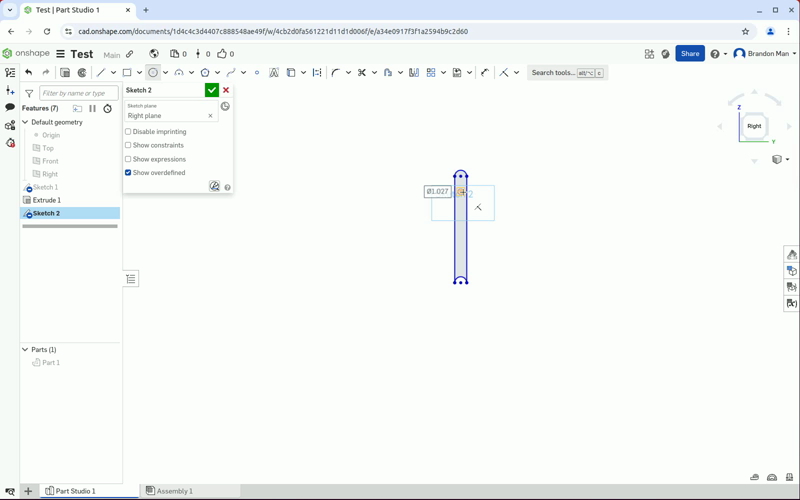
key(esc)
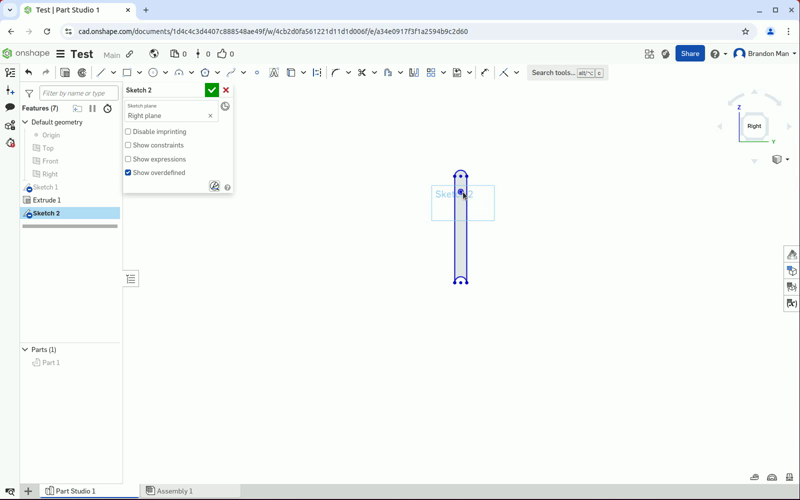
key(c)
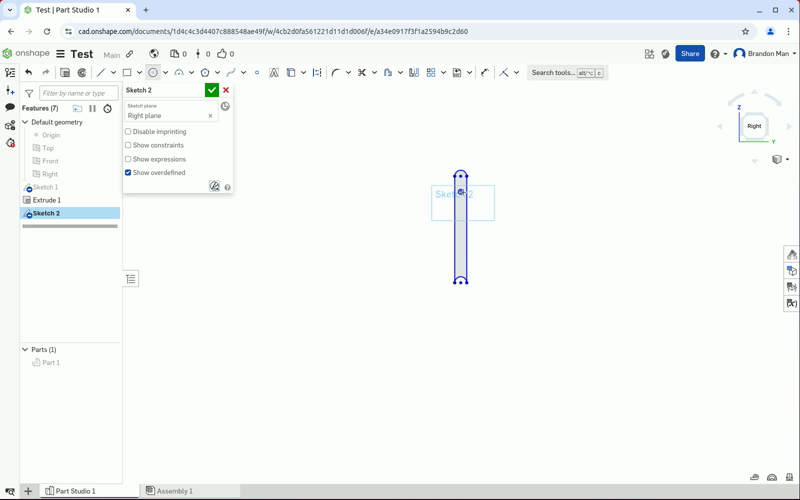
key_down(shift)
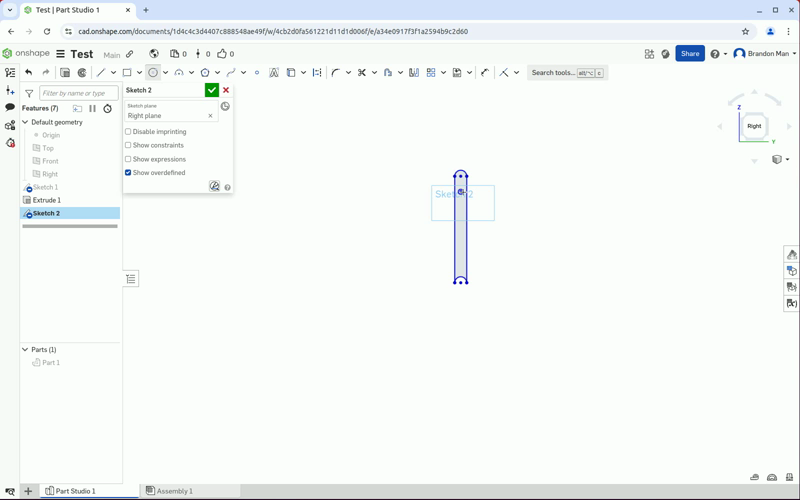
mouse_move(460, 176)
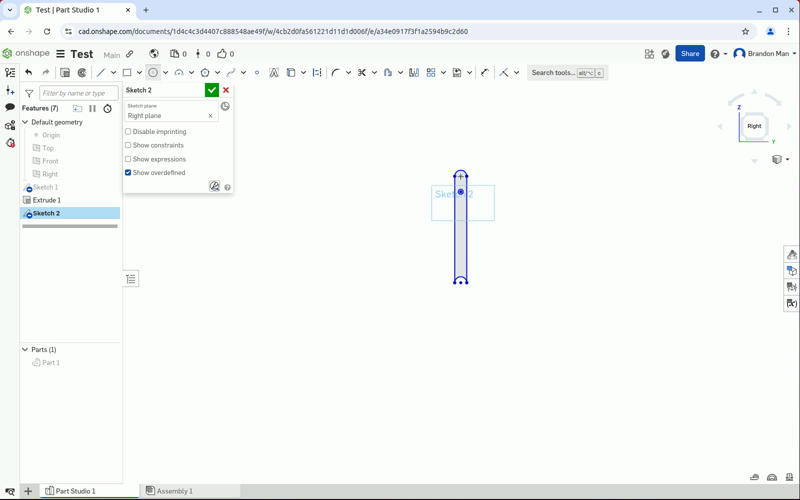
click(460, 176)
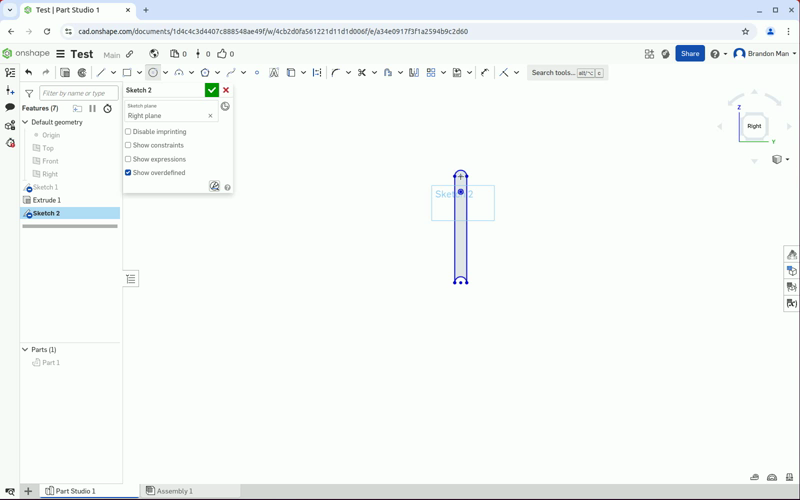
key_up(shift)
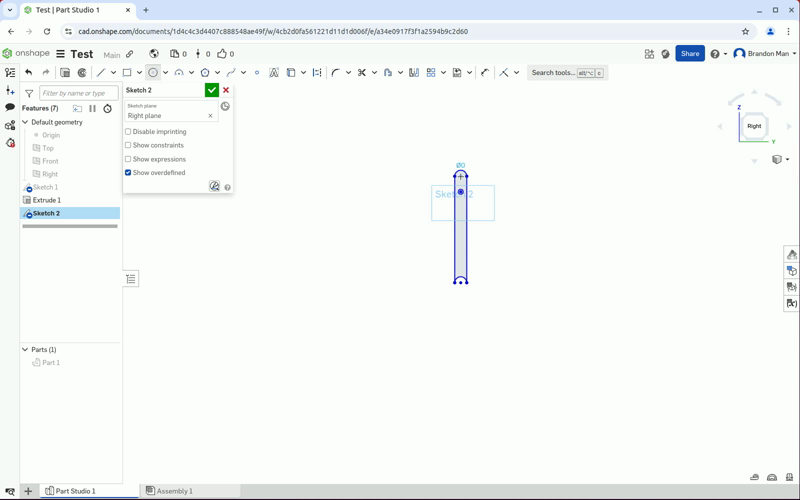
mouse_move(463, 176)
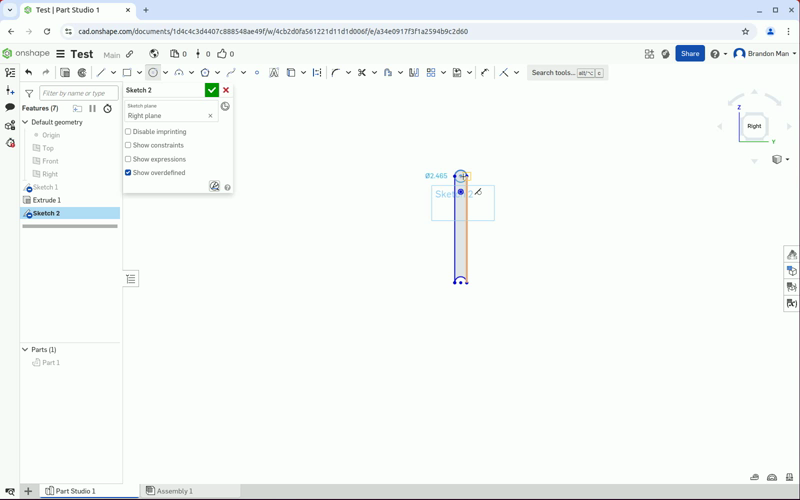
scroll(6)
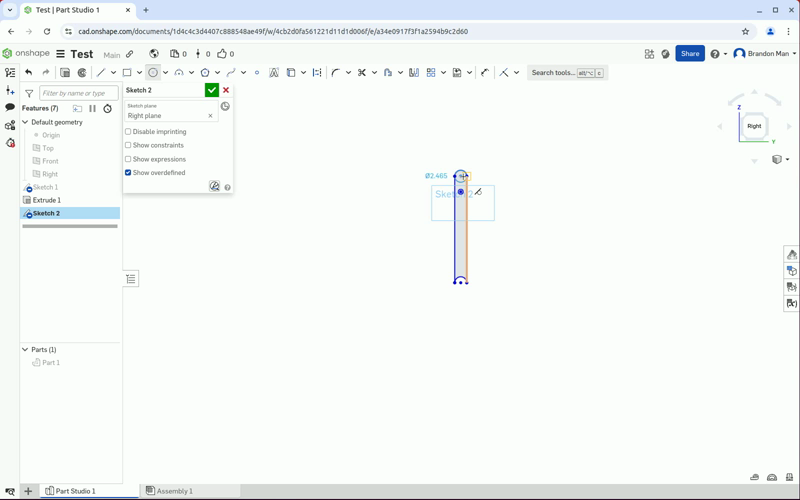
scroll(6)
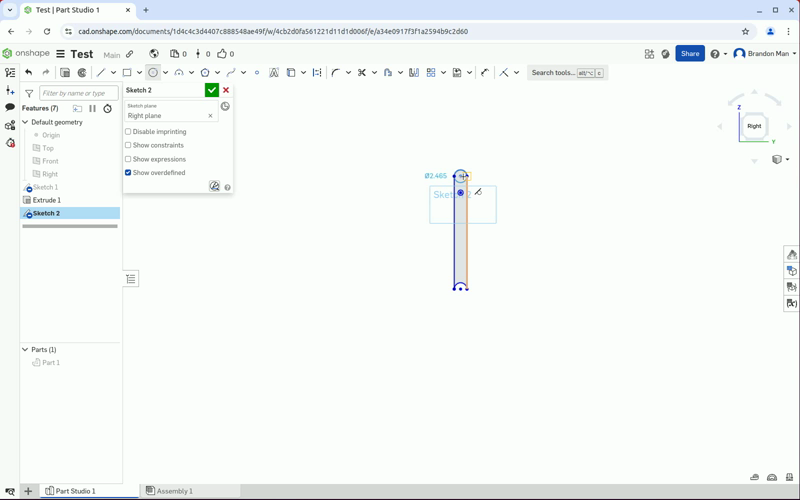
scroll(6)
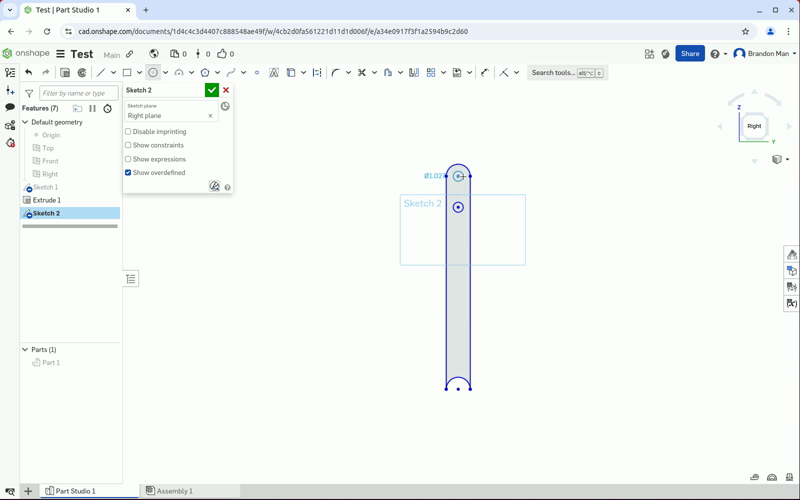
scroll(6)
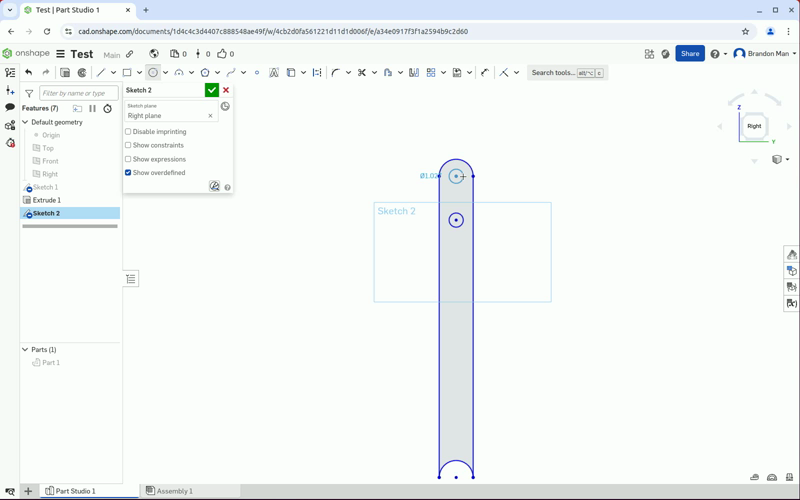
scroll(6)
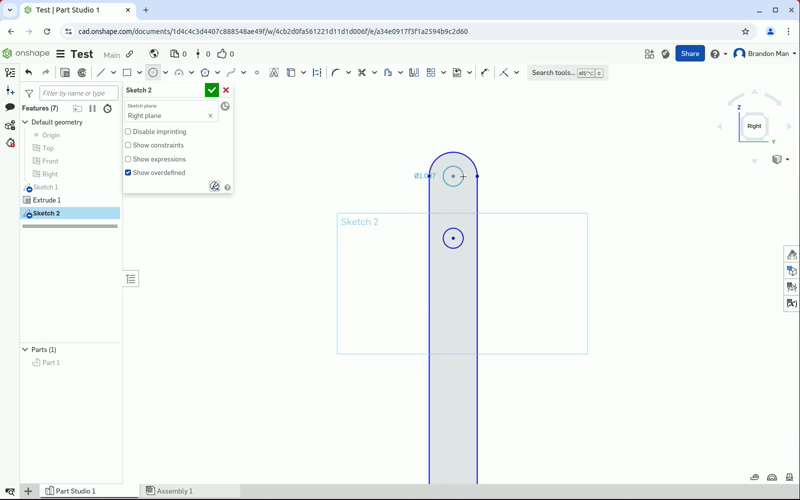
scroll(6)
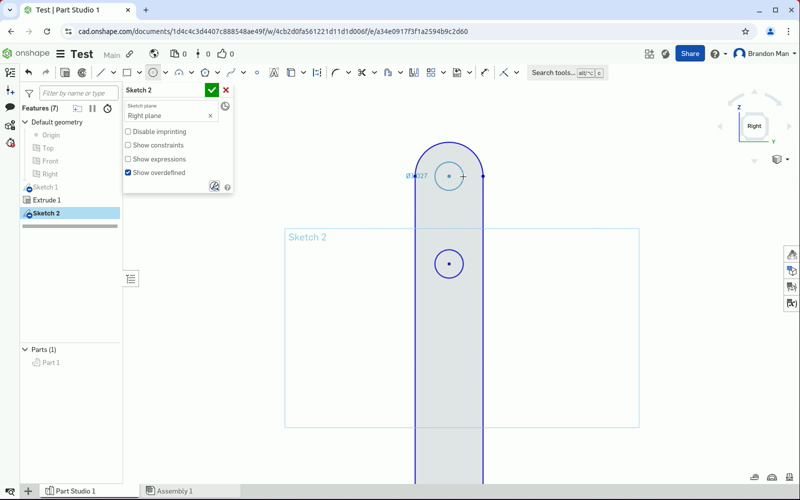
scroll(6)
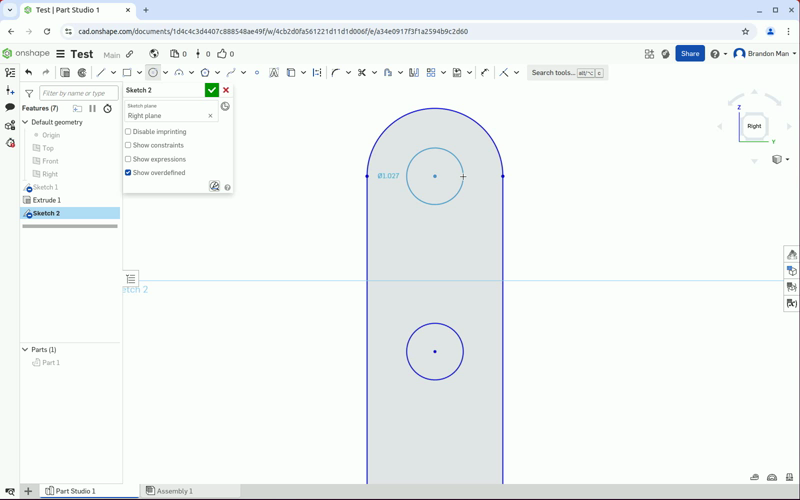
click(463, 176)
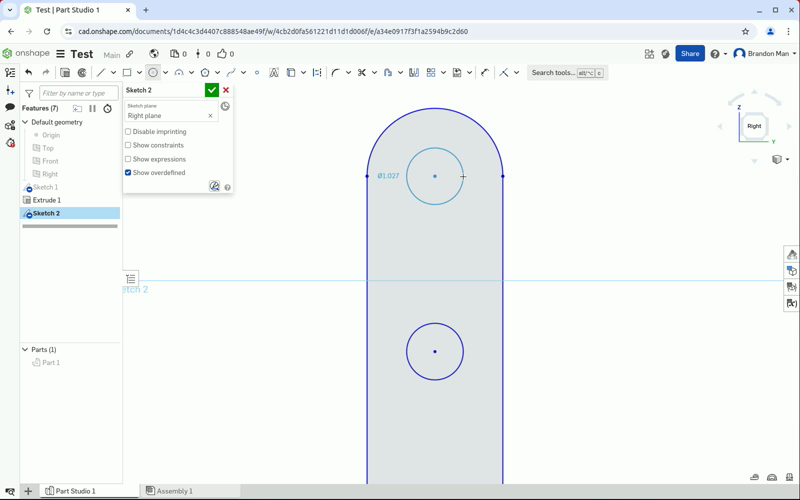
scroll(-6)
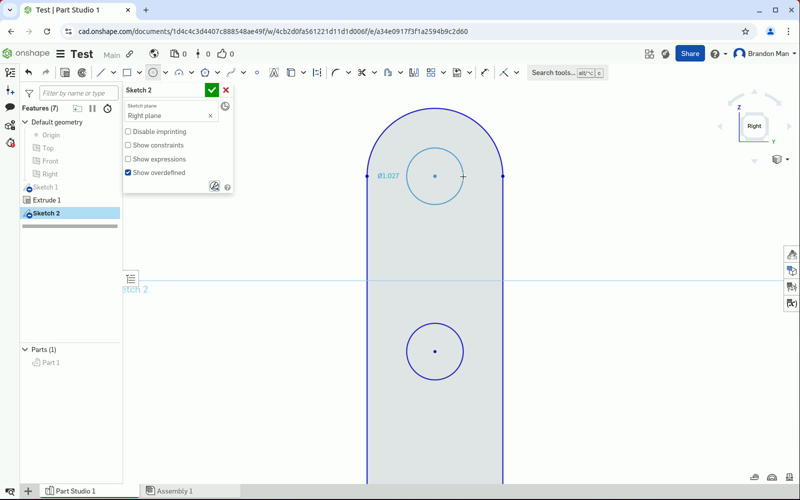
scroll(-6)
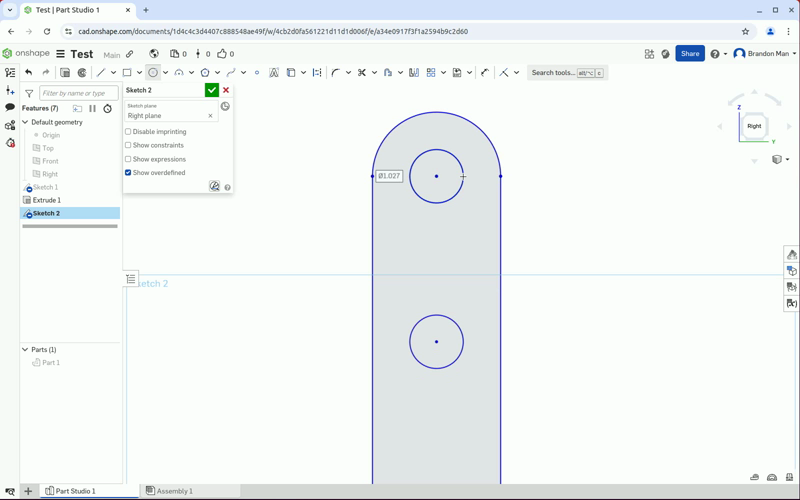
scroll(-6)
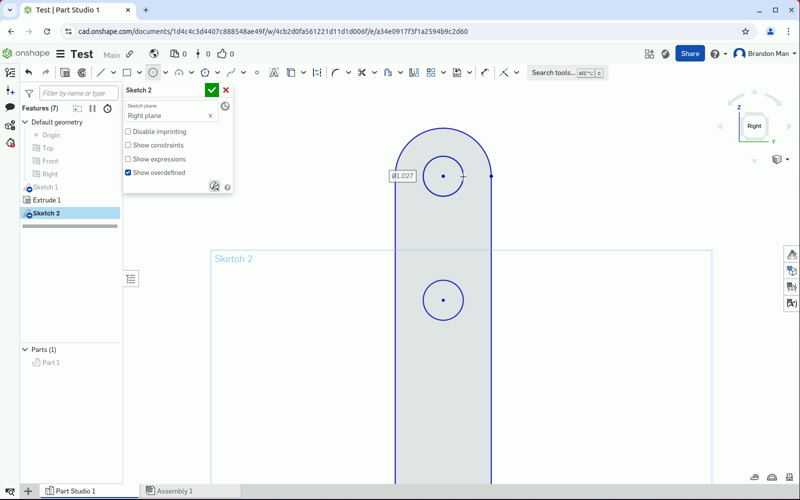
scroll(-6)
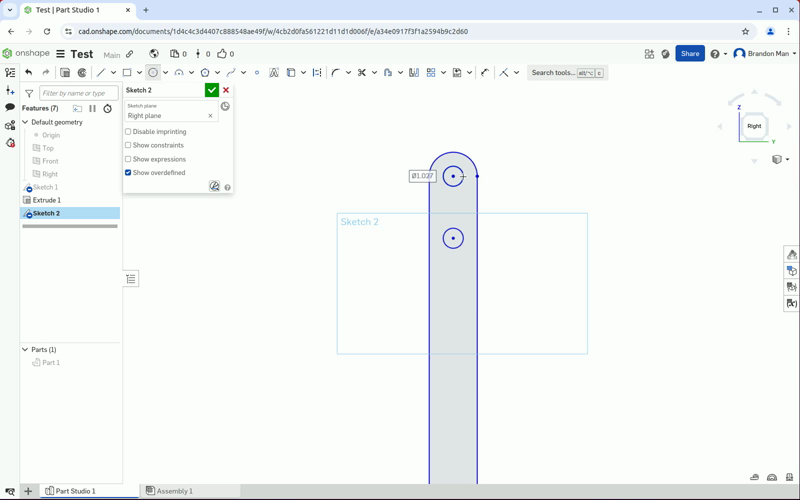
scroll(-6)
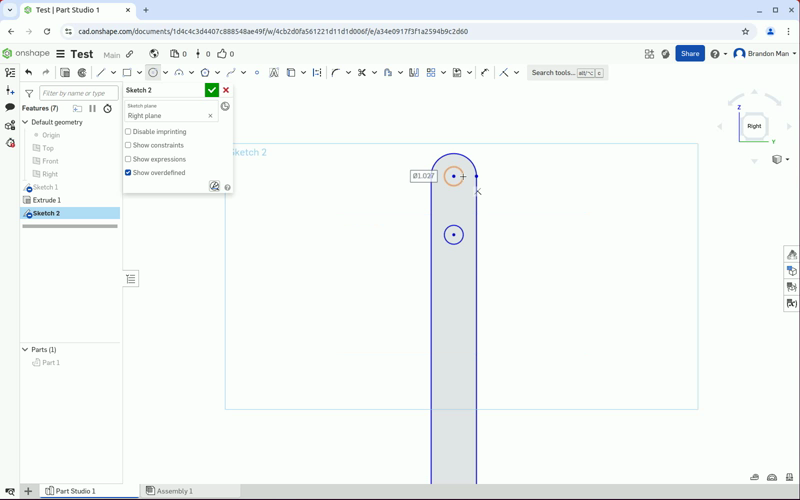
scroll(-6)
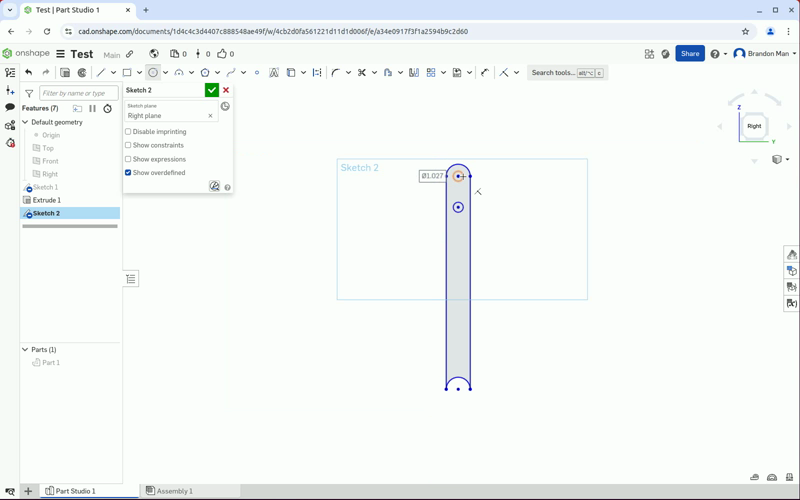
scroll(-6)
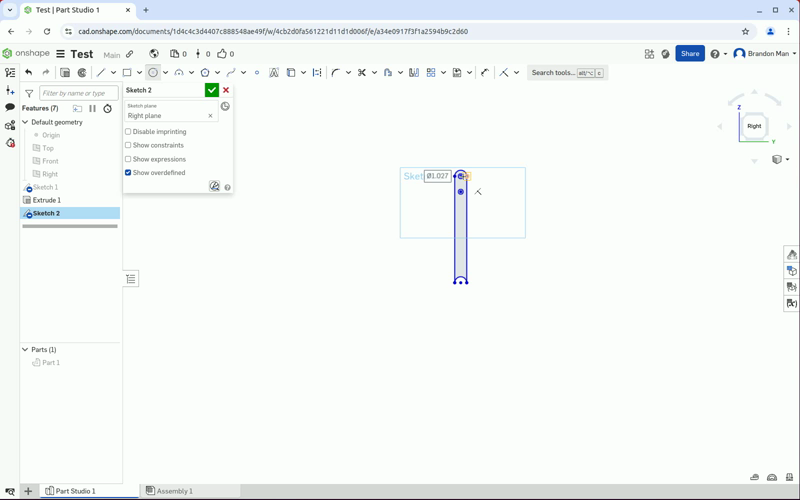
key(esc)
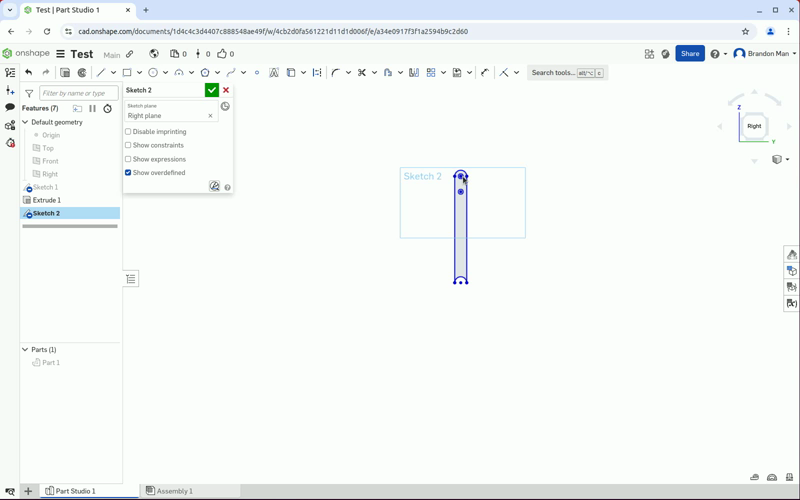
mouse_move(459, 211)
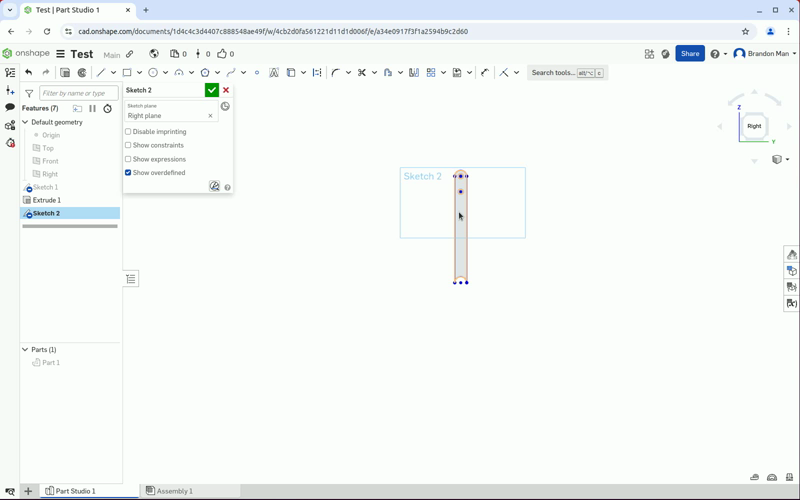
scroll(6)
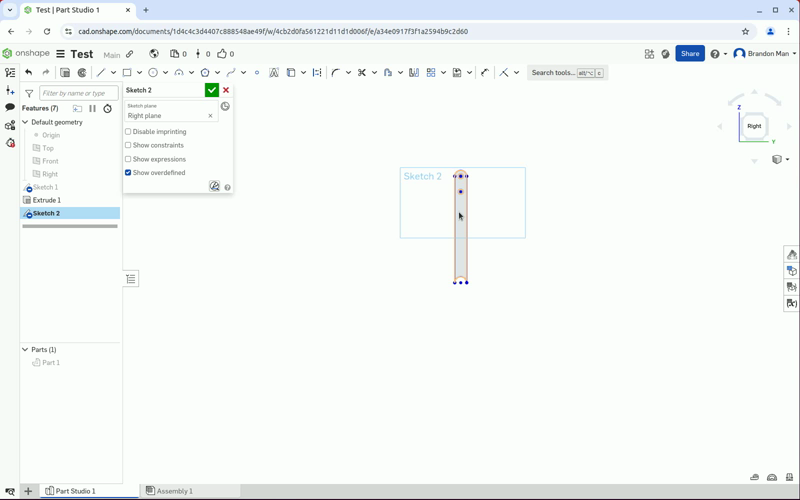
scroll(6)
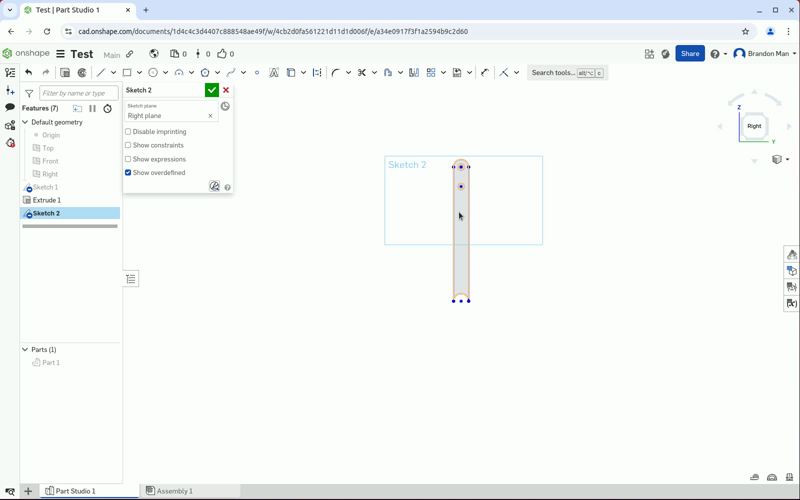
scroll(6)
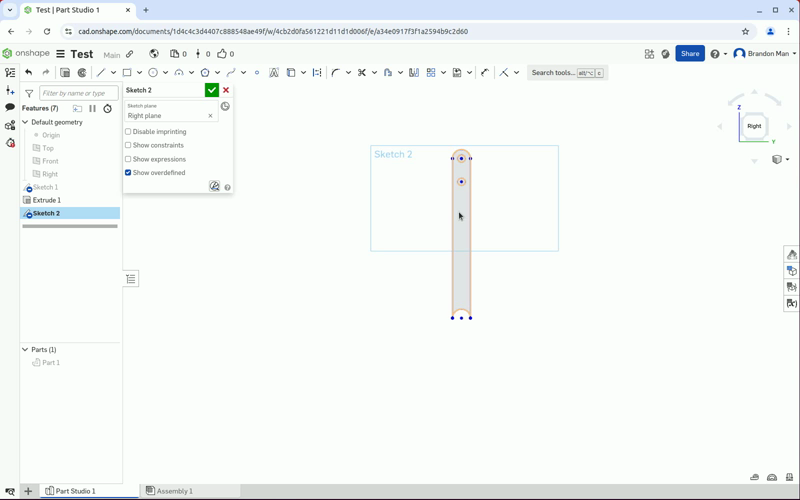
scroll(6)
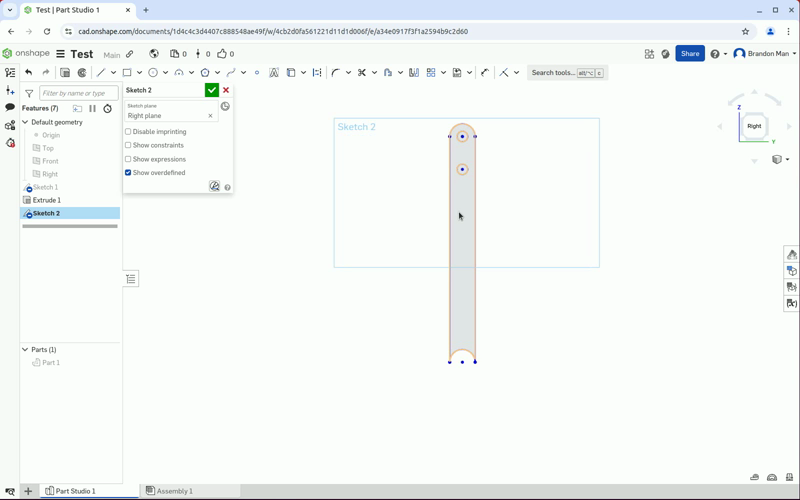
scroll(6)
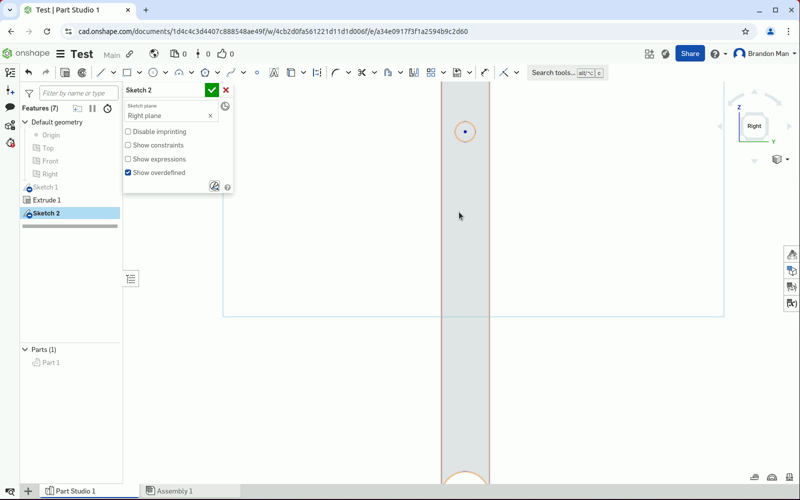
scroll(6)
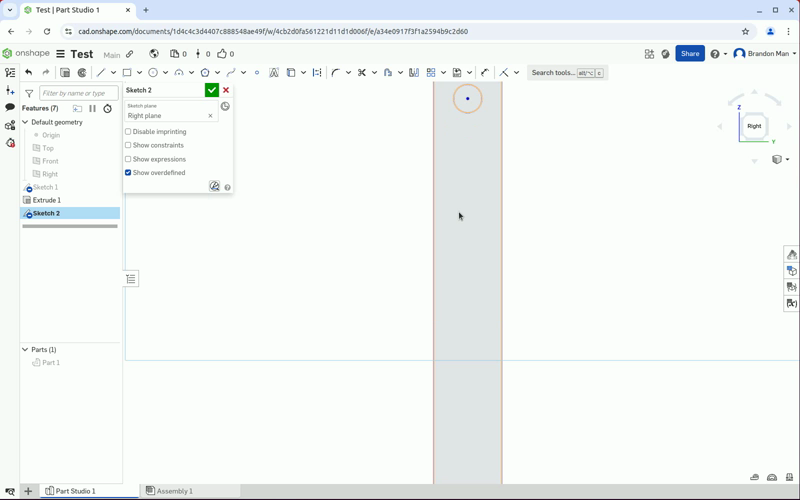
scroll(6)
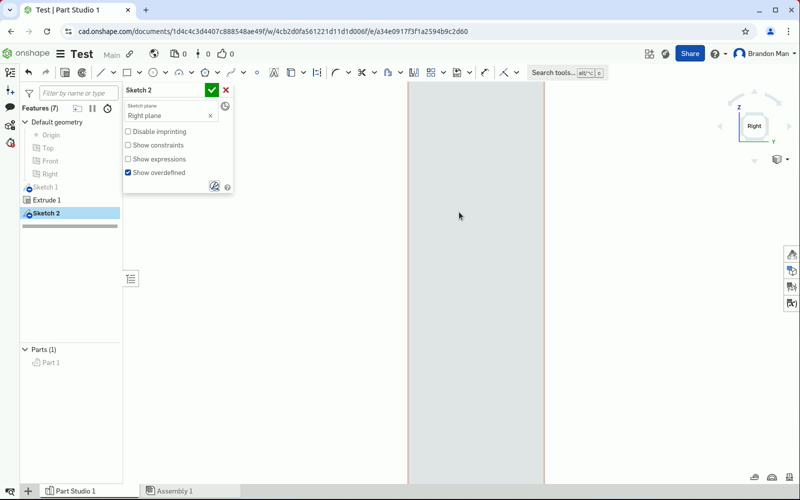
click(459, 211)
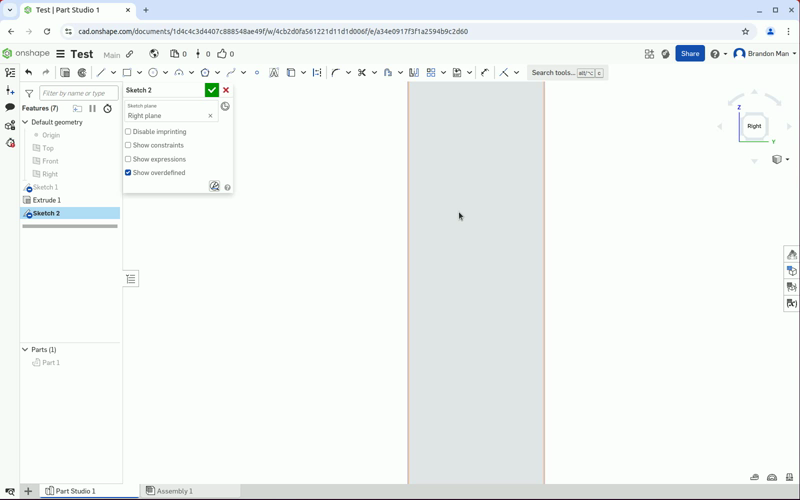
scroll(-6)
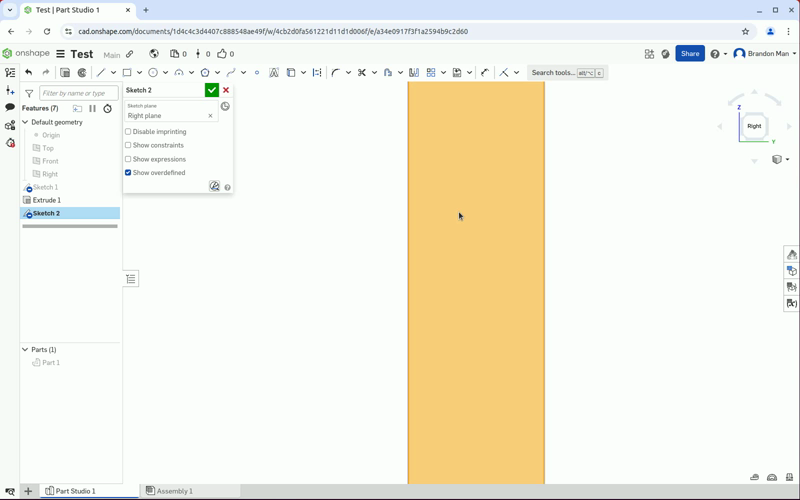
scroll(-6)
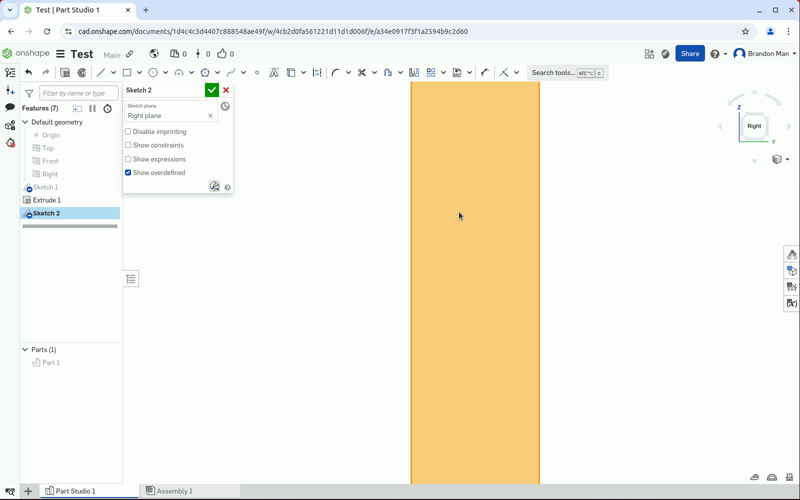
scroll(-6)
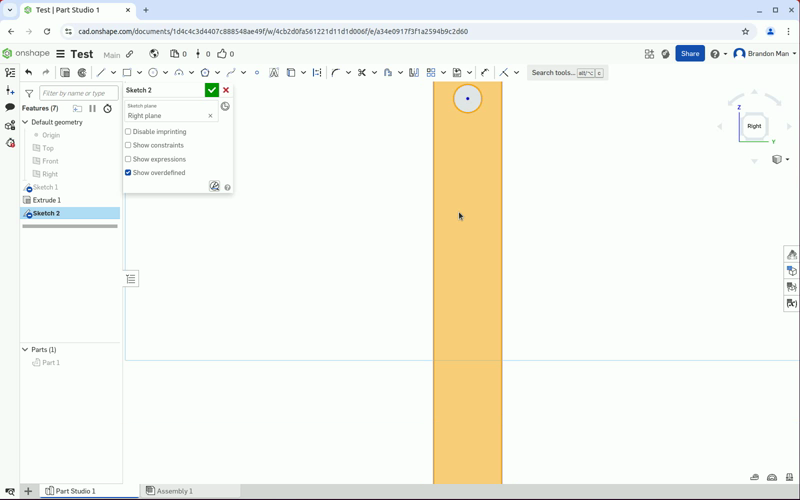
scroll(-6)
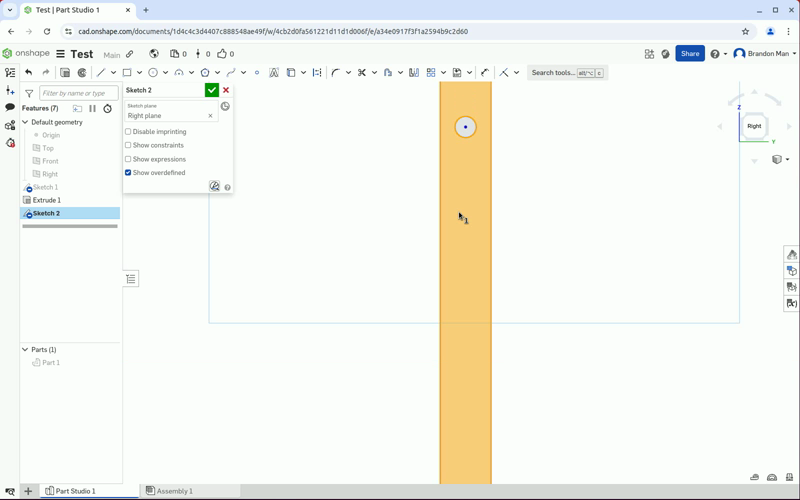
scroll(-6)
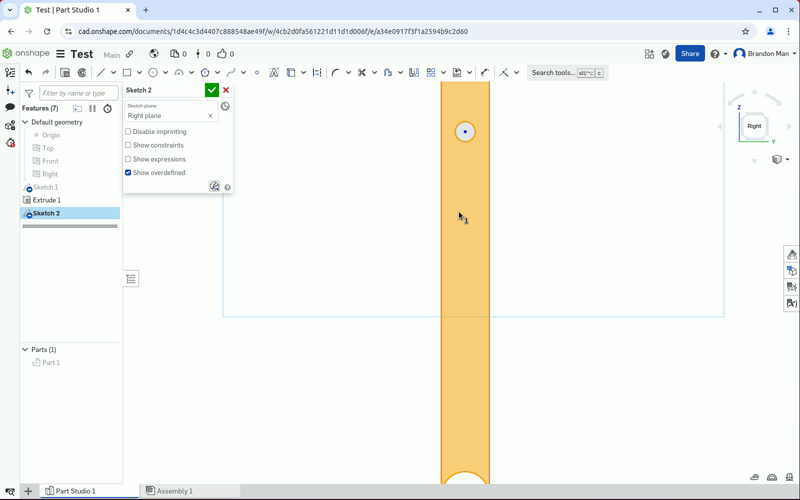
scroll(-6)
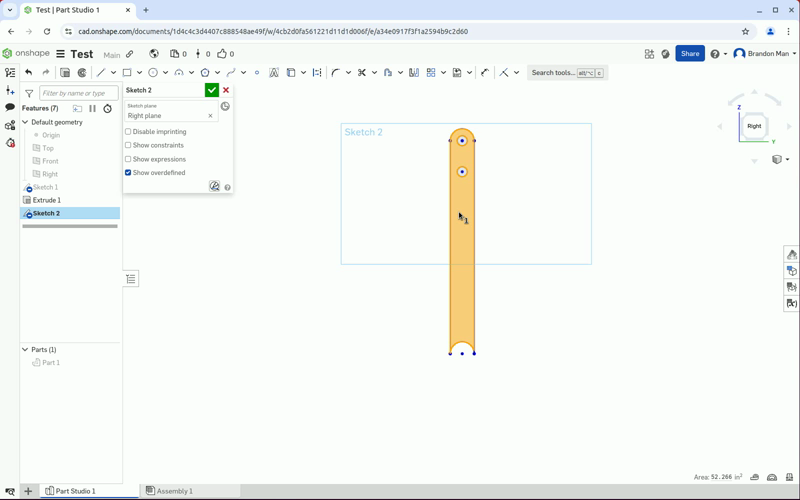
scroll(-6)
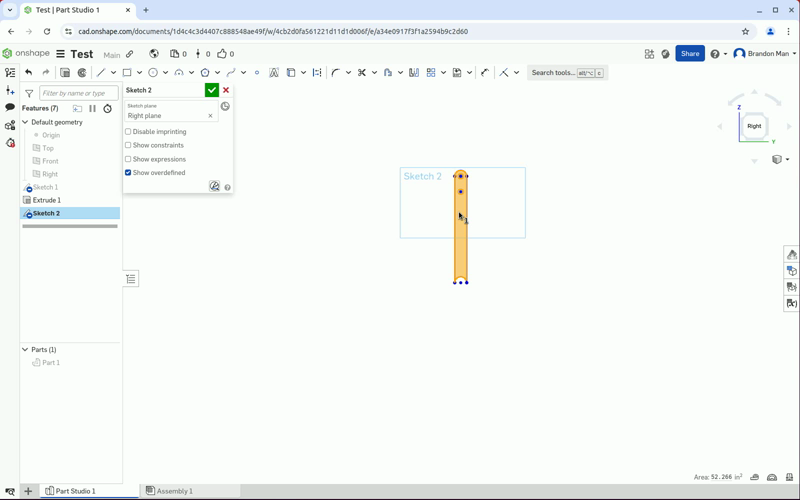
mouse_move(73, 352)
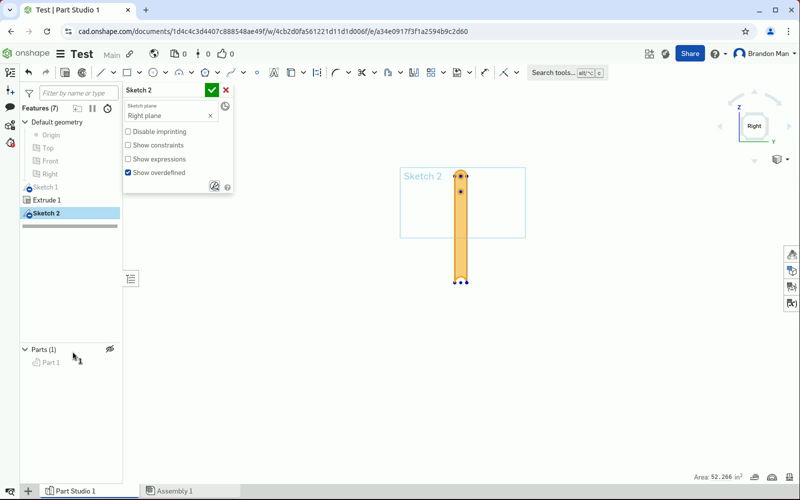
key(shift+y)
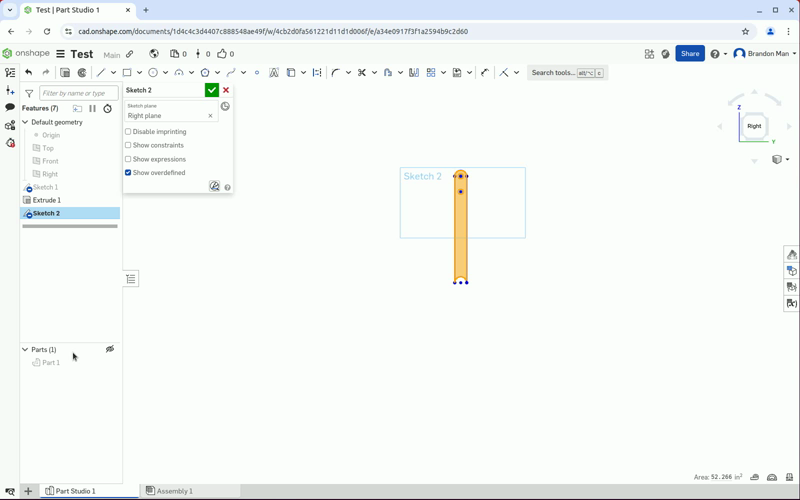
key(shift+e)
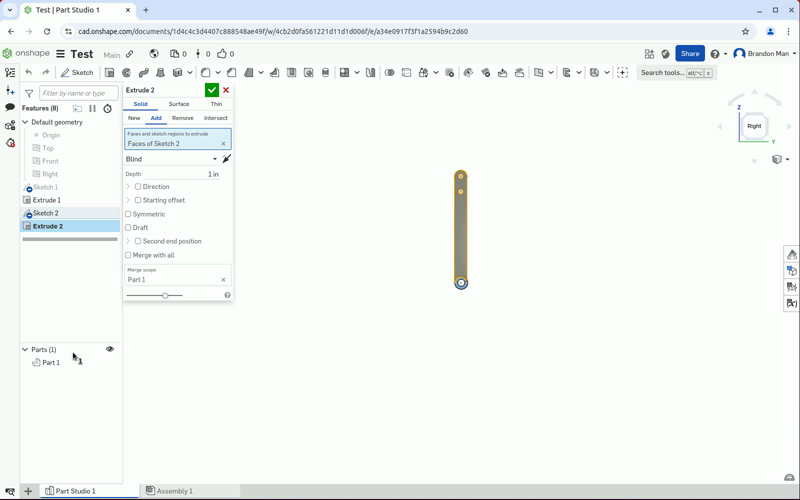
mouse_move(143, 106)
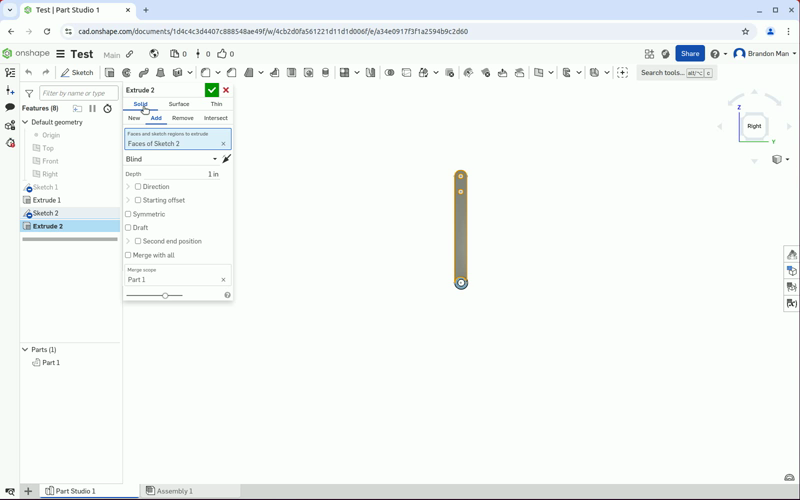
click(143, 106)
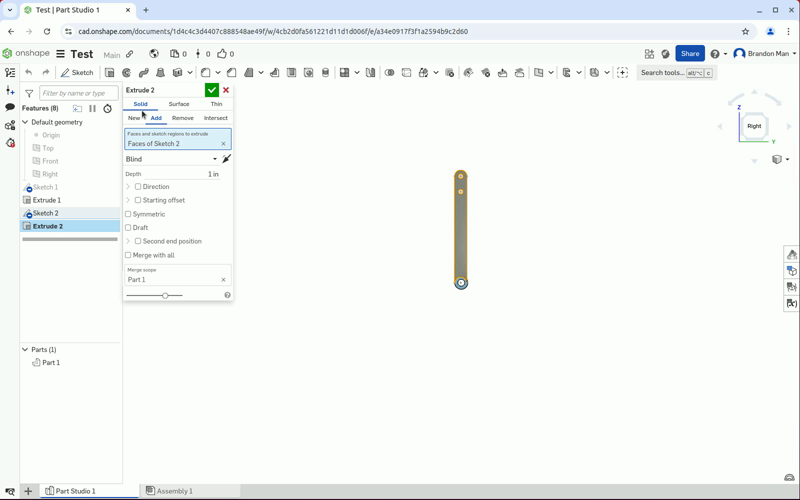
mouse_move(137, 120)
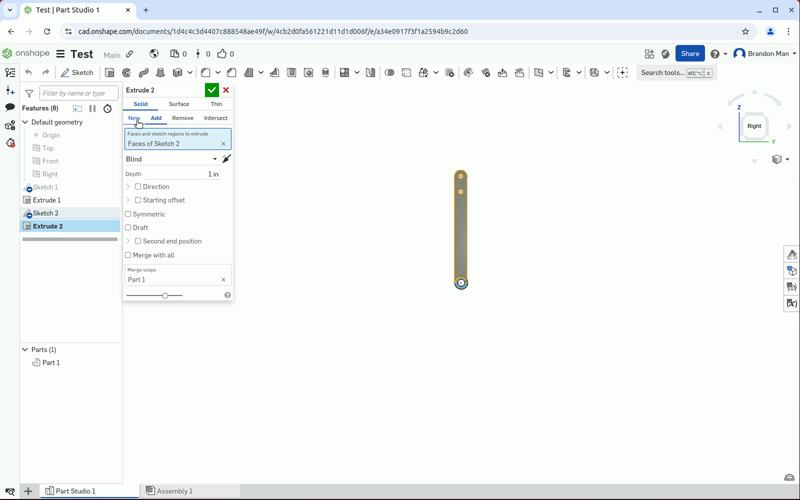
click(137, 120)
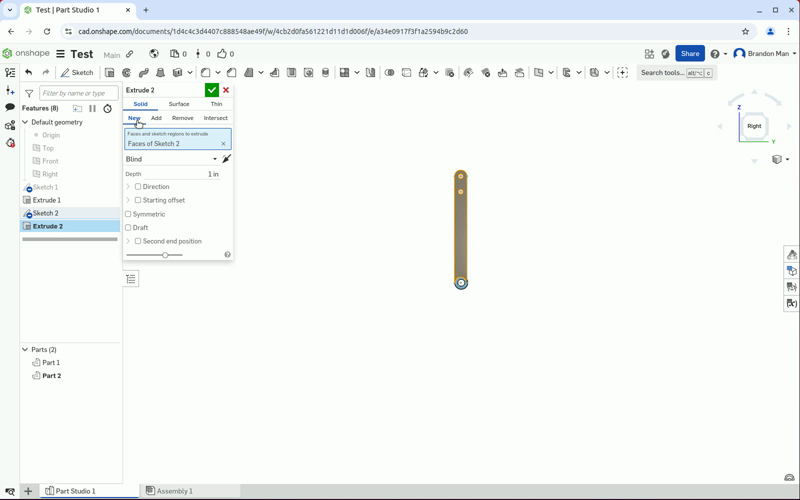
key(tab, 4)
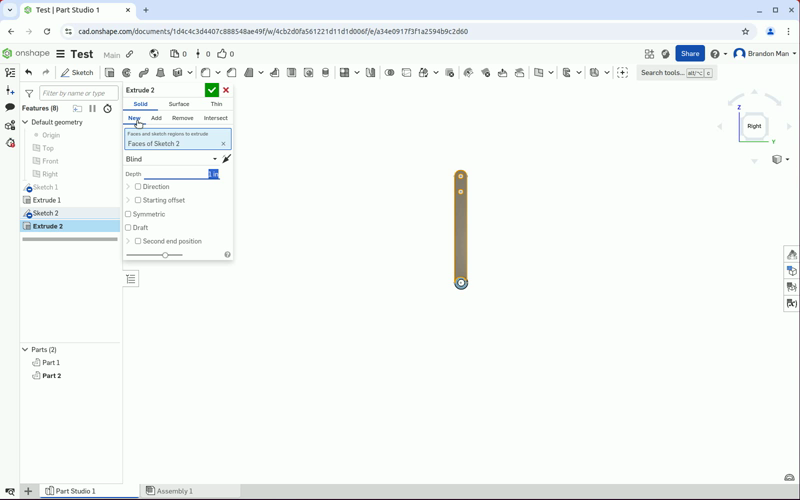
text(0.722)
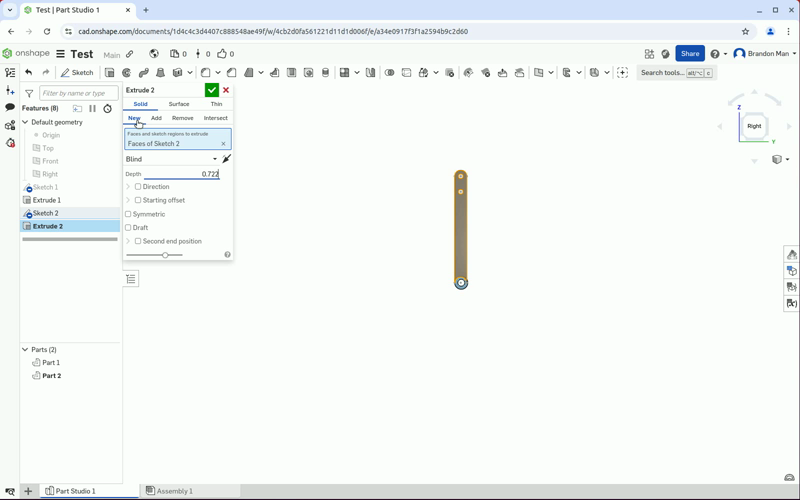
key(enter)
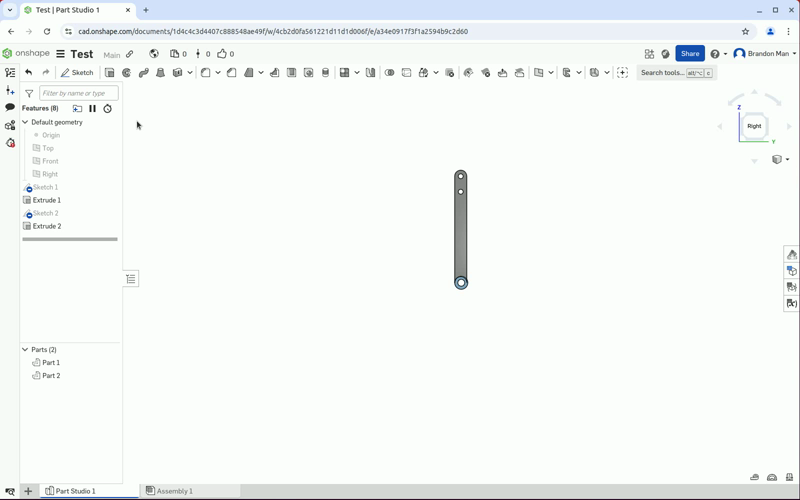
key(shift+h)
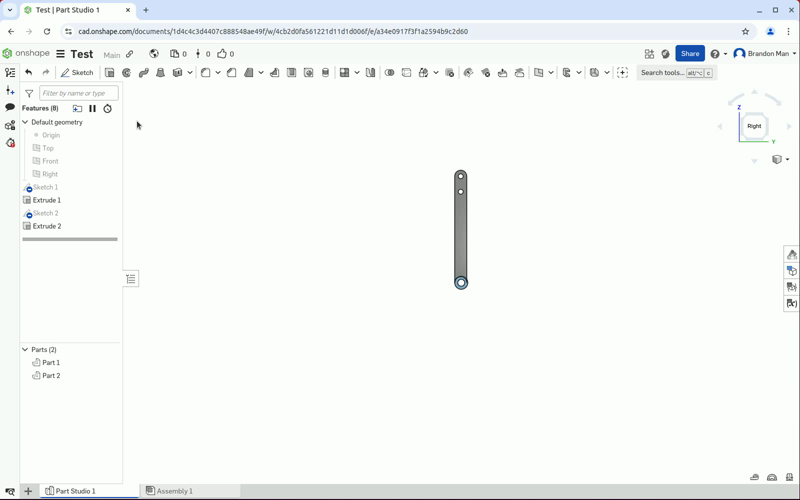
key(shift+h)
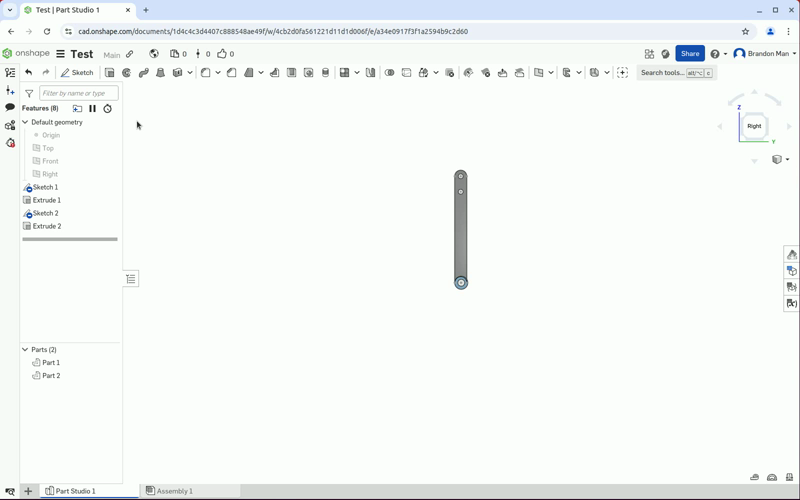
key(shift+7)
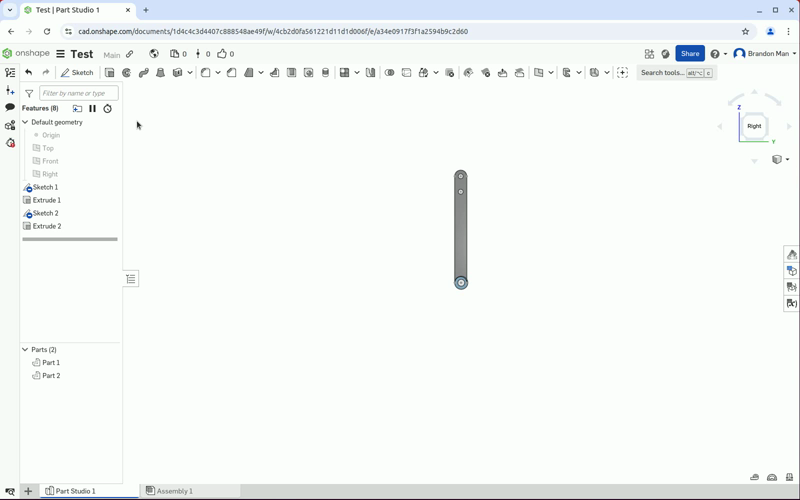
key(right, 2)
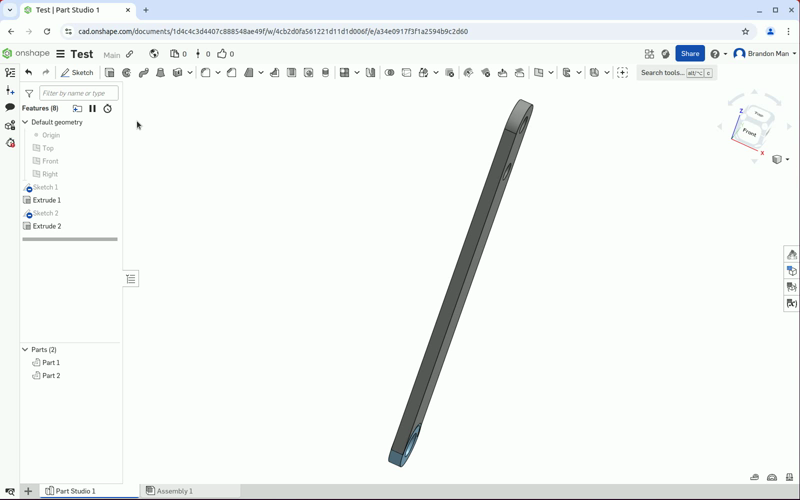
key(down, 2)
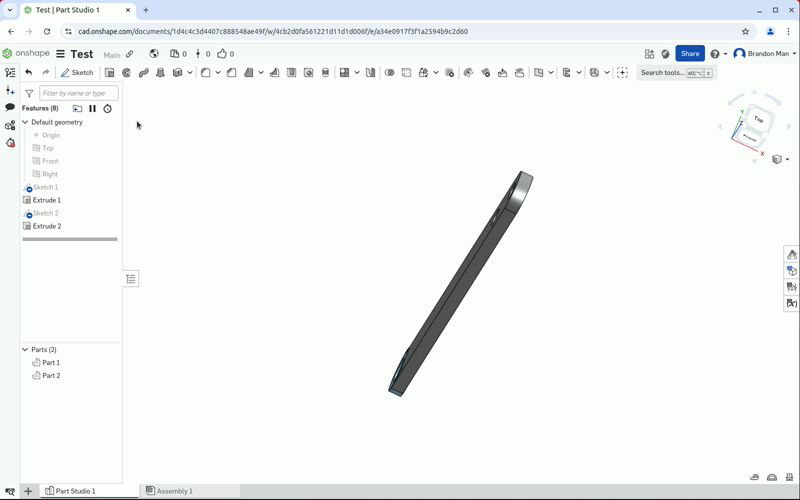
key(up, 2)
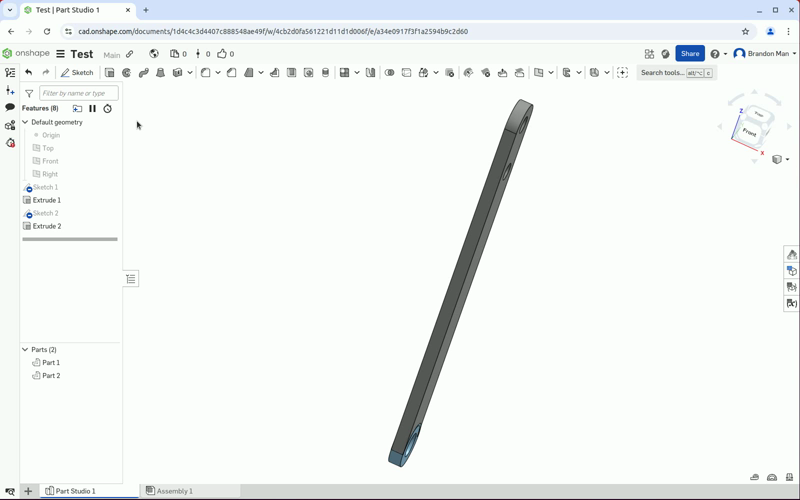
key(left, 2)
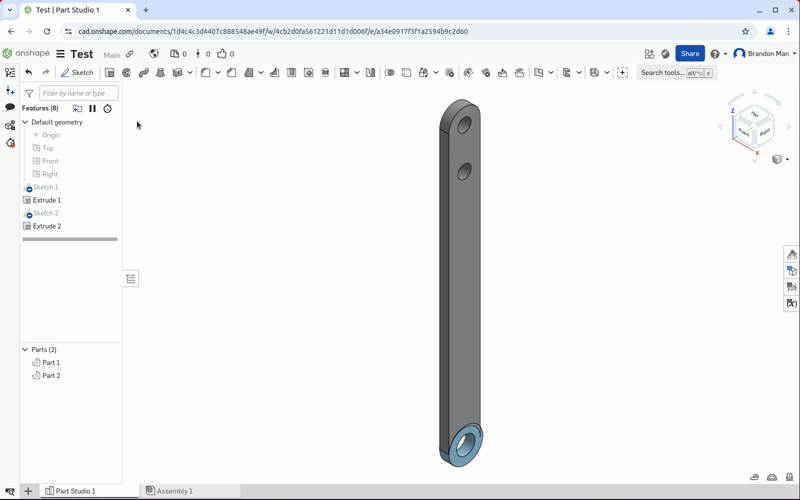
mouse_move(73, 189)
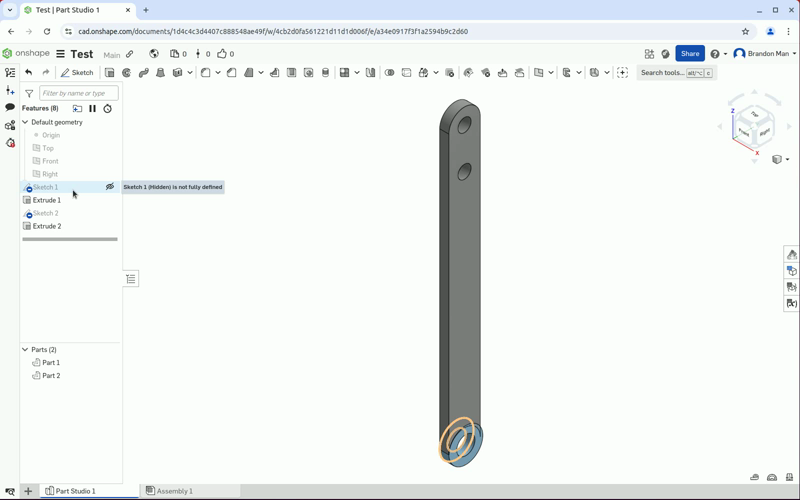
click(73, 189)